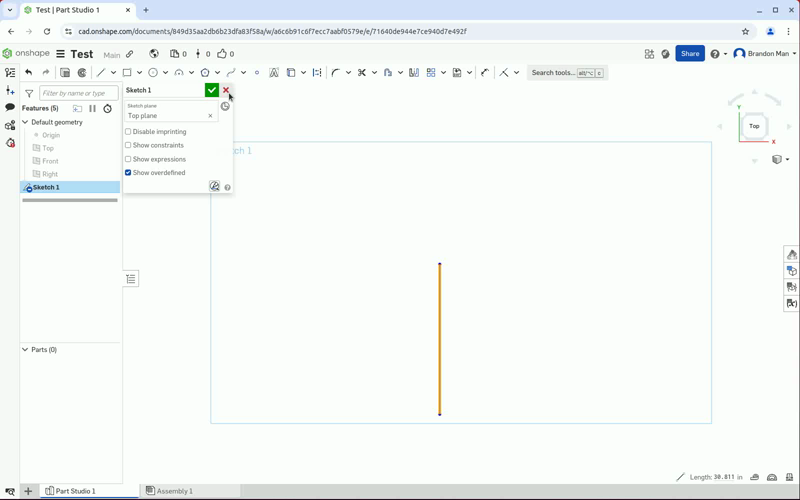
key(shift+h)
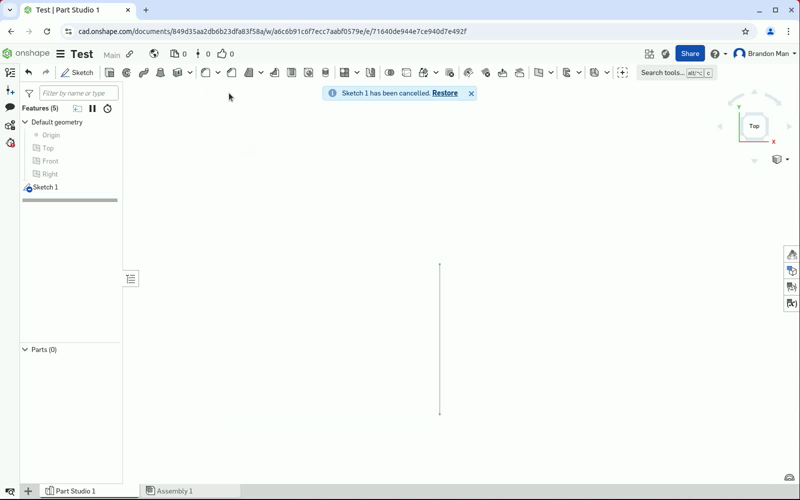
key(shift+s)
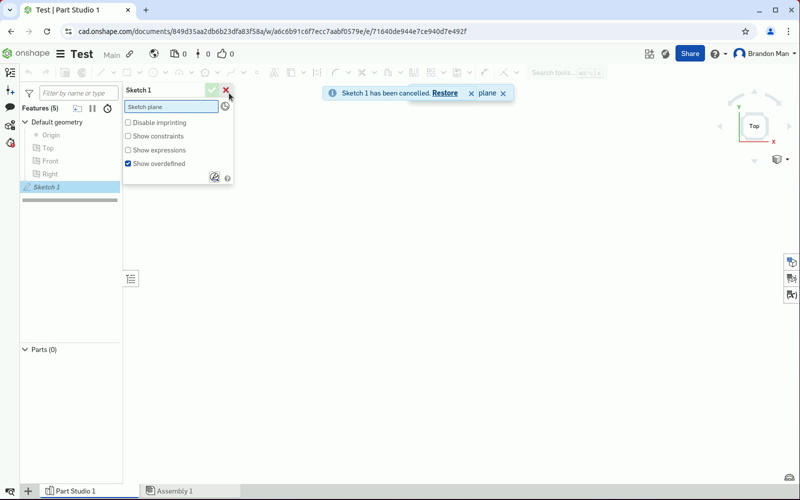
mouse_move(73, 150)
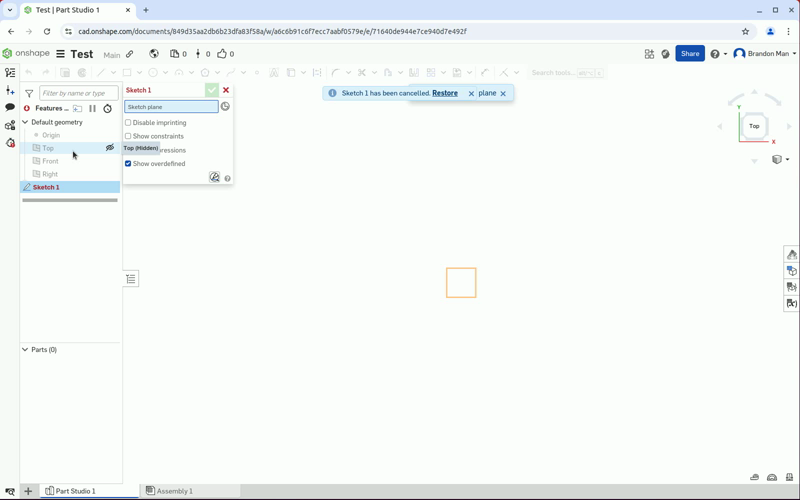
click(73, 150)
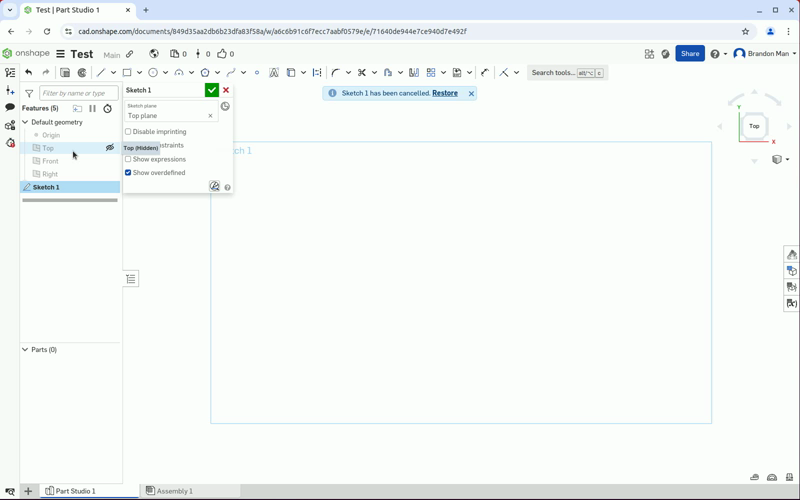
mouse_move(73, 352)
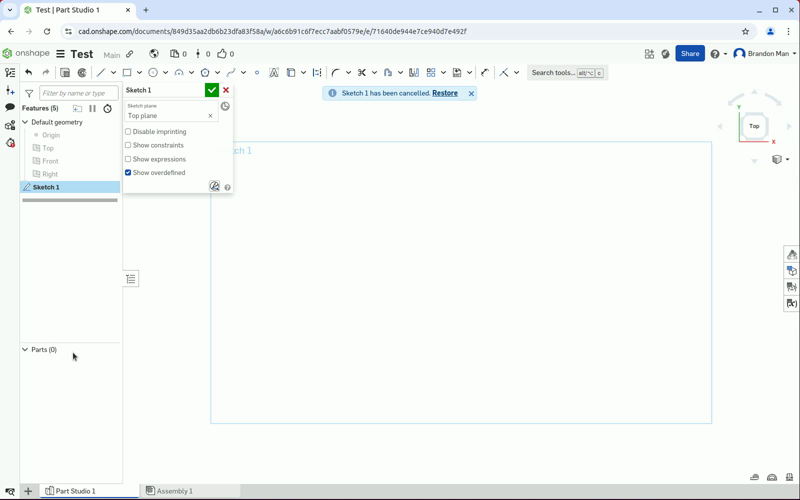
key(y)
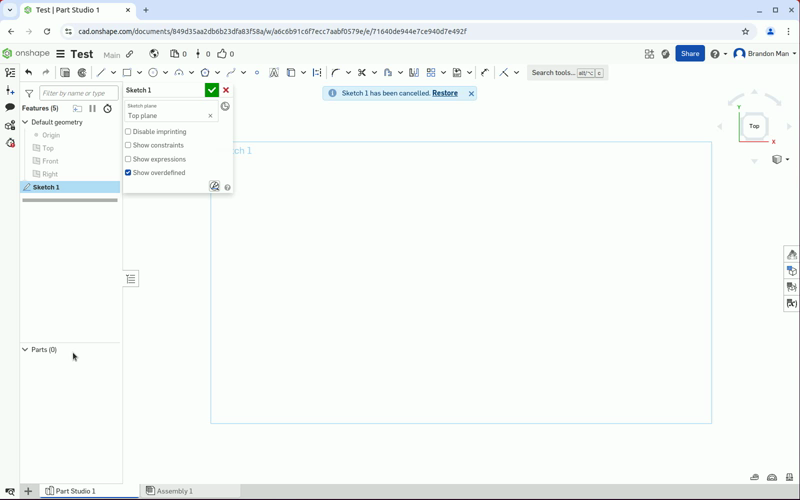
key(c)
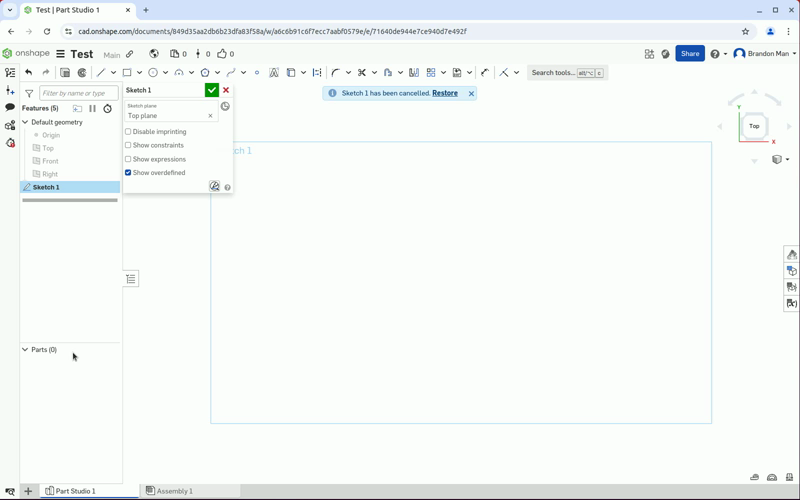
key_down(shift)
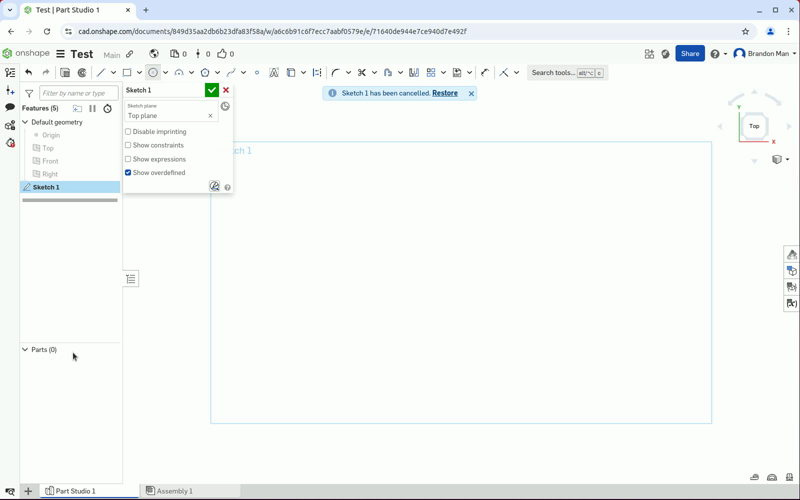
mouse_move(390, 282)
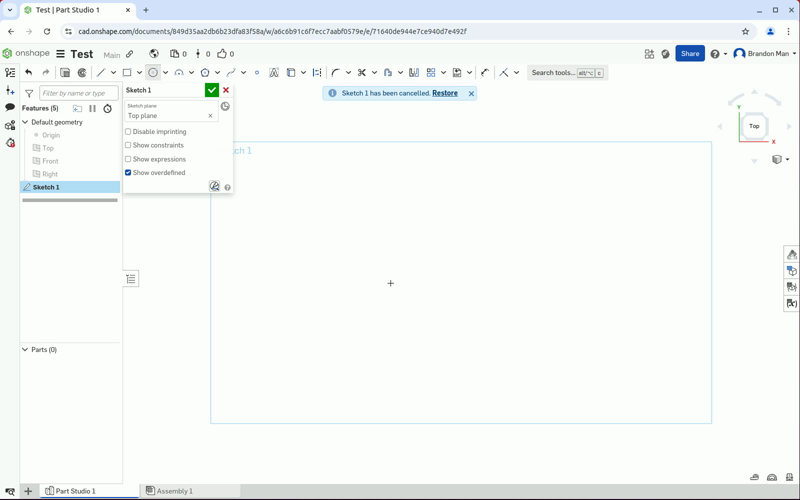
click(390, 282)
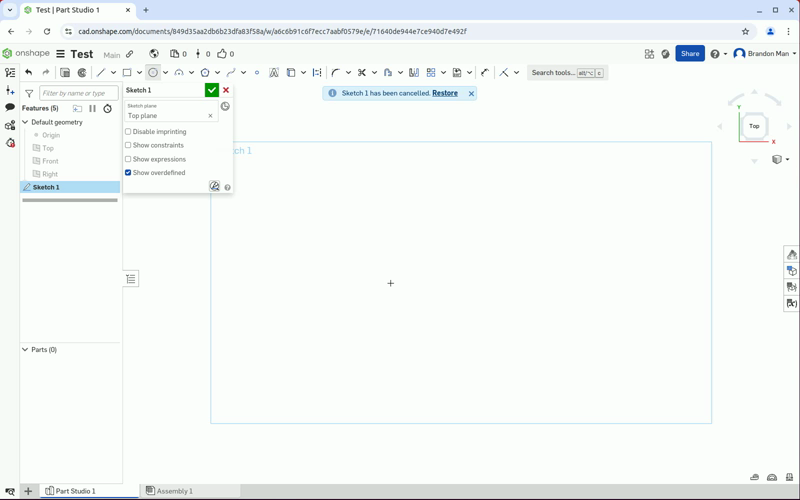
key_up(shift)
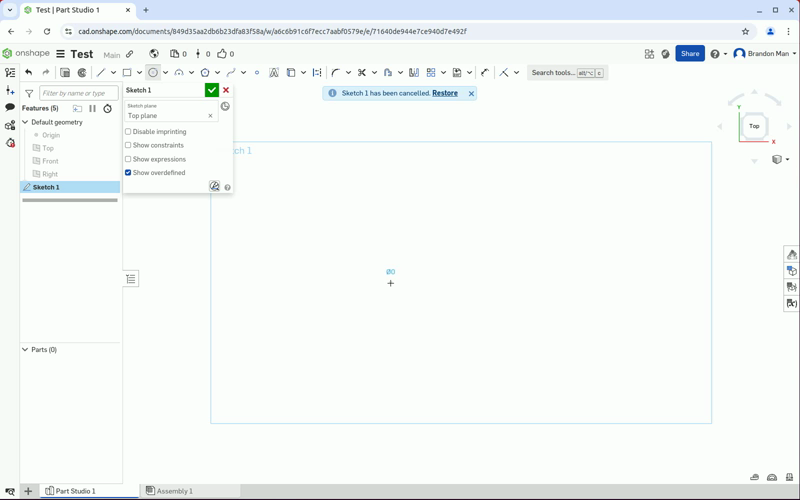
mouse_move(393, 282)
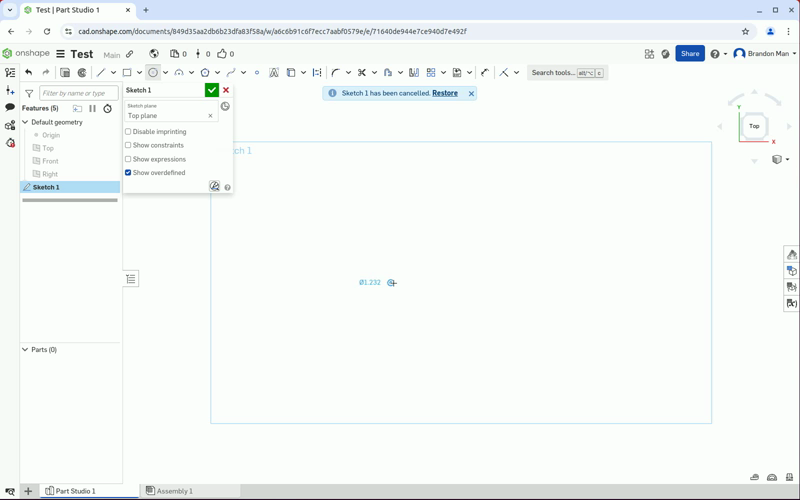
click(393, 282)
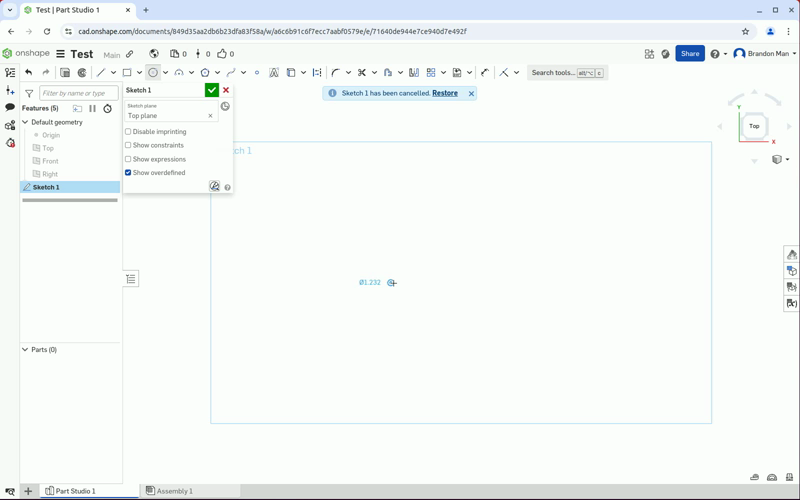
key(esc)
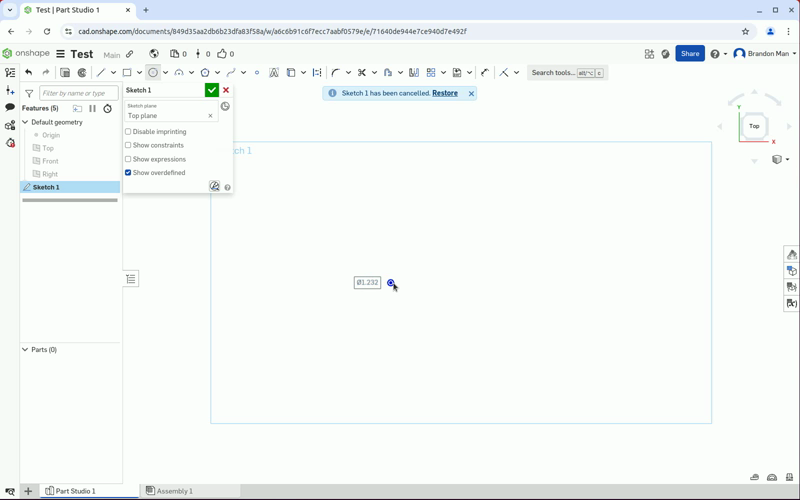
mouse_move(389, 283)
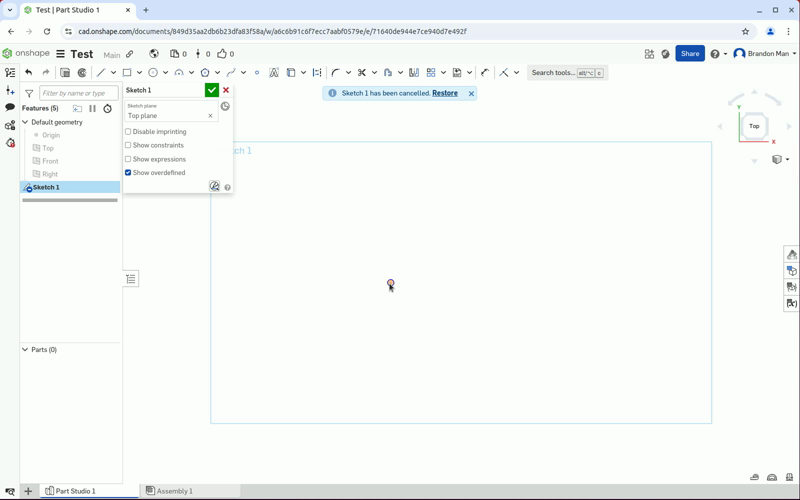
scroll(6)
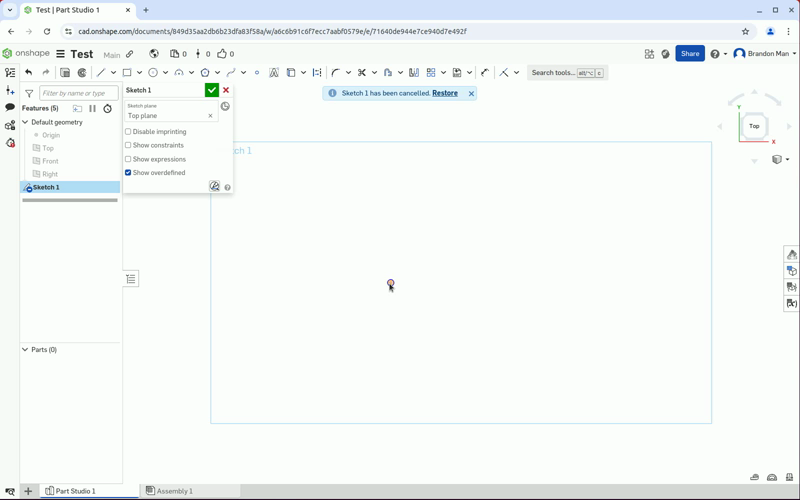
scroll(6)
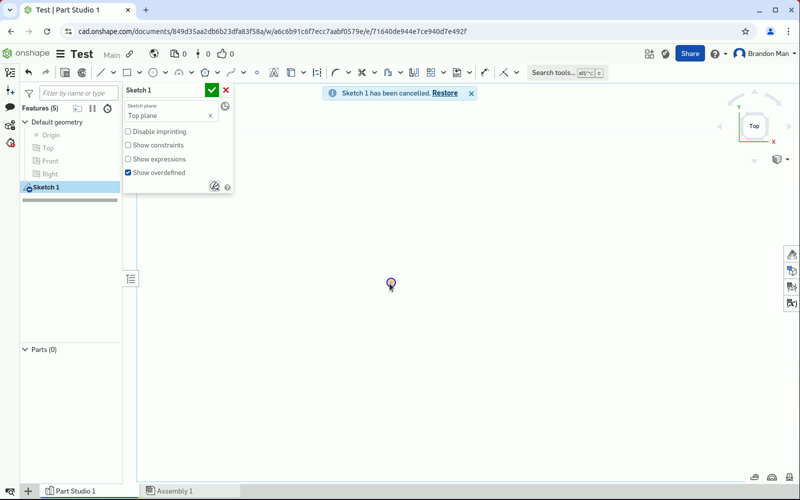
scroll(6)
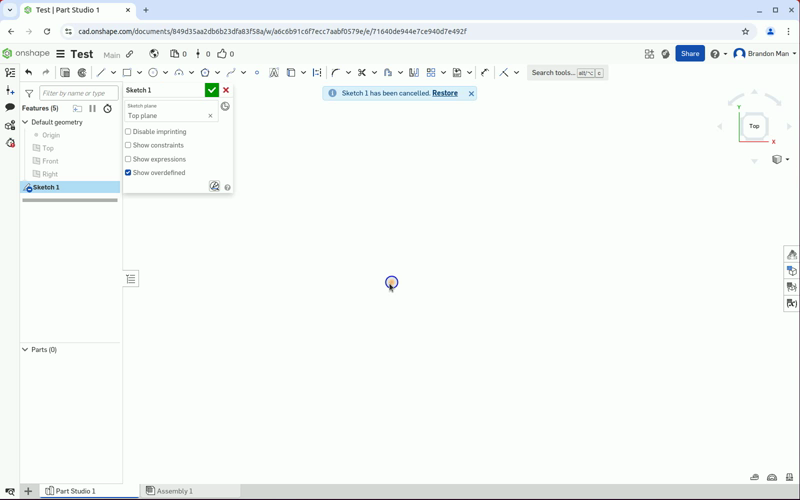
scroll(6)
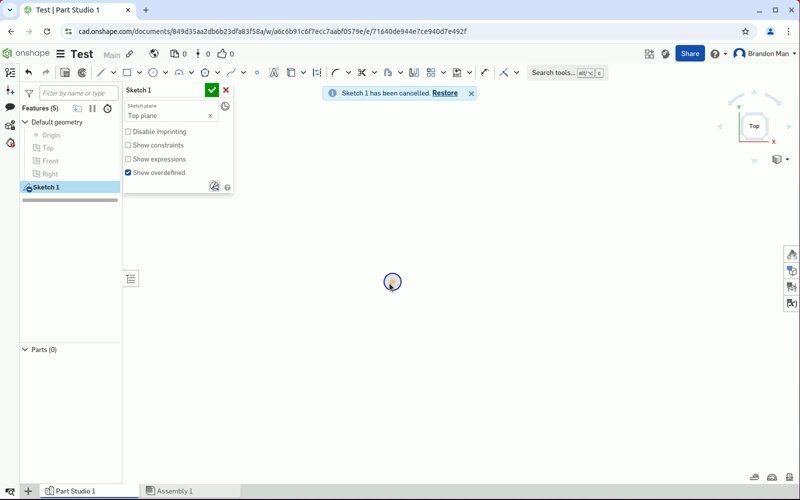
scroll(6)
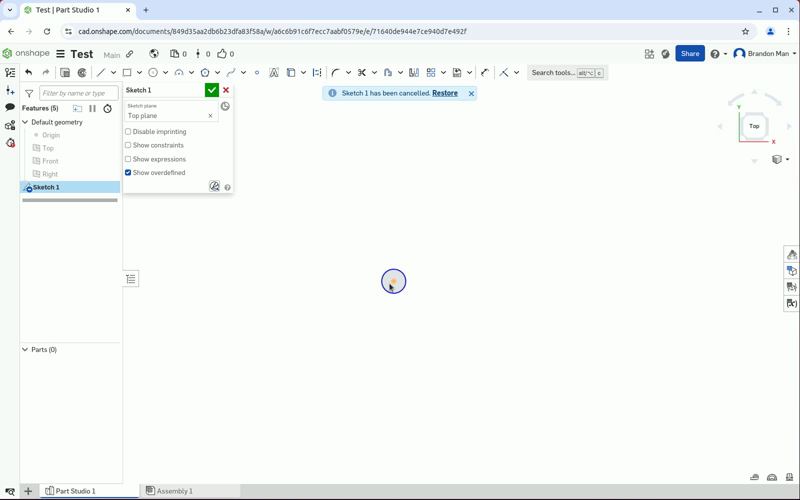
scroll(6)
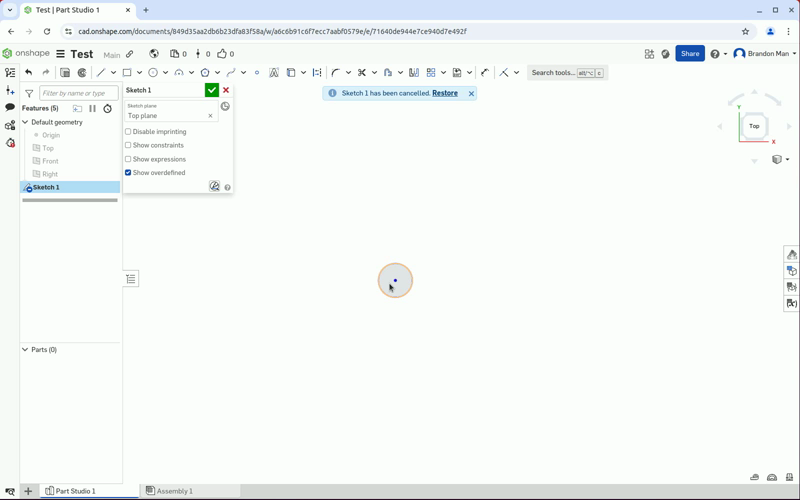
scroll(6)
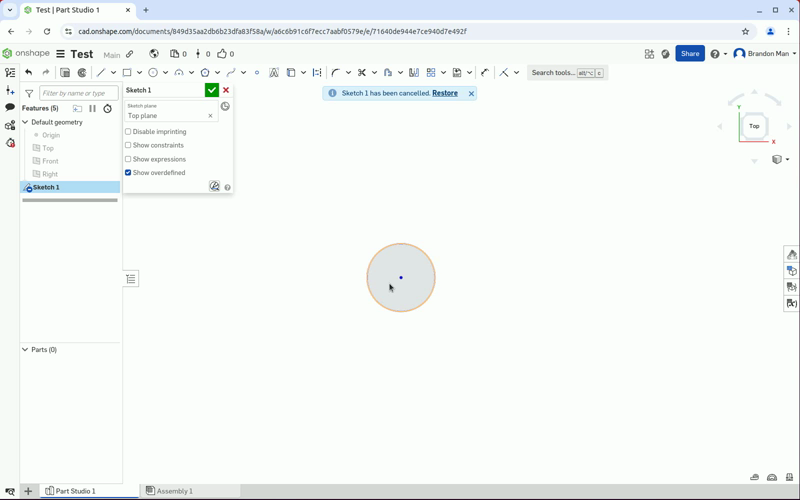
click(389, 283)
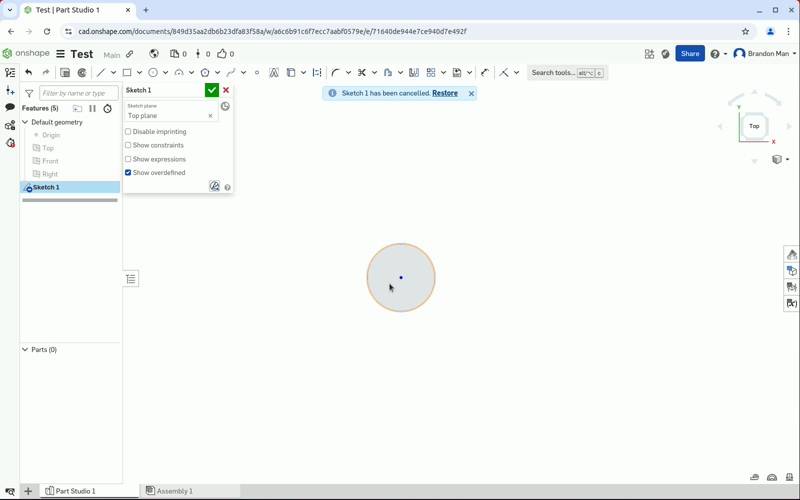
scroll(-6)
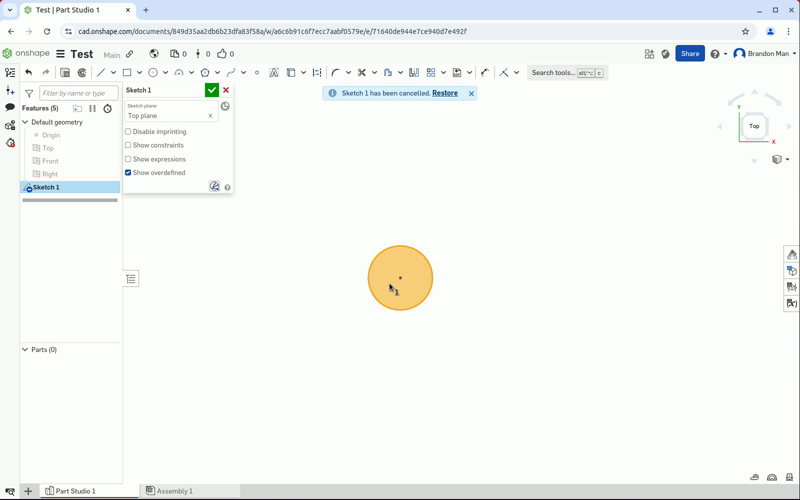
scroll(-6)
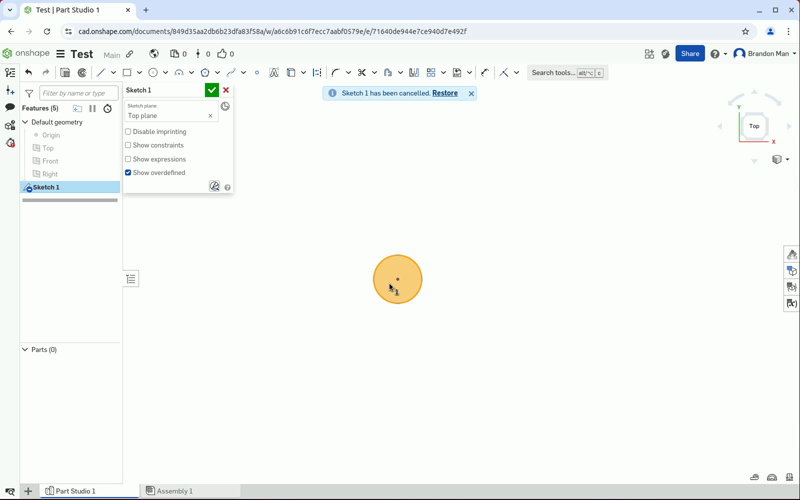
scroll(-6)
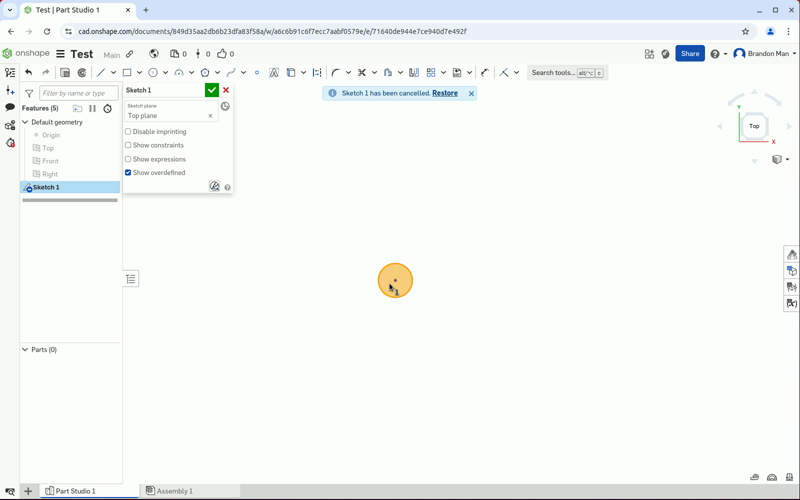
scroll(-6)
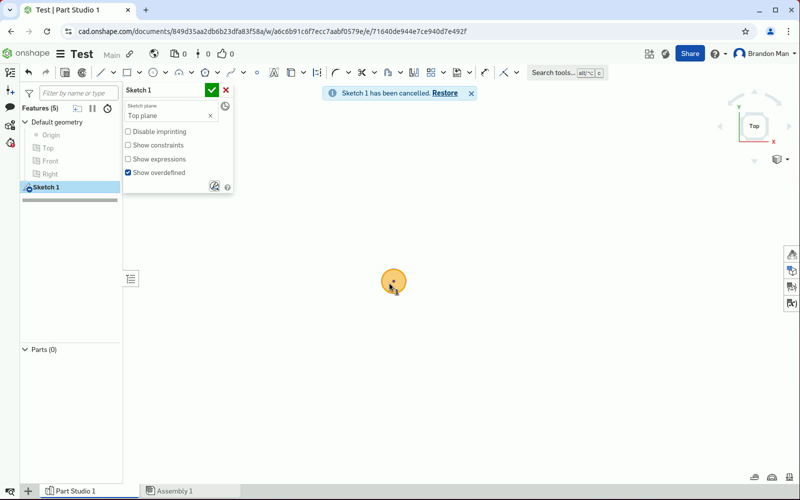
scroll(-6)
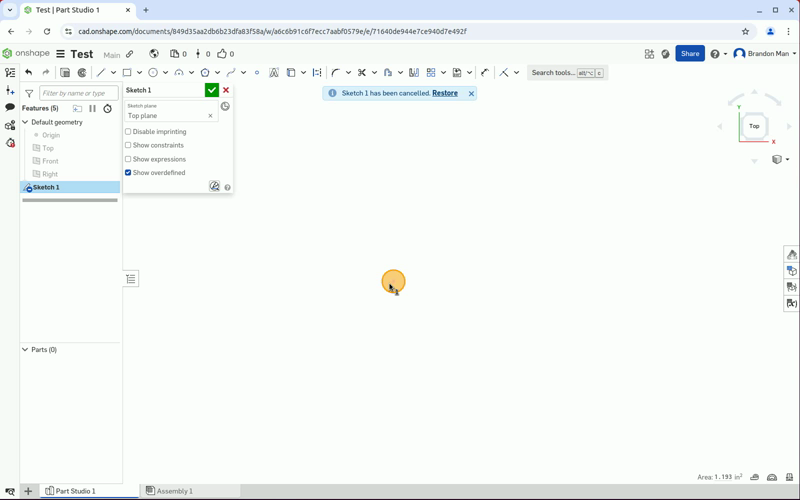
scroll(-6)
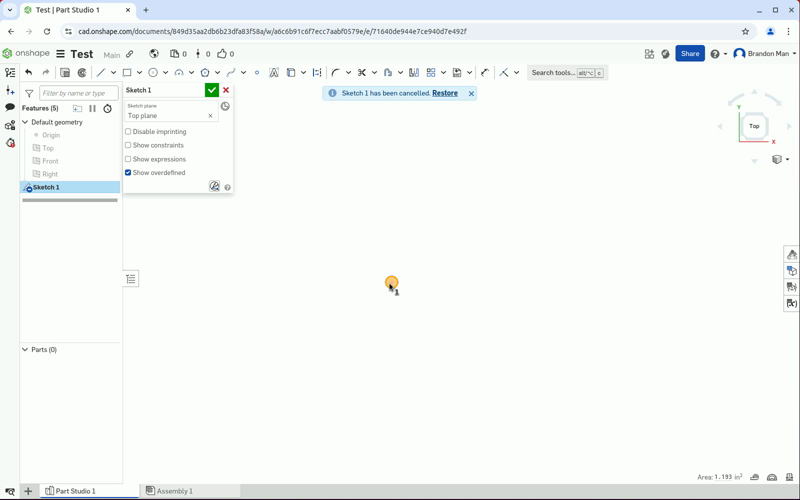
scroll(-6)
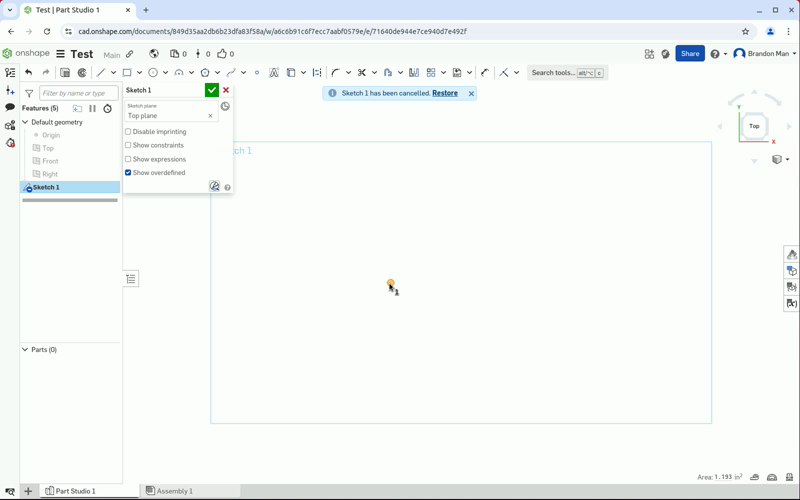
mouse_move(73, 352)
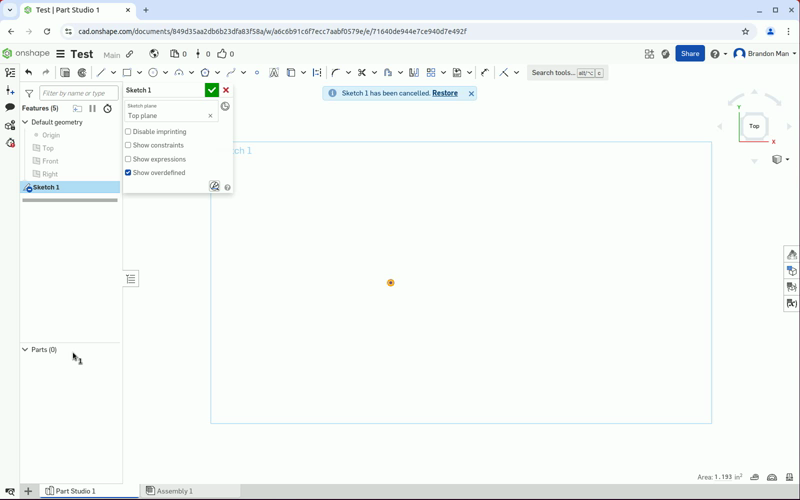
key(shift+y)
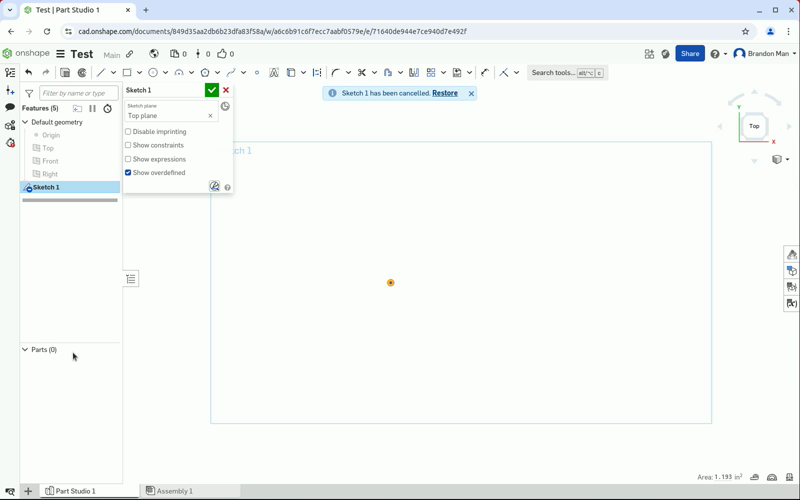
key(shift+e)
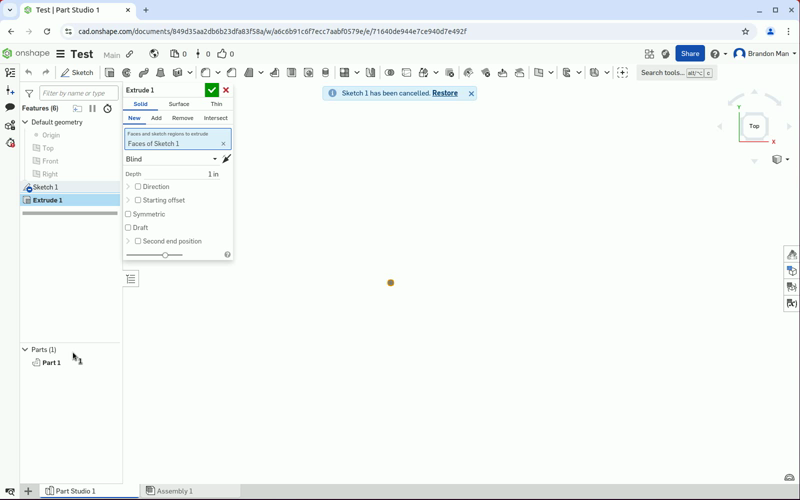
mouse_move(143, 106)
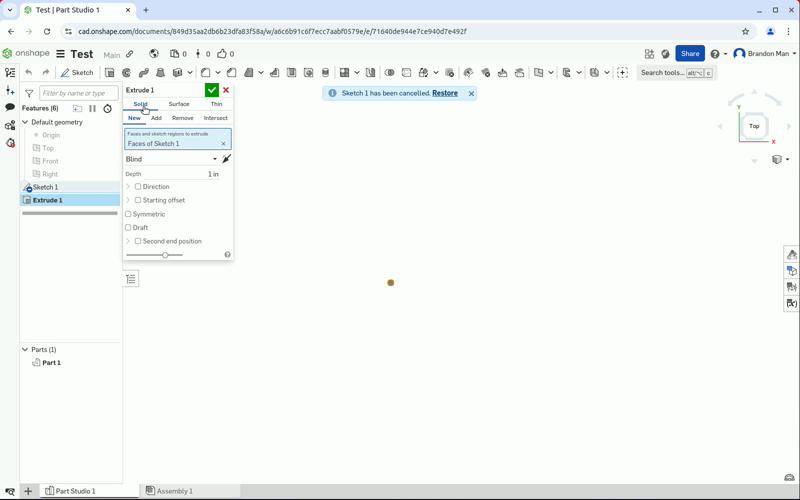
click(143, 106)
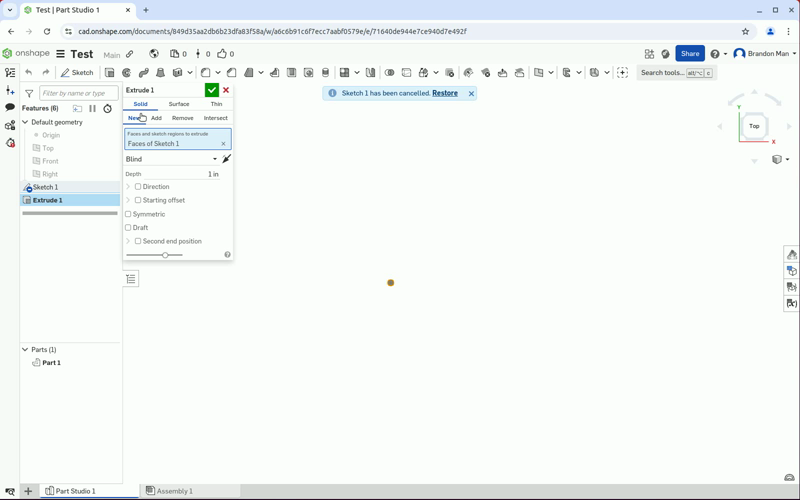
mouse_move(137, 120)
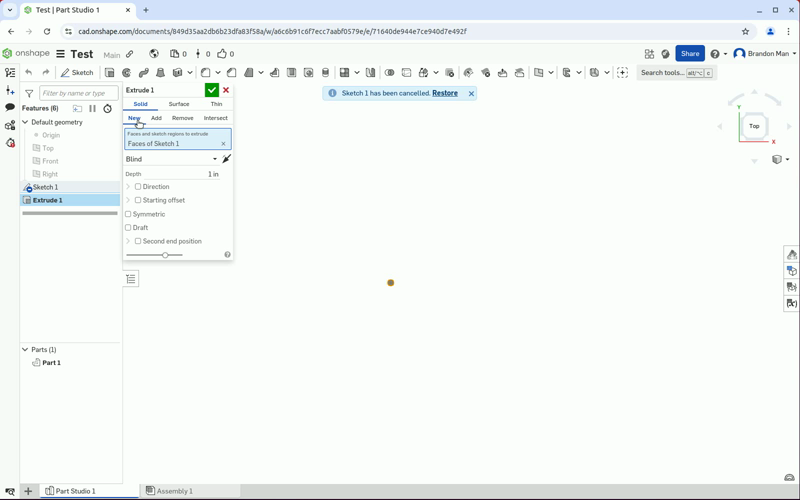
click(137, 120)
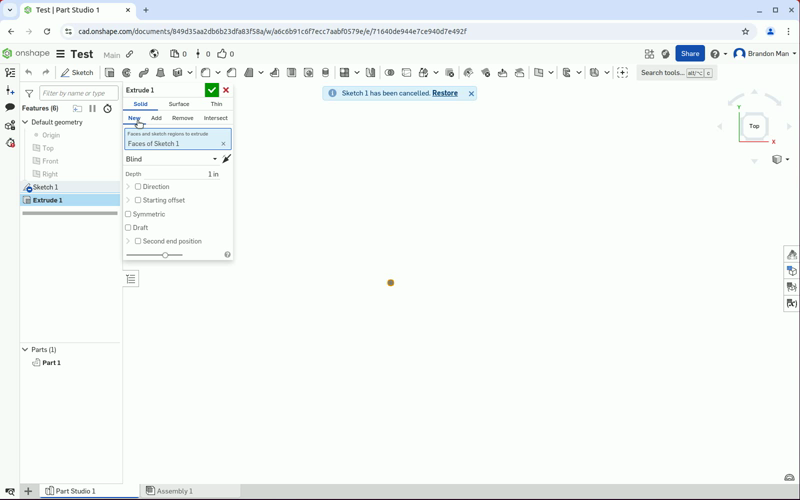
key(tab, 4)
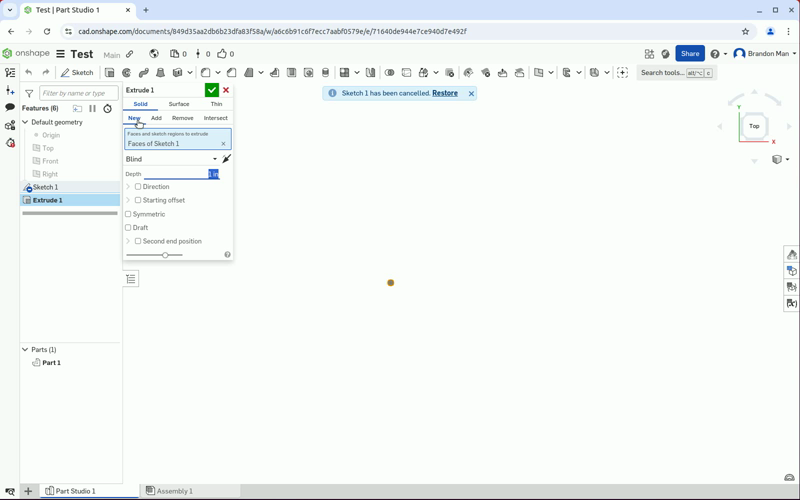
text(9.869)
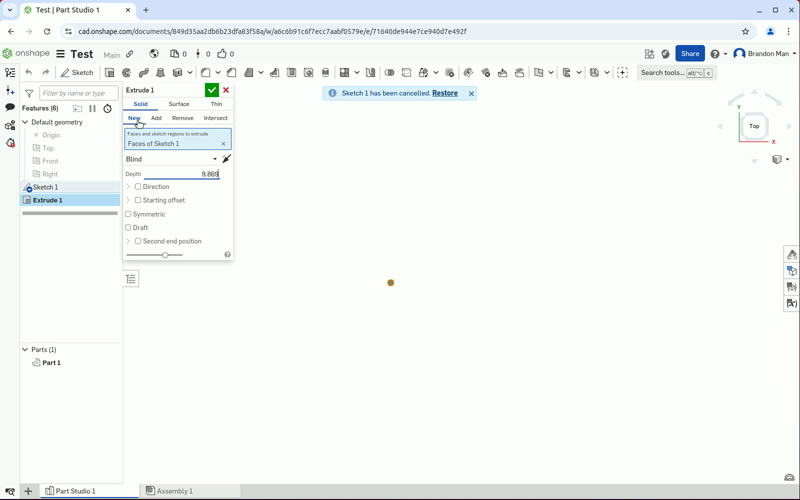
key(enter)
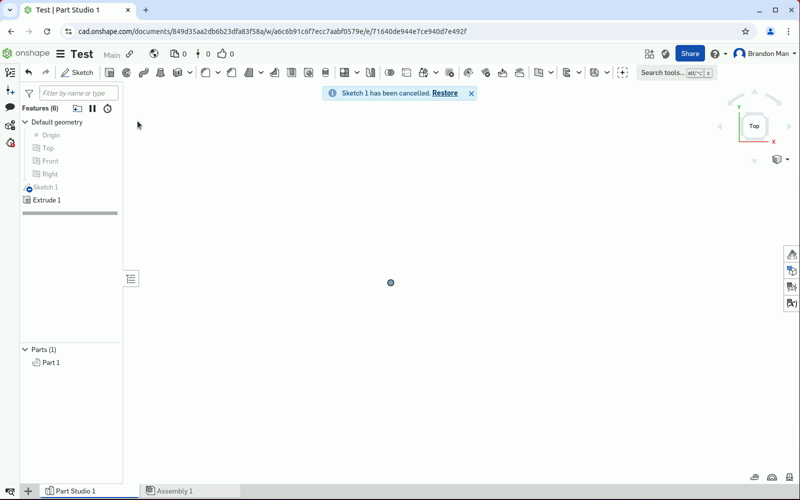
key(shift+h)
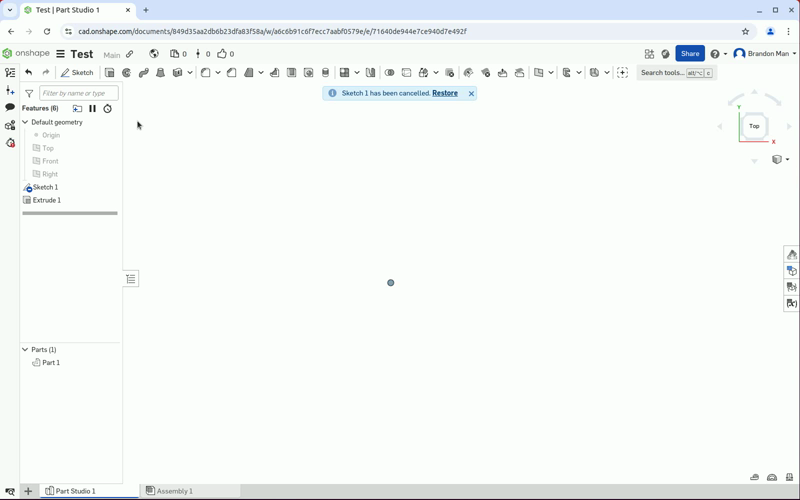
key(shift+h)
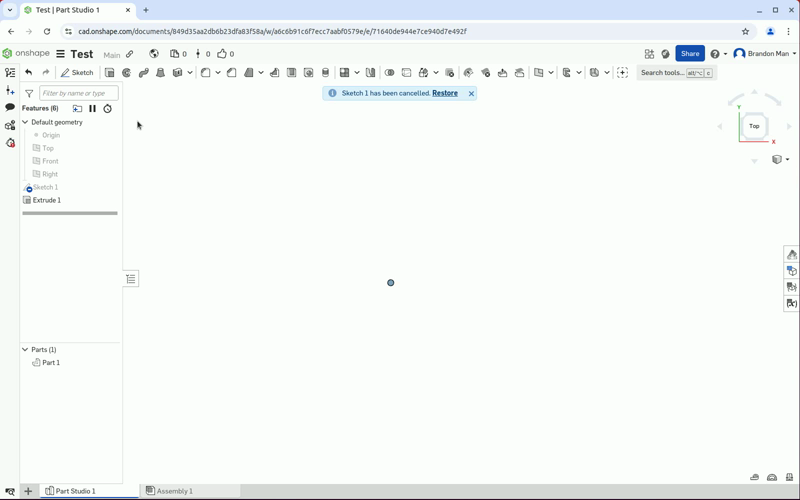
mouse_move(73, 189)
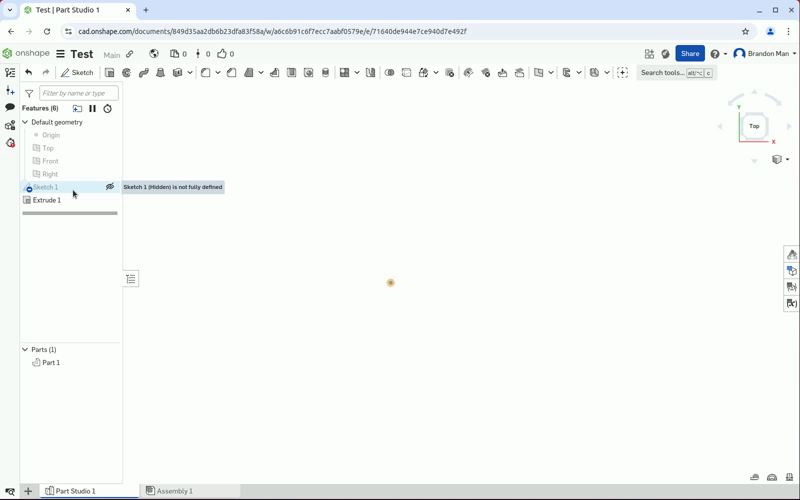
click(73, 189)
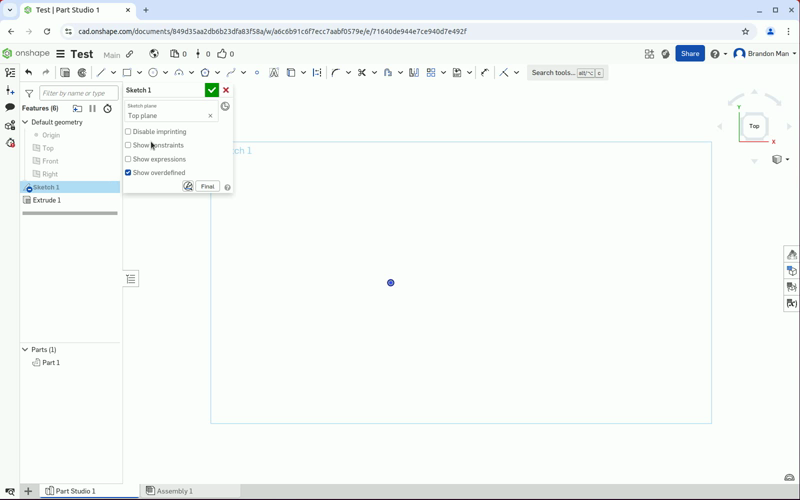
mouse_move(229, 92)
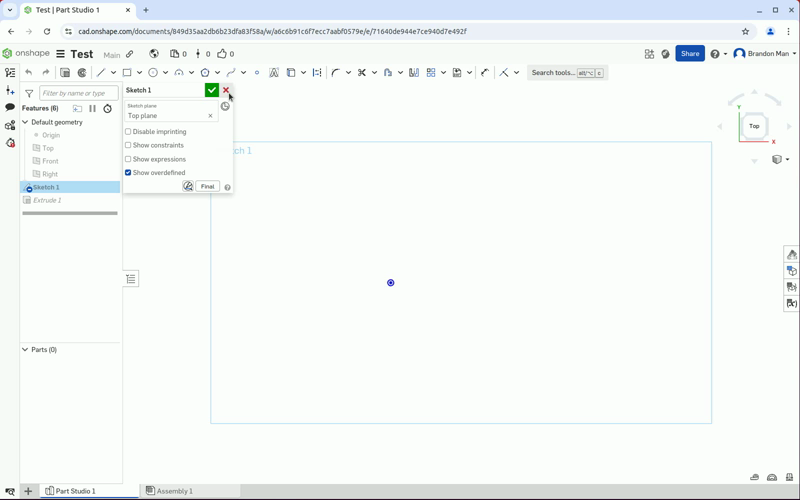
click(229, 92)
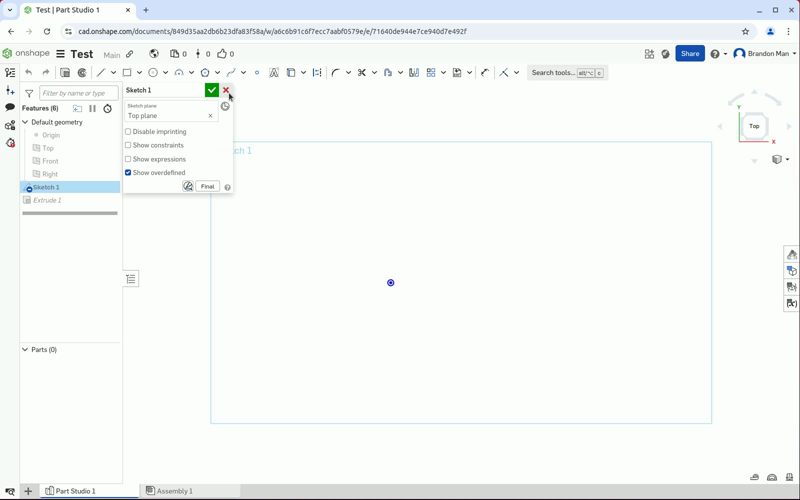
key(shift+s)
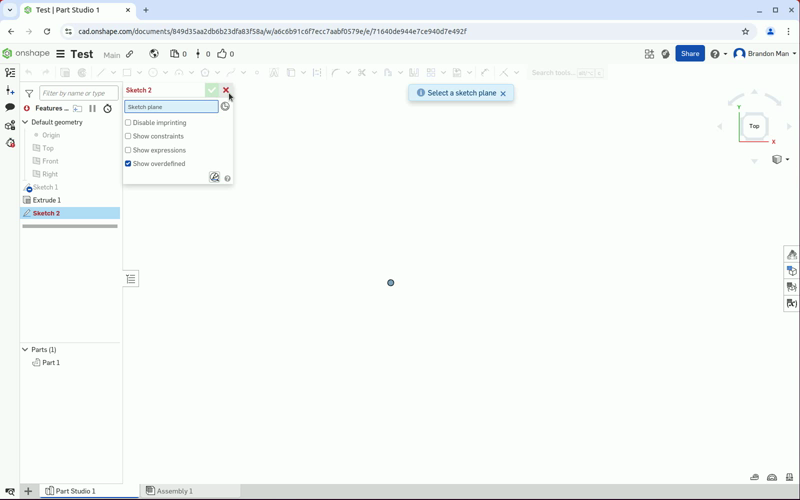
mouse_move(73, 150)
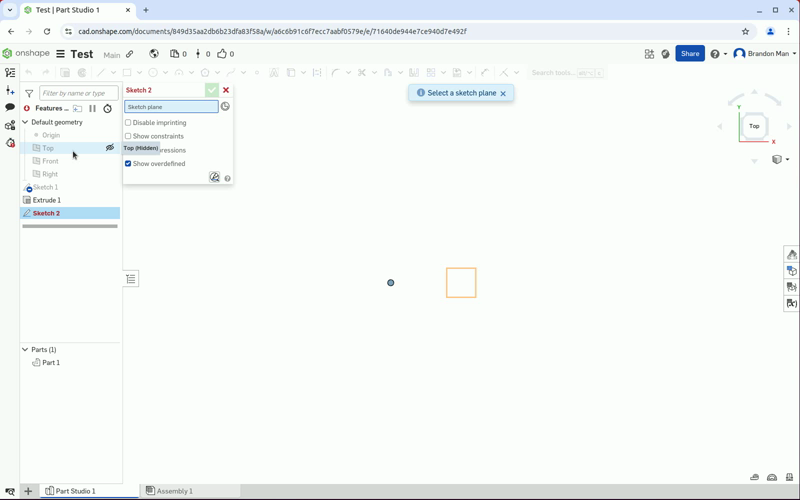
click(73, 150)
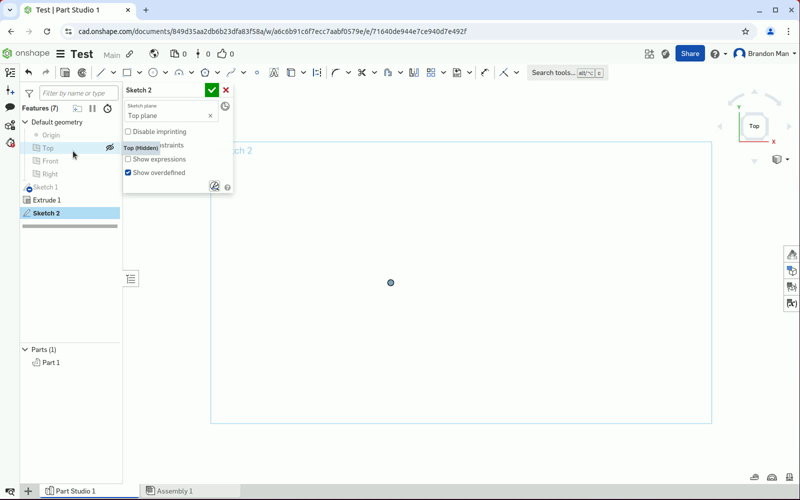
mouse_move(73, 352)
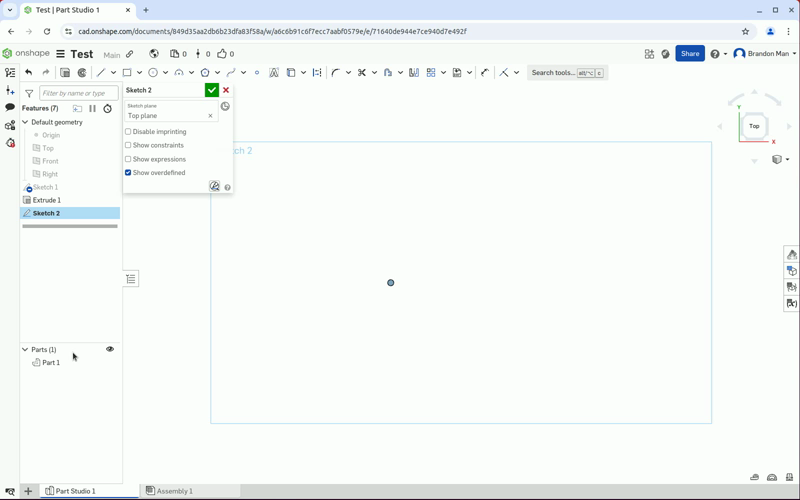
key(y)
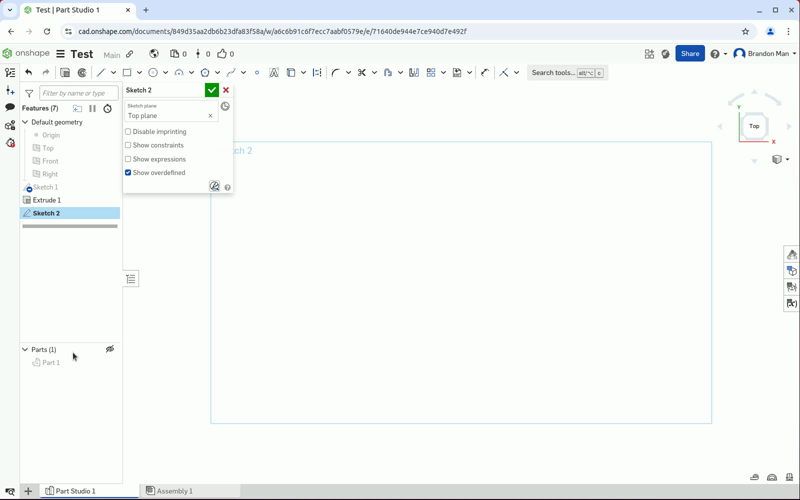
key(c)
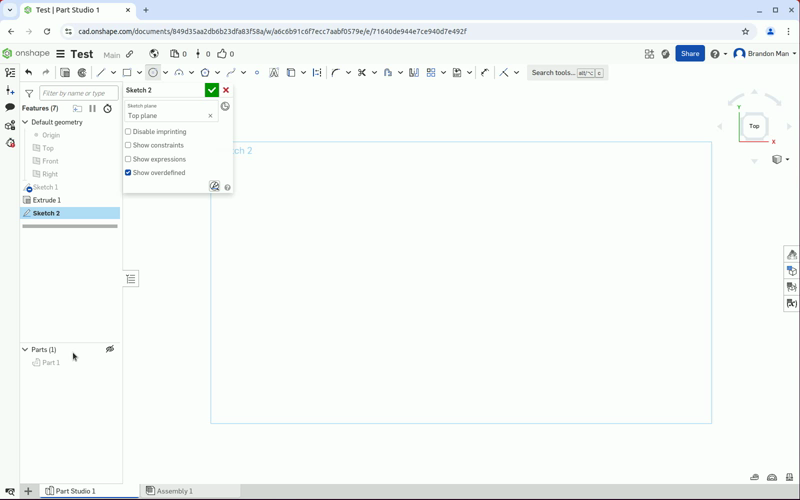
key_down(shift)
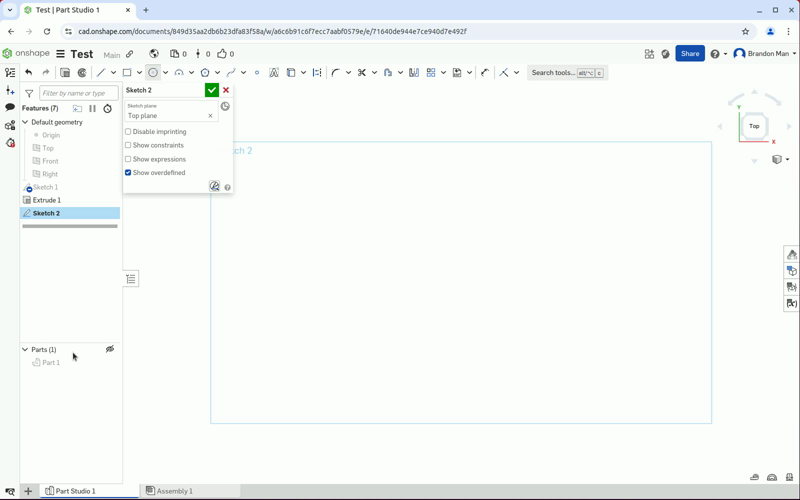
mouse_move(532, 282)
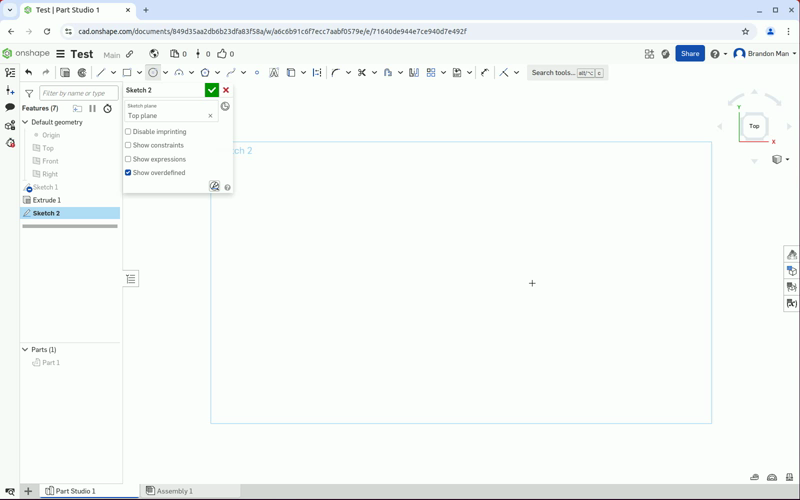
click(532, 282)
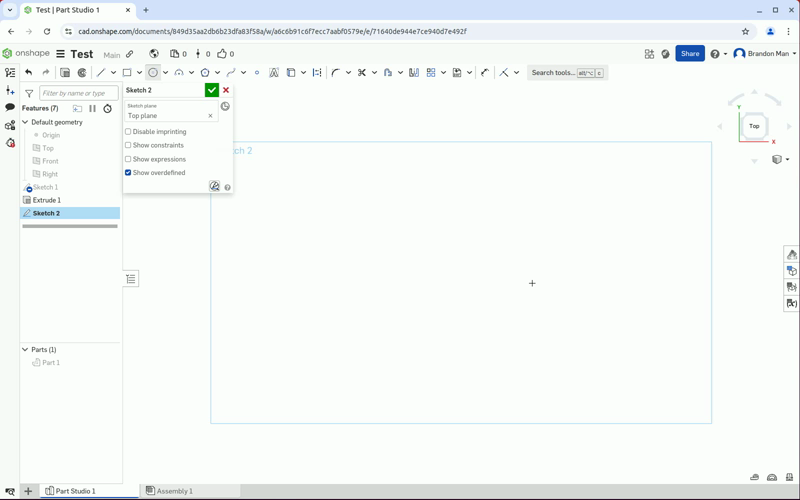
key_up(shift)
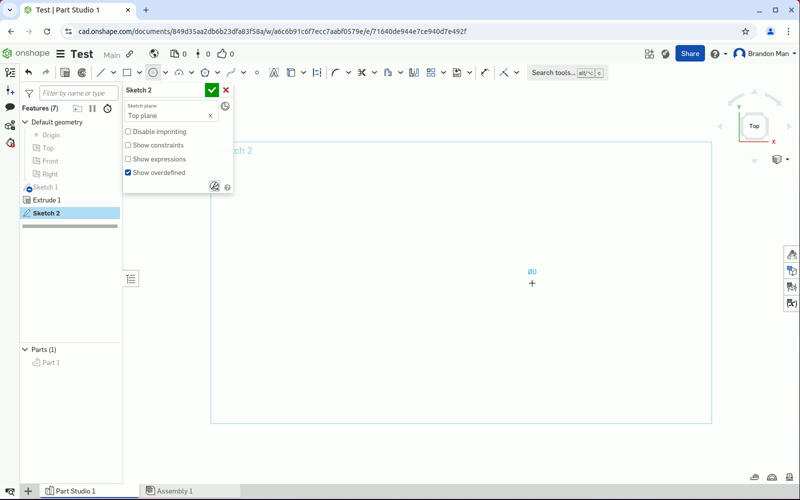
mouse_move(535, 282)
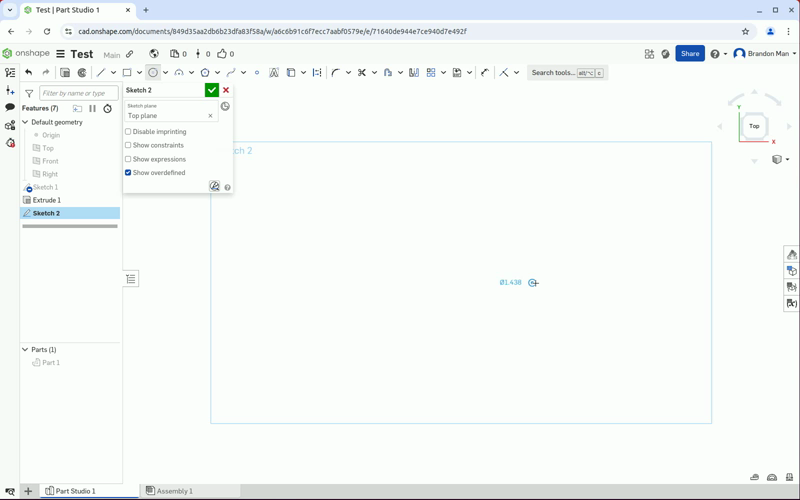
click(535, 282)
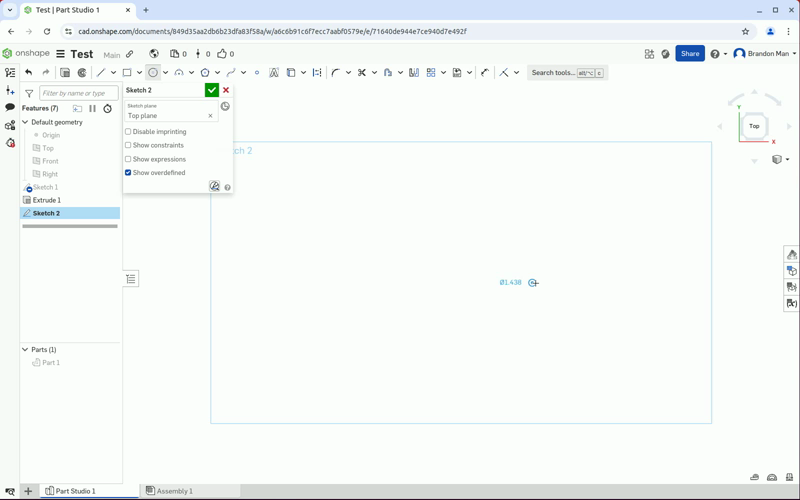
key(esc)
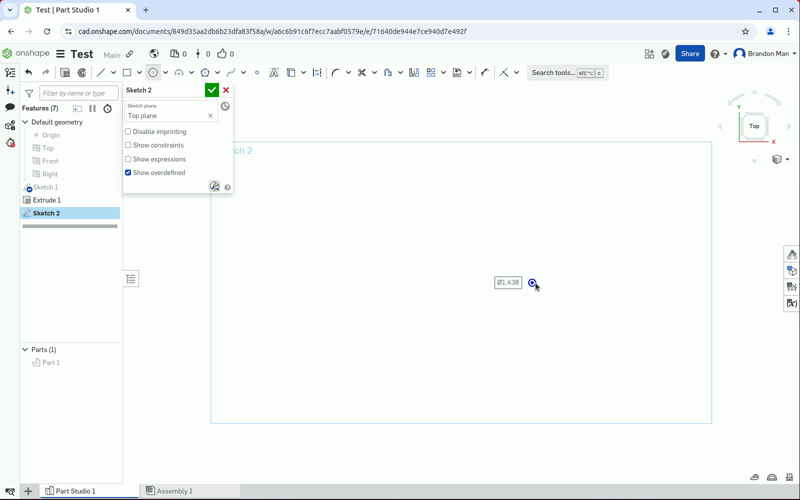
mouse_move(530, 281)
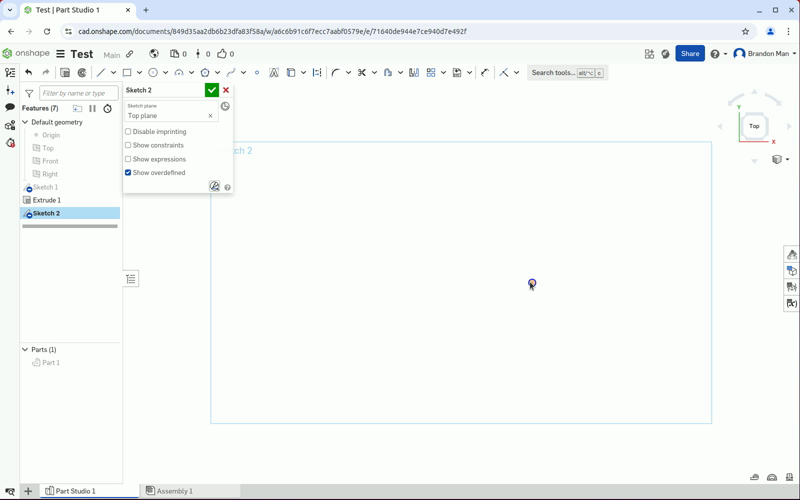
scroll(6)
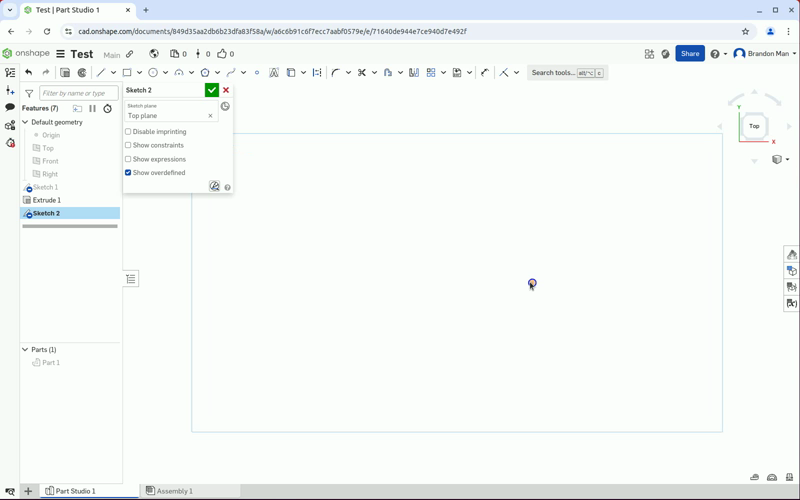
scroll(6)
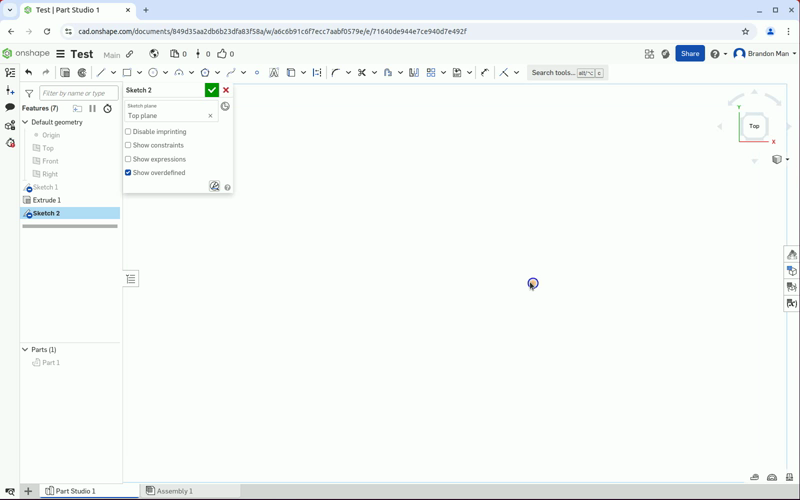
scroll(6)
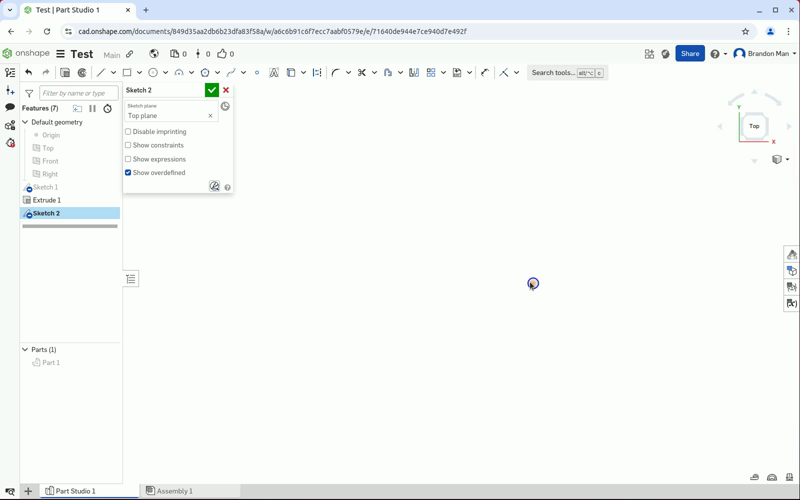
scroll(6)
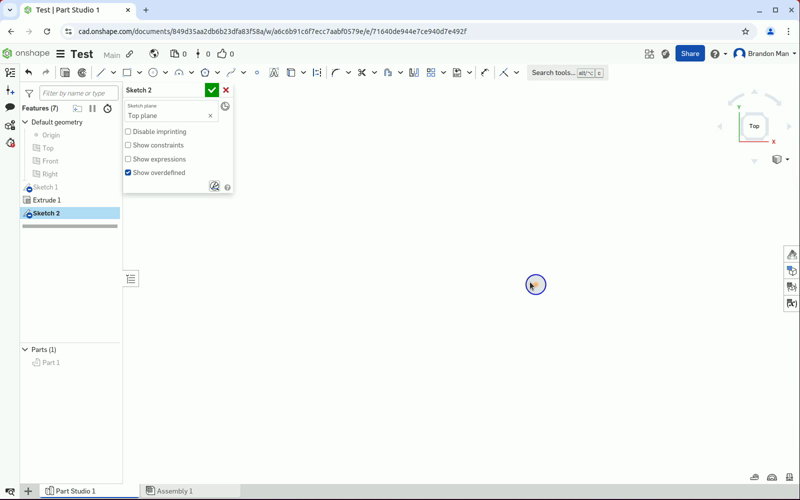
scroll(6)
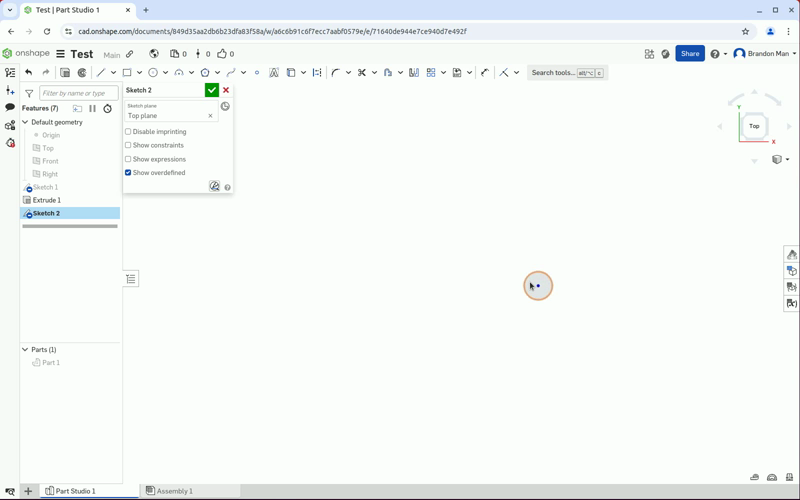
scroll(6)
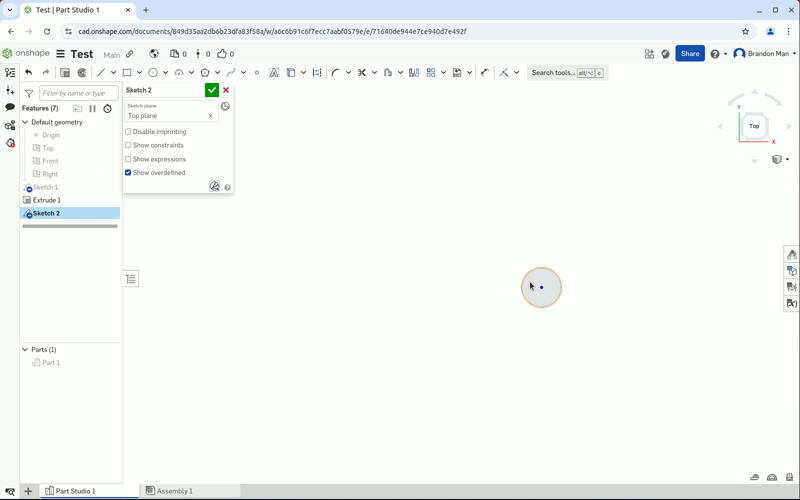
scroll(6)
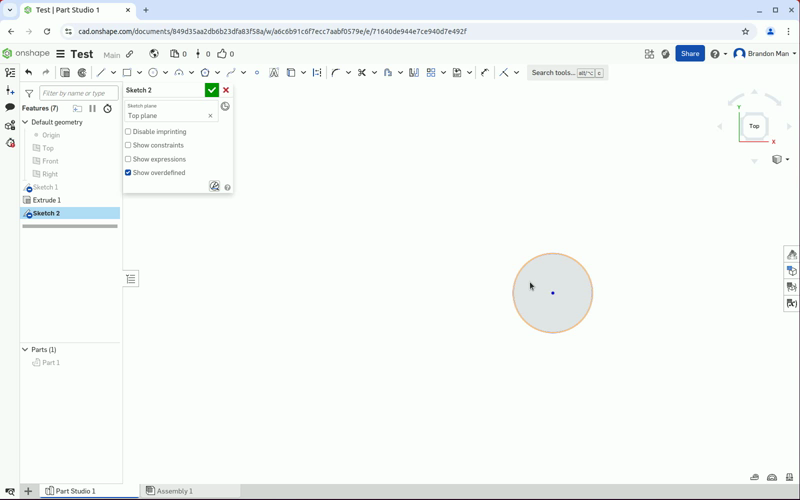
click(530, 281)
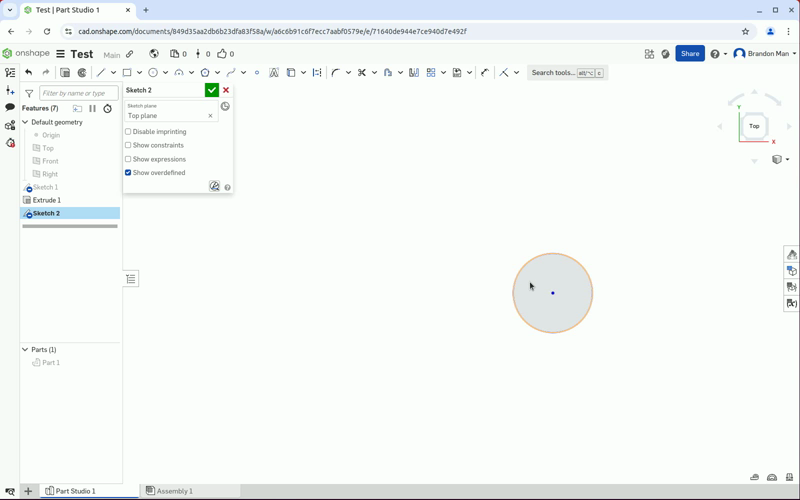
scroll(-6)
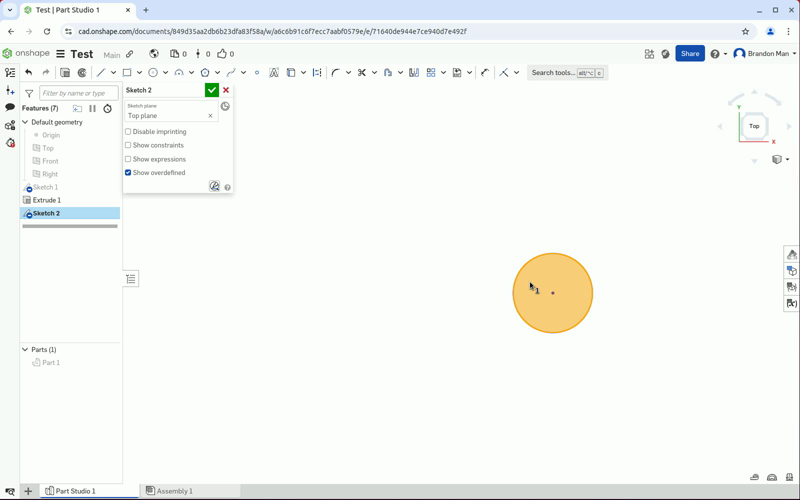
scroll(-6)
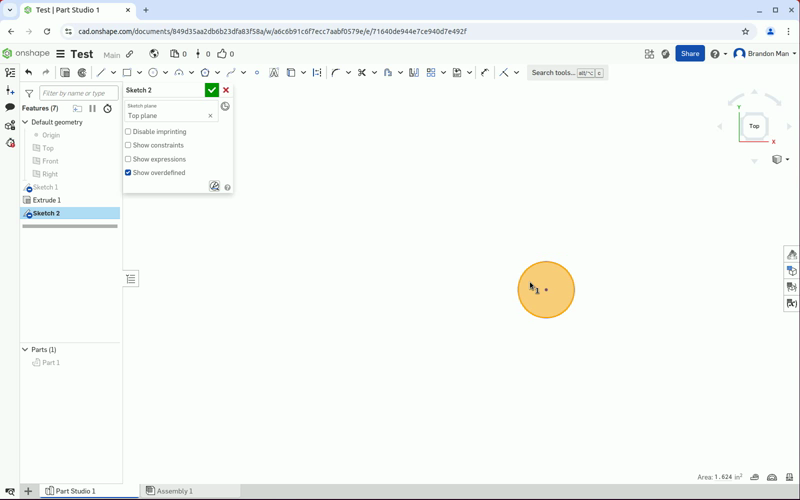
scroll(-6)
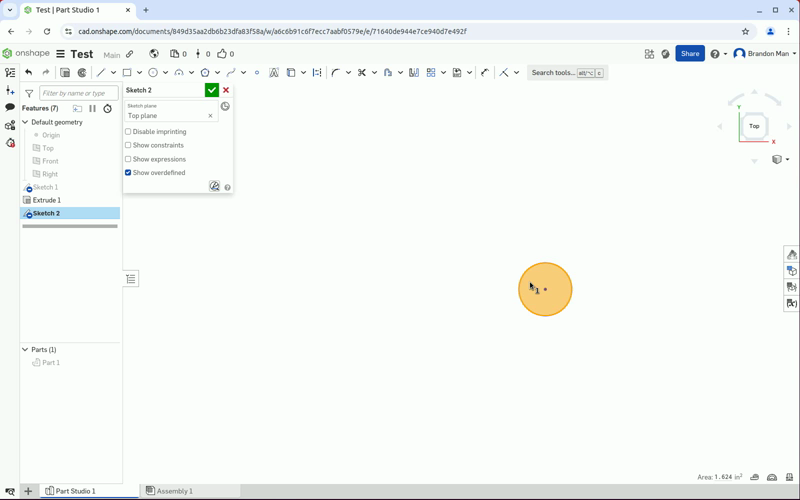
scroll(-6)
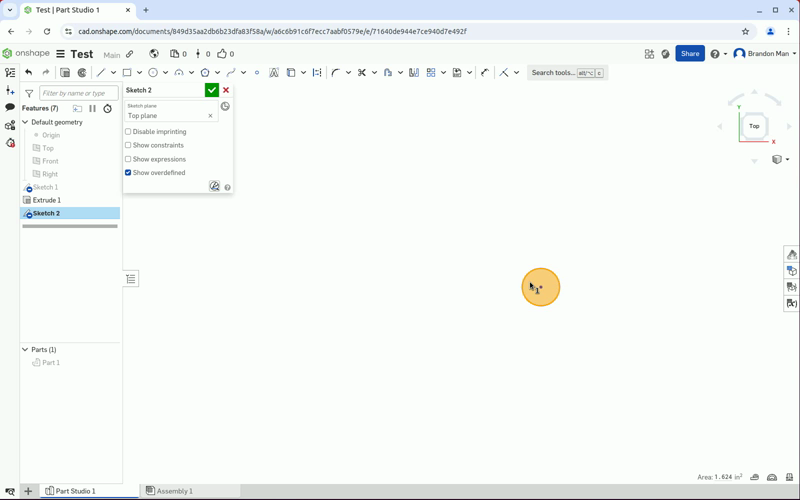
scroll(-6)
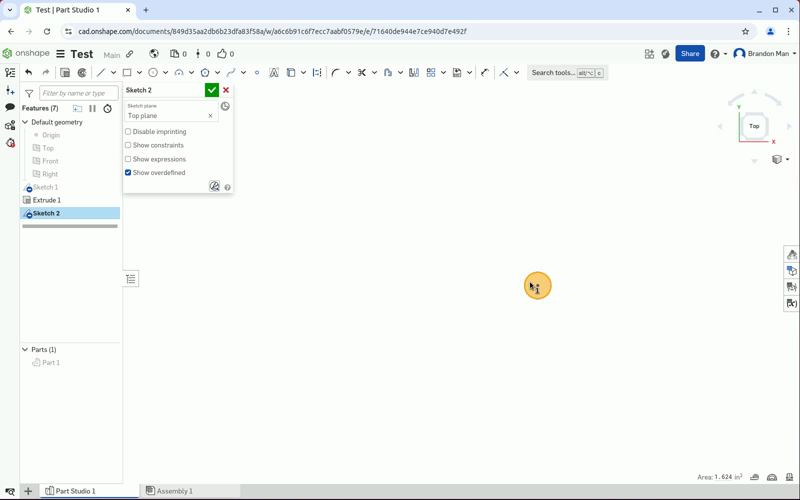
scroll(-6)
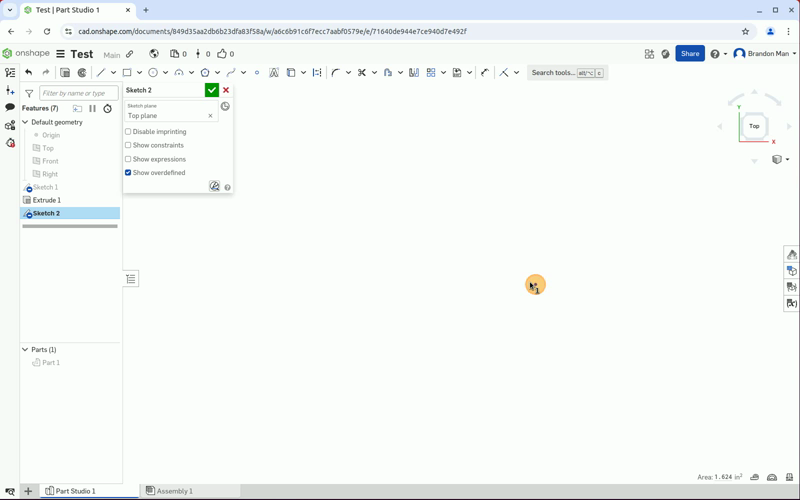
scroll(-6)
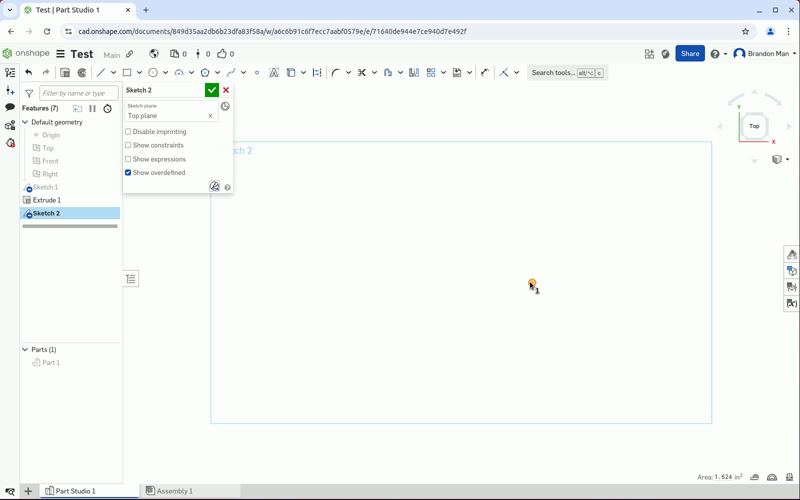
mouse_move(73, 352)
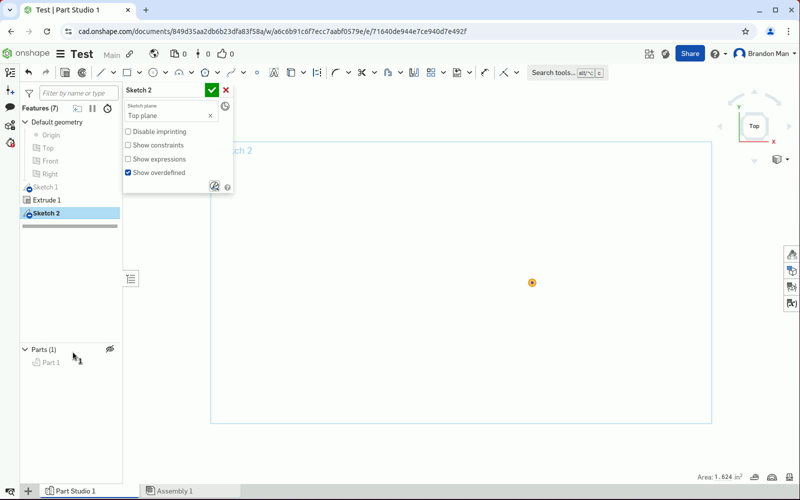
key(shift+y)
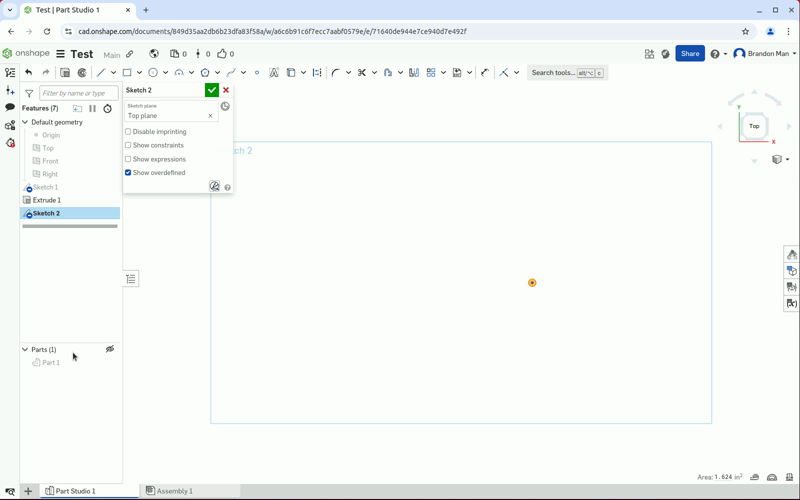
key(shift+e)
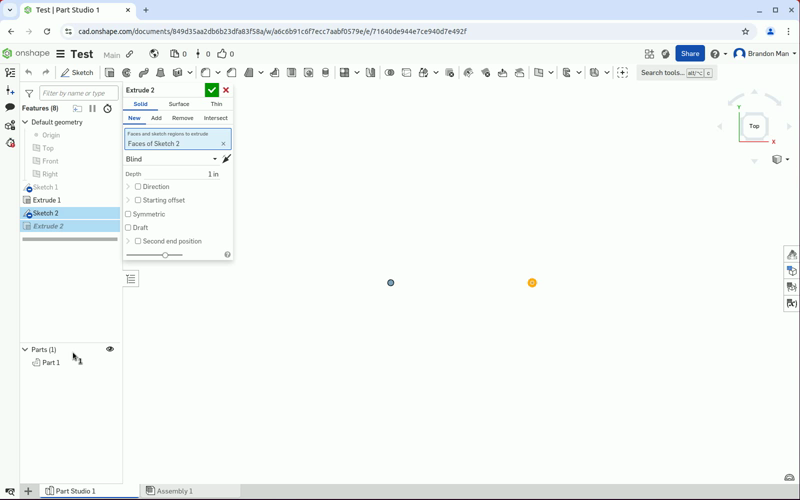
mouse_move(143, 106)
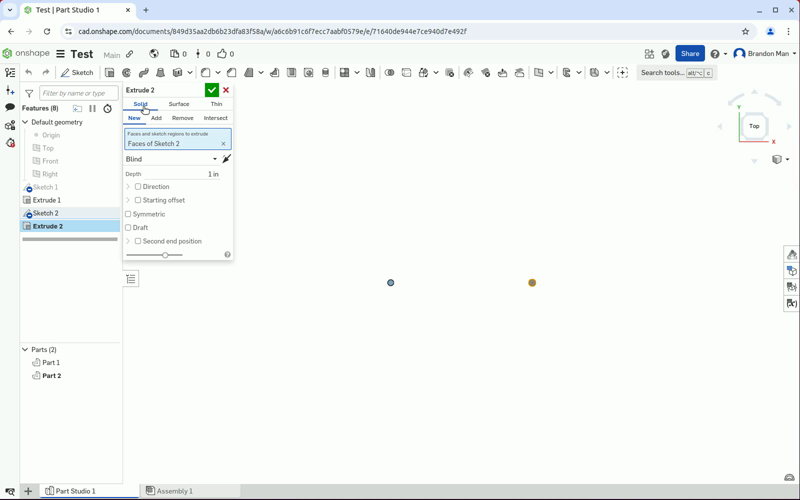
click(143, 106)
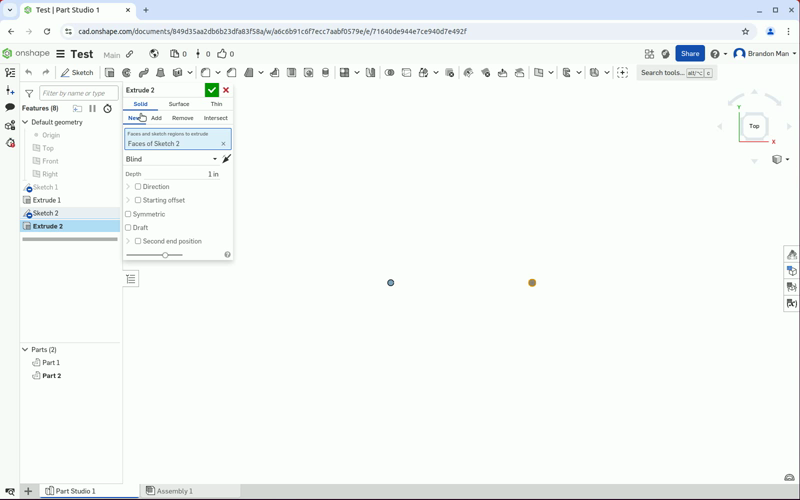
mouse_move(137, 120)
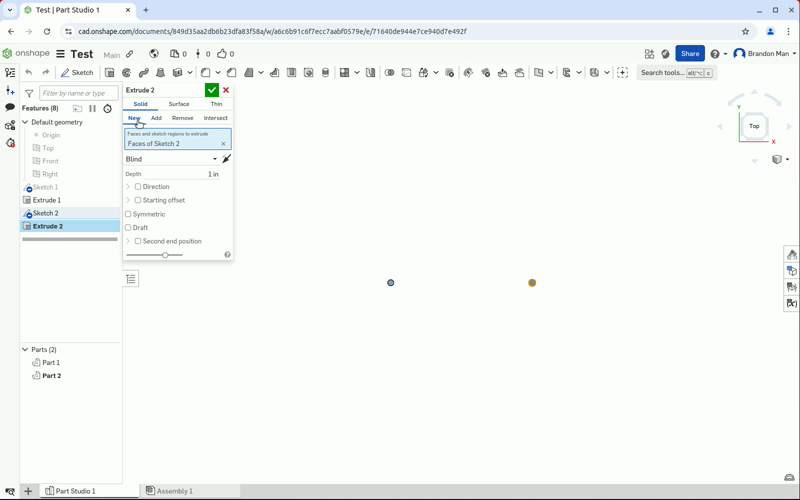
click(137, 120)
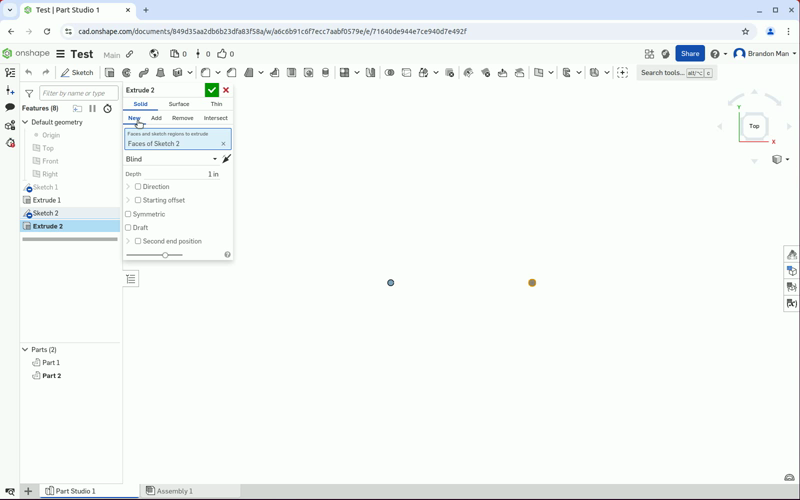
key(tab, 4)
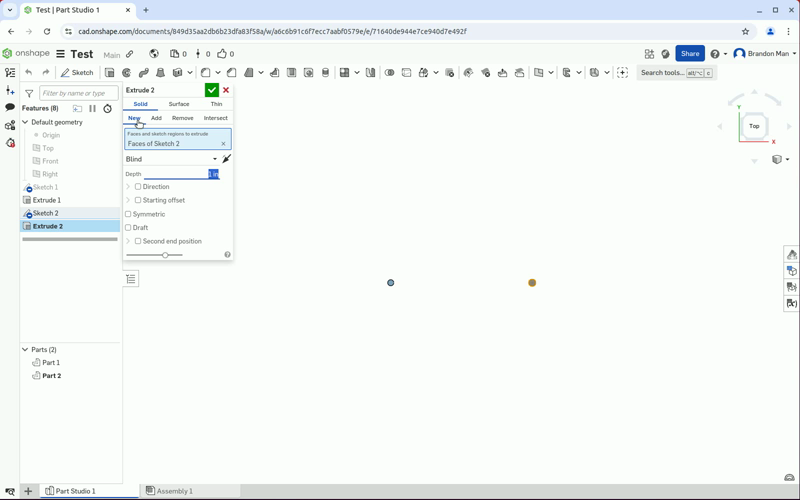
text(9.869)
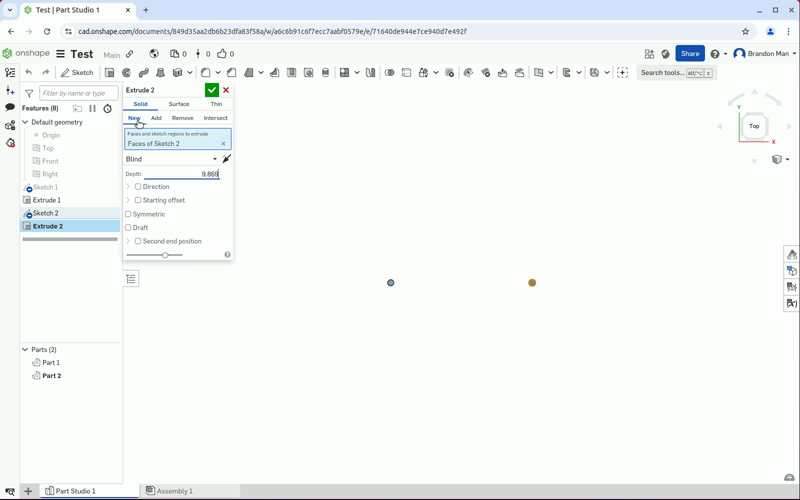
key(enter)
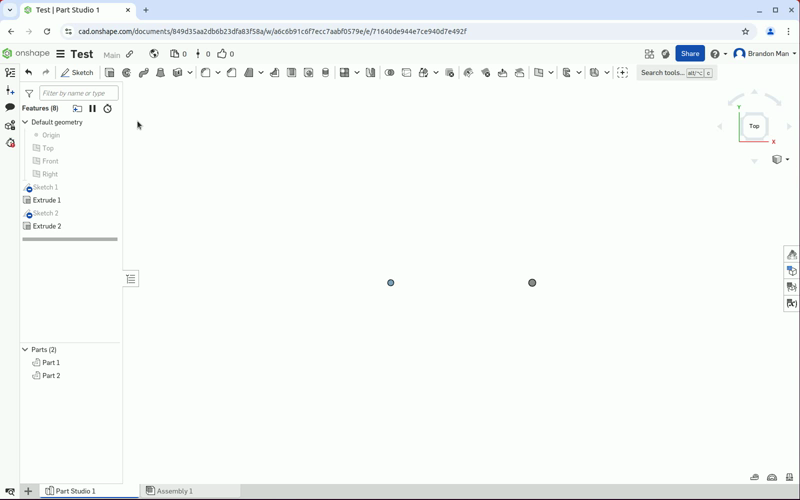
key(shift+h)
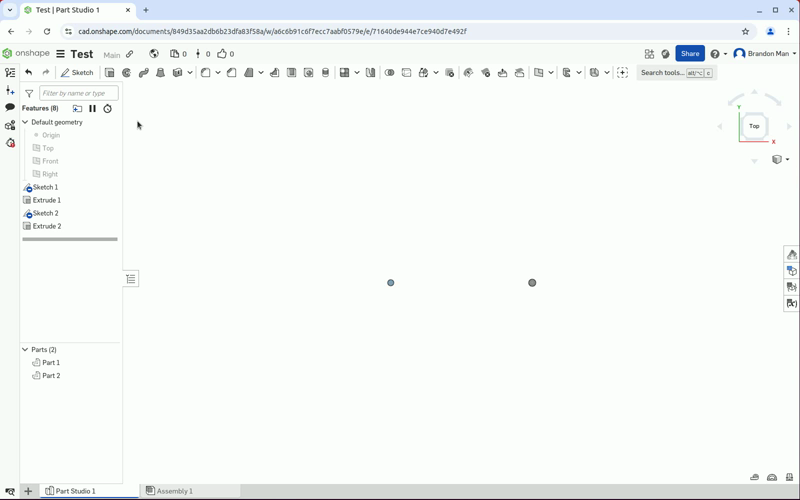
key(shift+h)
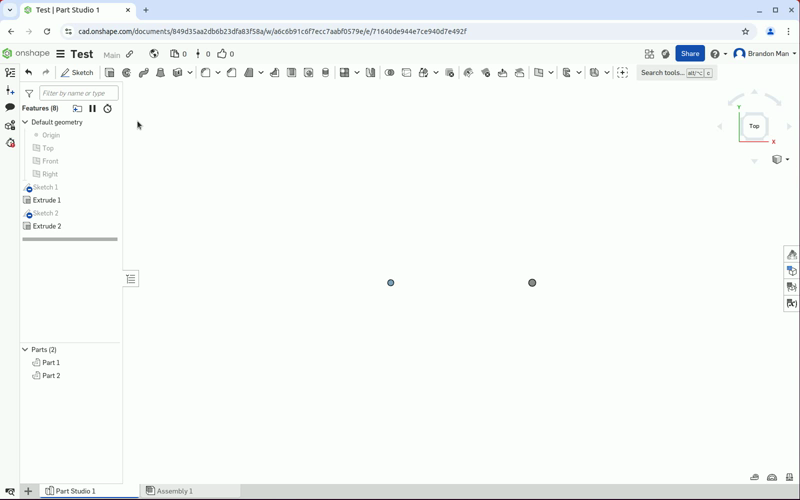
mouse_move(73, 189)
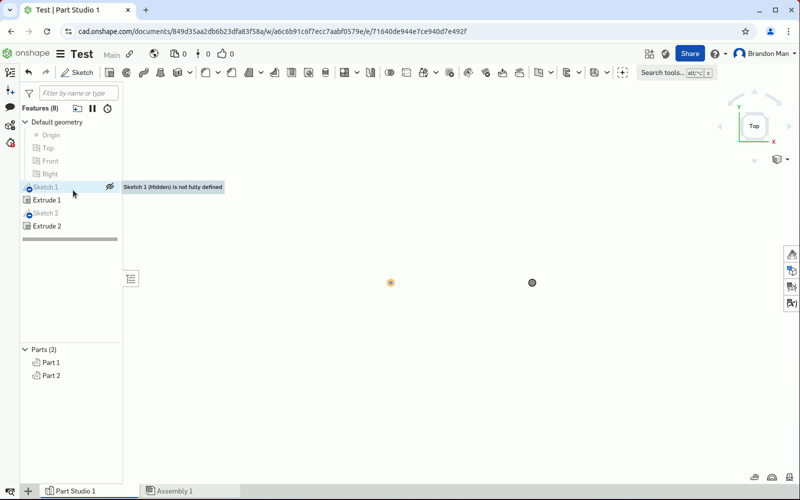
click(73, 189)
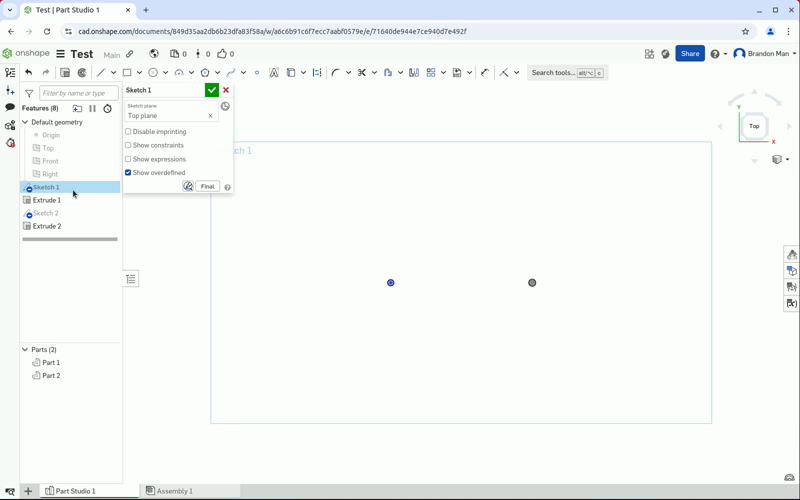
mouse_move(229, 92)
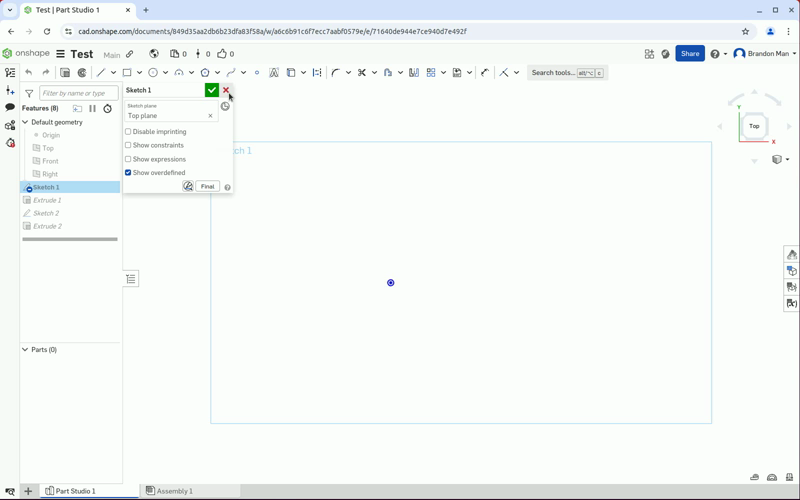
click(229, 92)
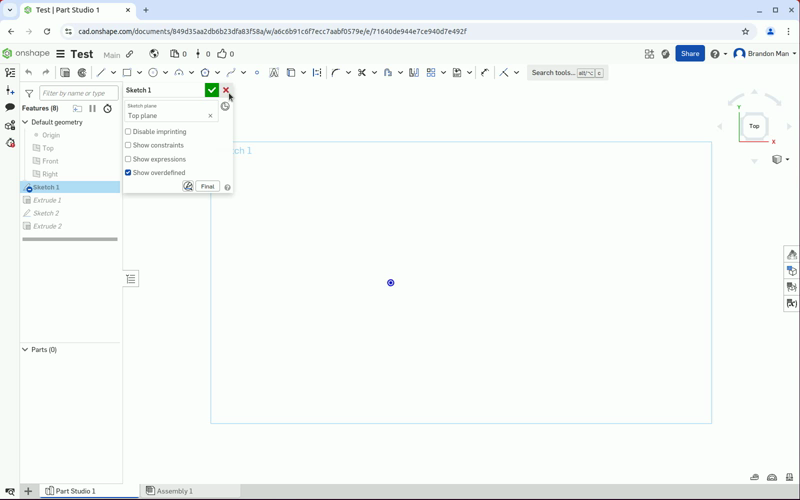
key(shift+s)
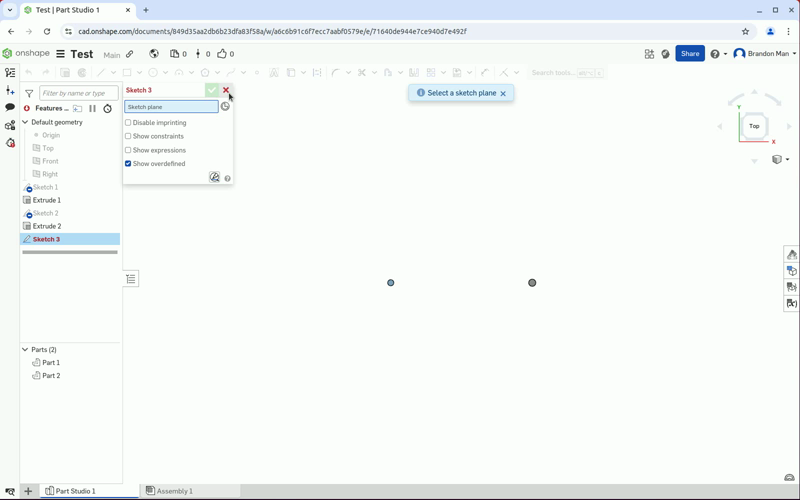
mouse_move(73, 150)
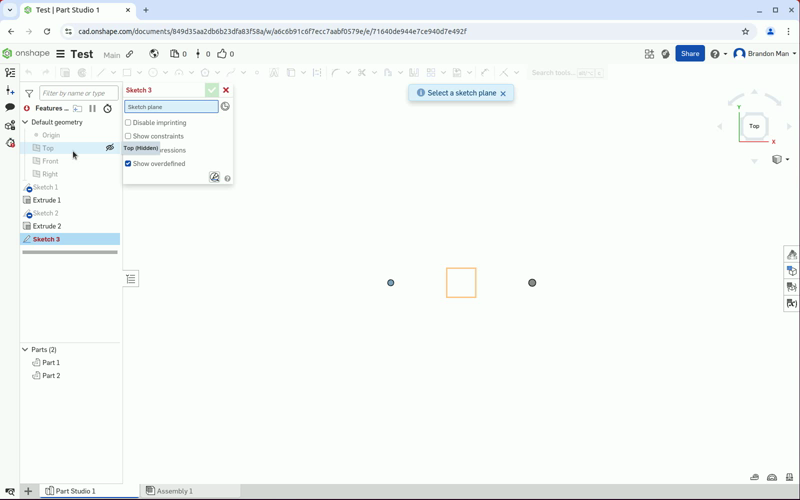
click(73, 150)
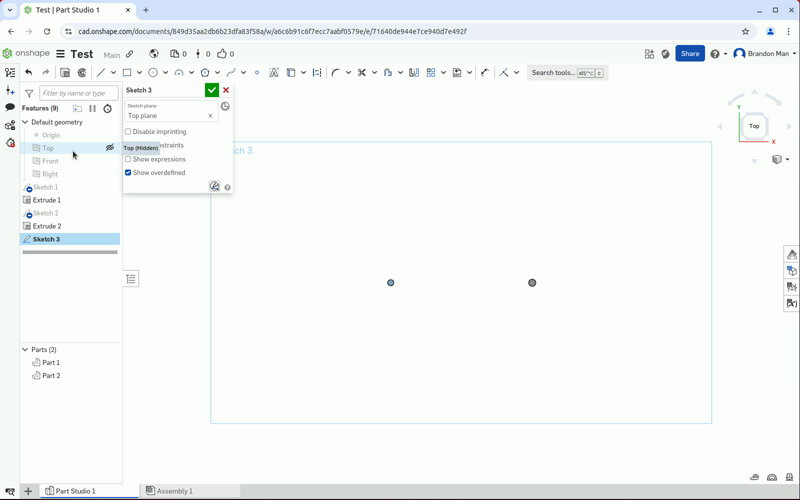
mouse_move(73, 352)
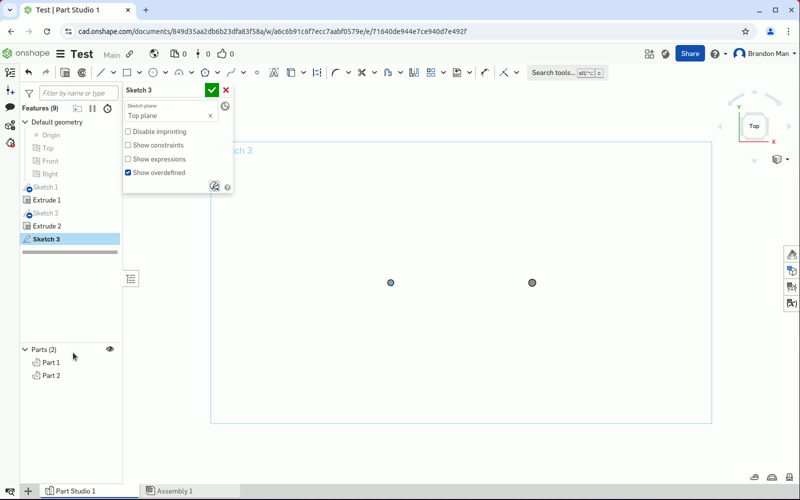
key(y)
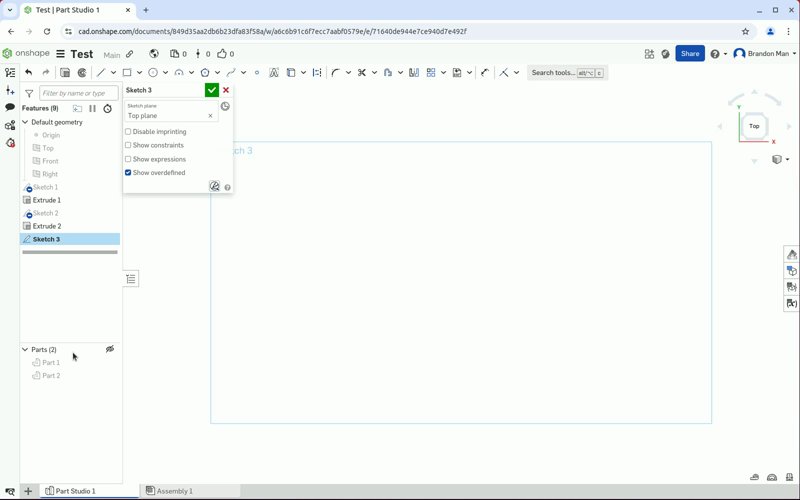
key(l)
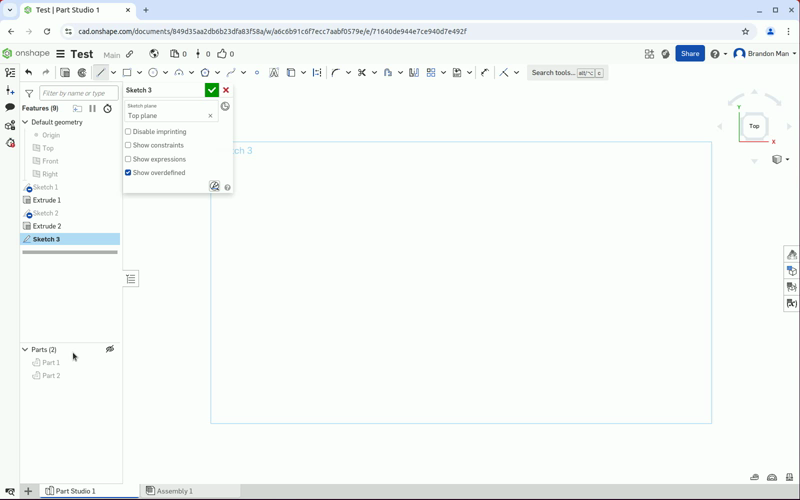
key_down(shift)
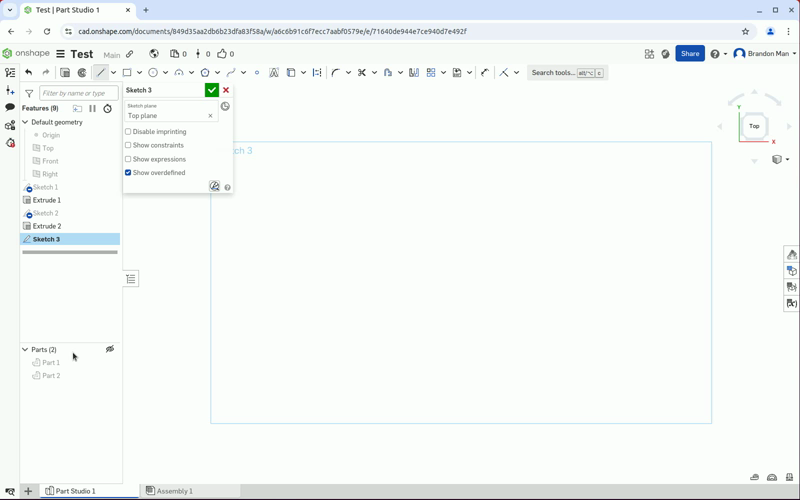
mouse_move(348, 290)
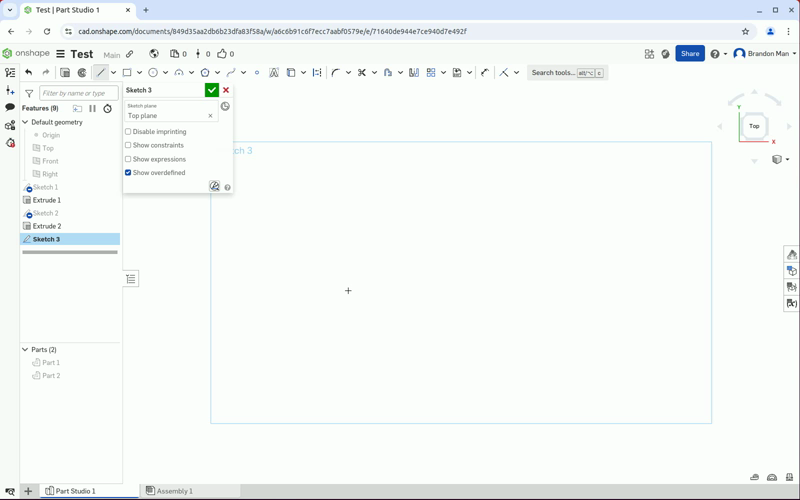
click(348, 290)
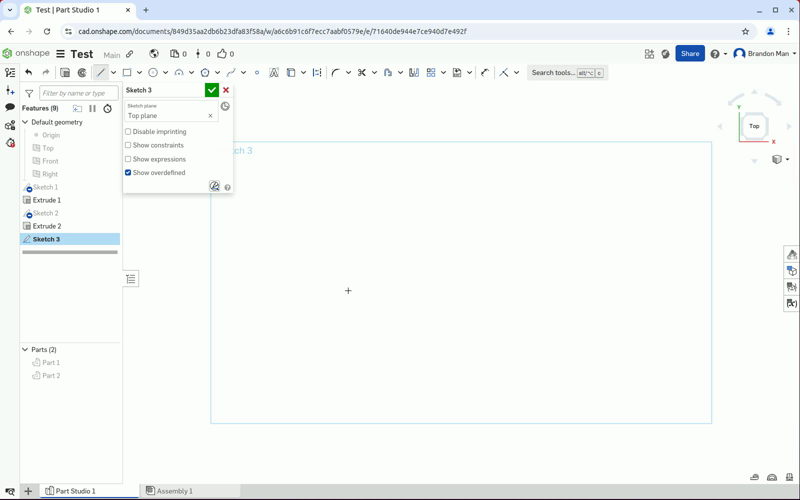
key_up(shift)
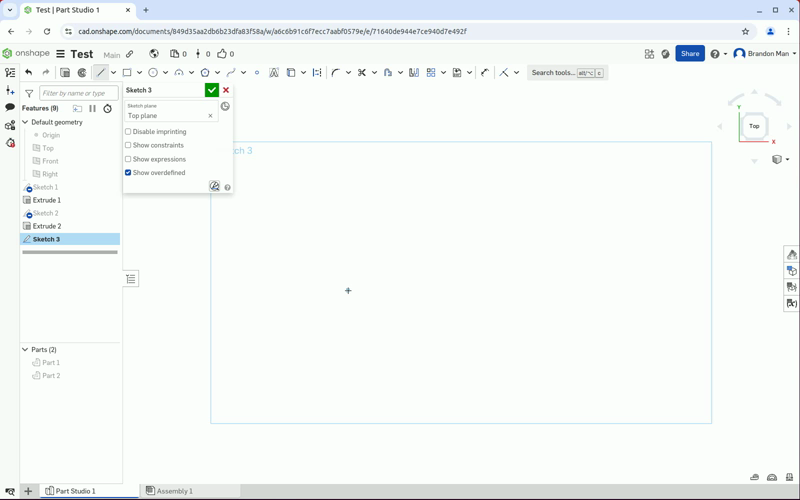
key_down(shift)
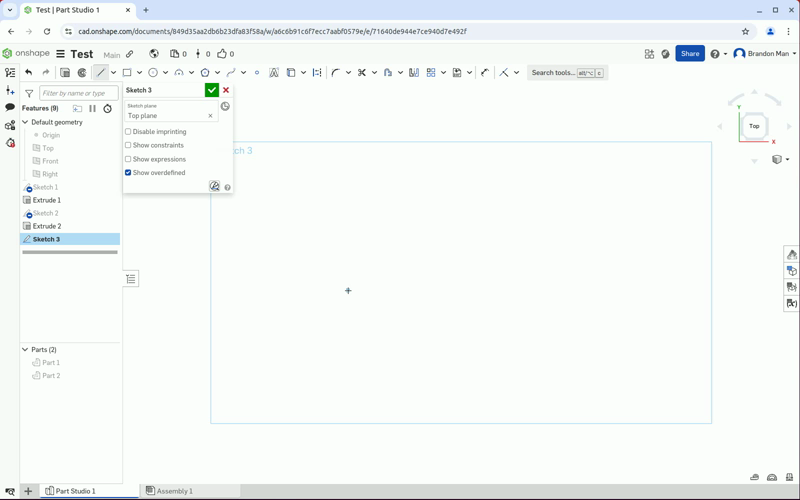
mouse_move(572, 290)
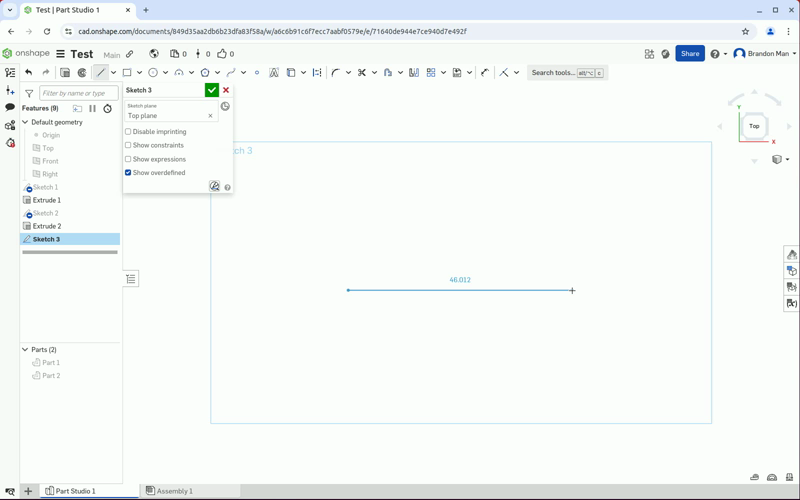
click(572, 290)
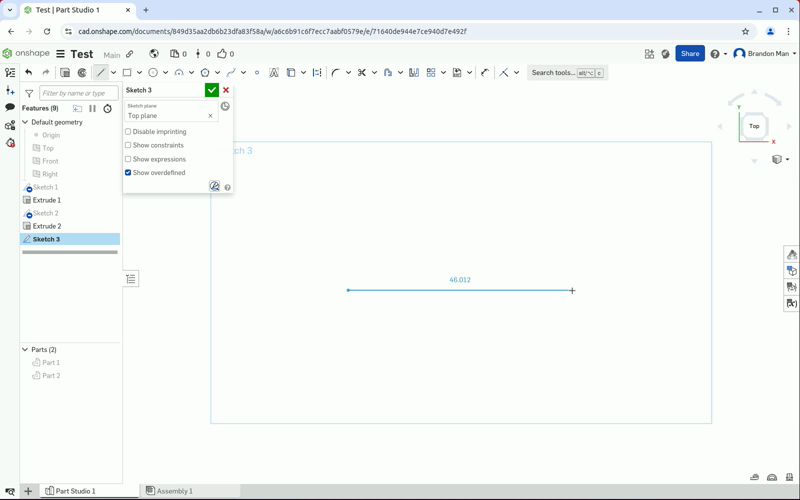
key_up(shift)
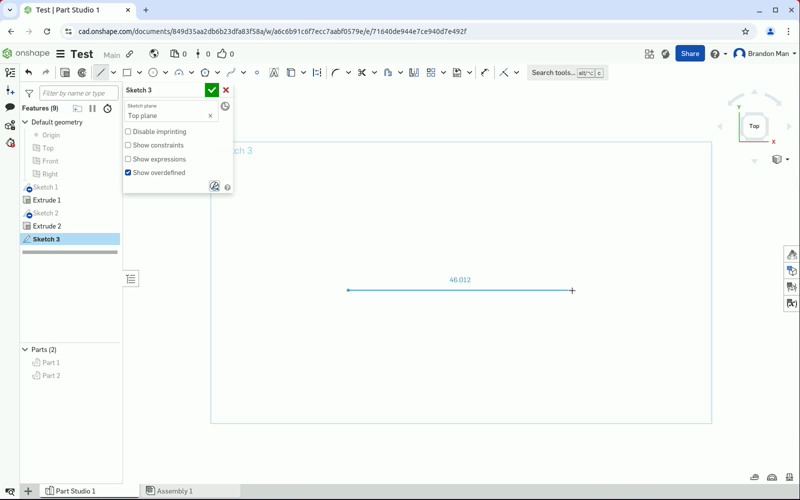
key(esc)
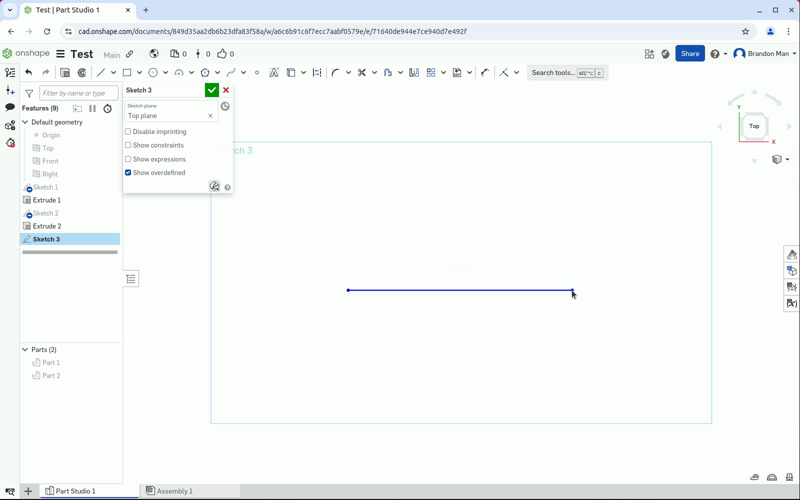
key(a)
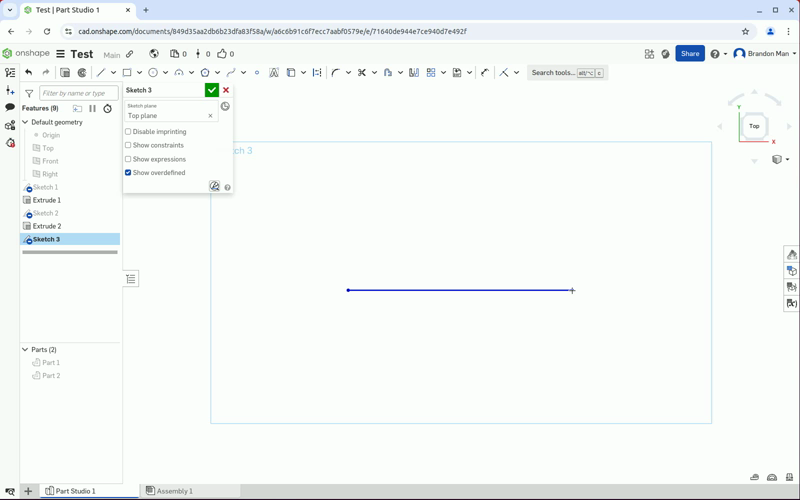
mouse_move(572, 290)
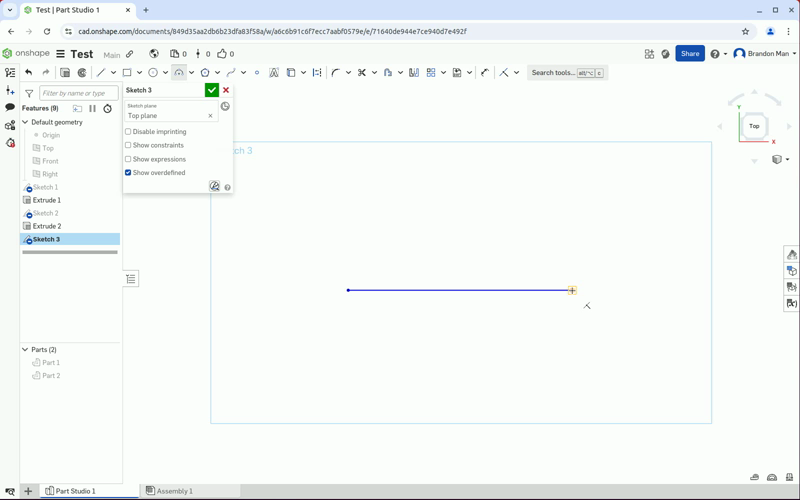
click(572, 290)
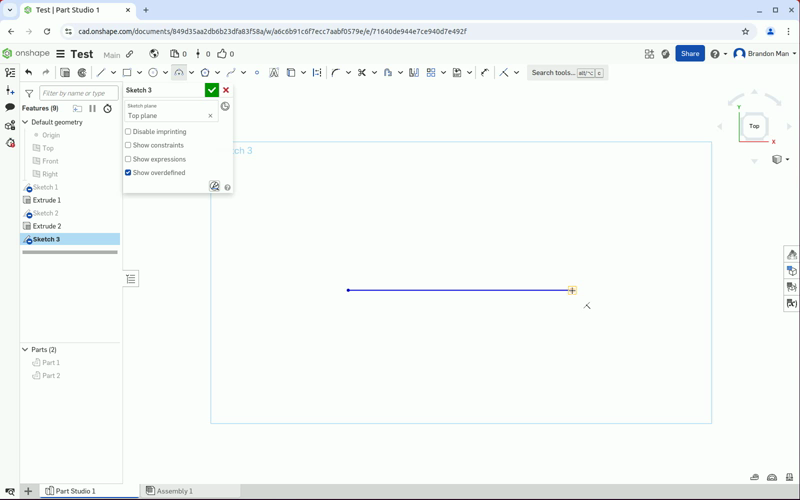
key_down(shift)
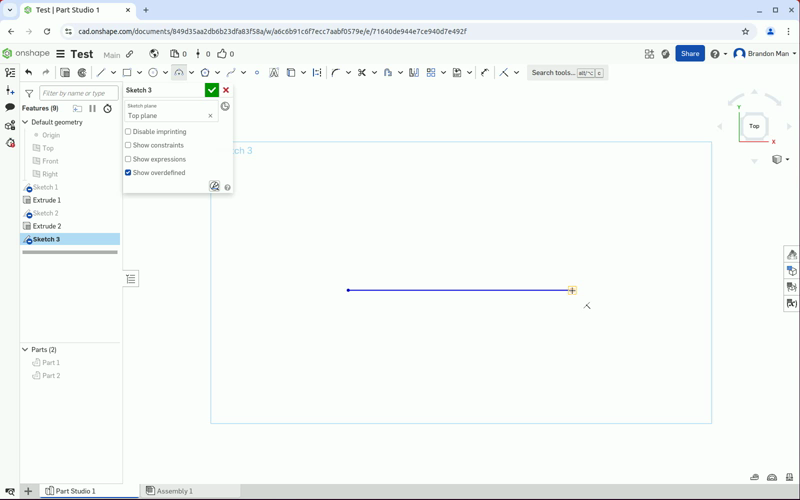
mouse_move(572, 275)
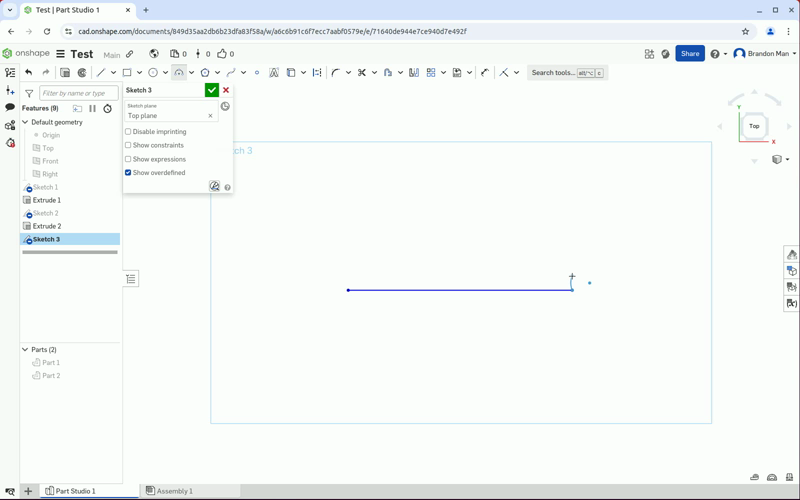
click(572, 275)
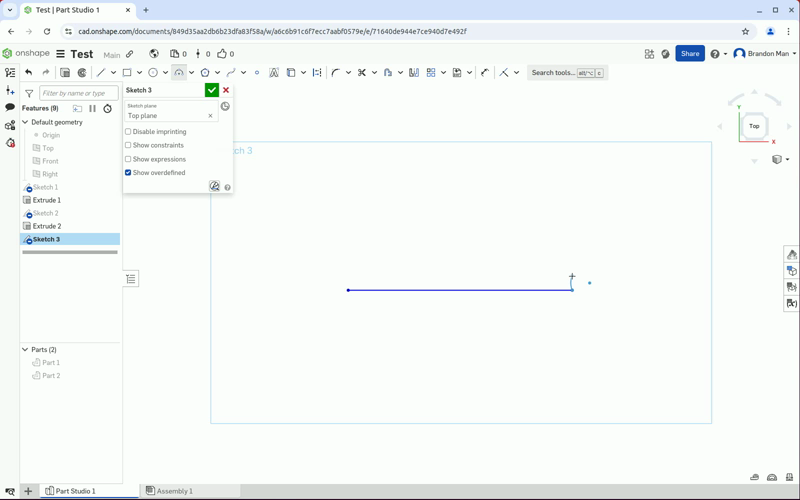
mouse_move(573, 282)
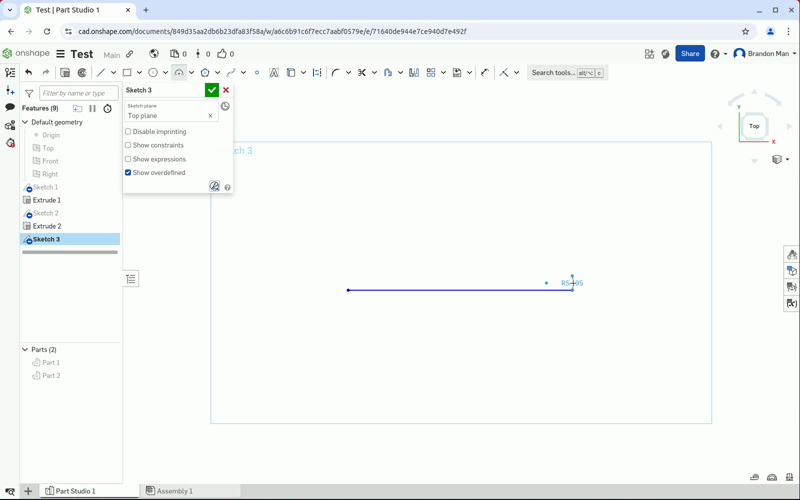
click(573, 282)
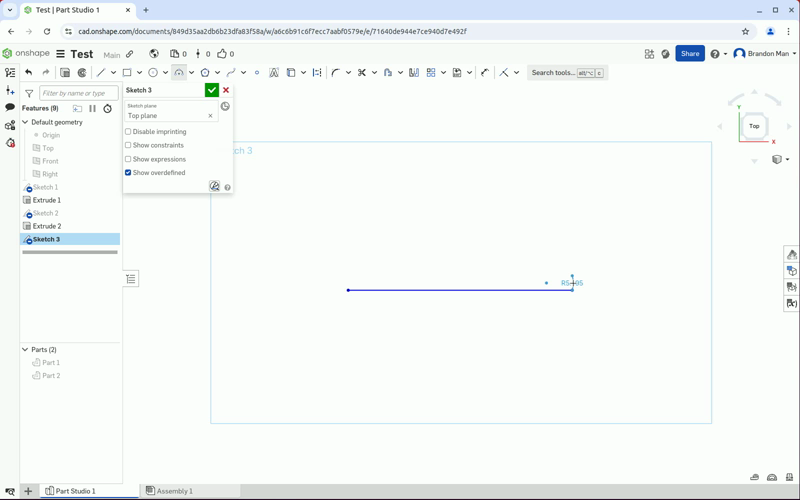
key_up(shift)
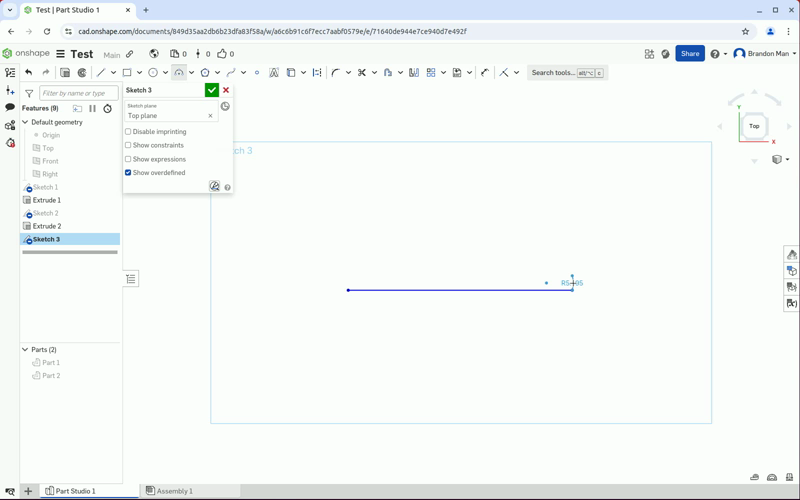
key(esc)
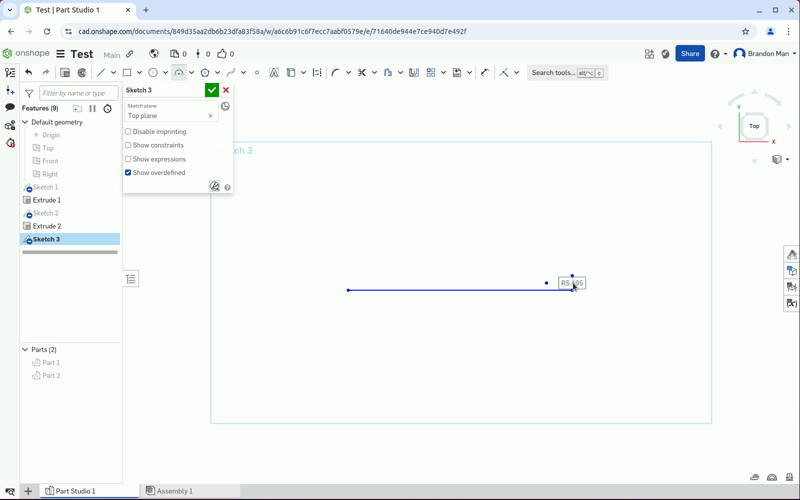
key(l)
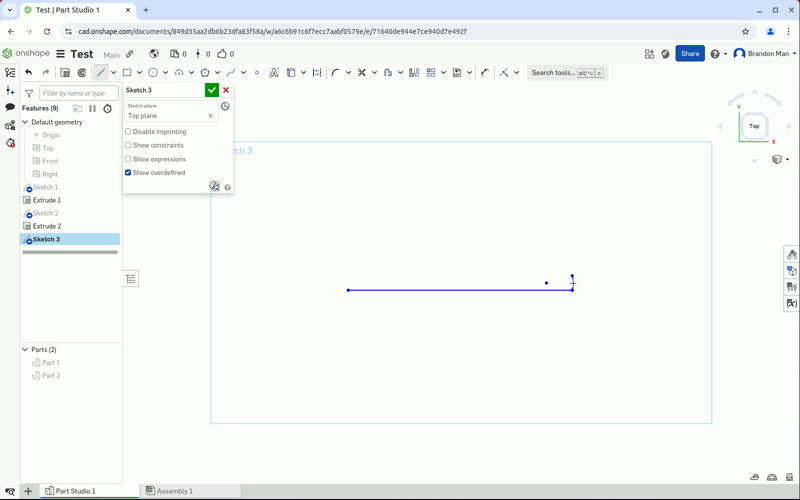
mouse_move(572, 275)
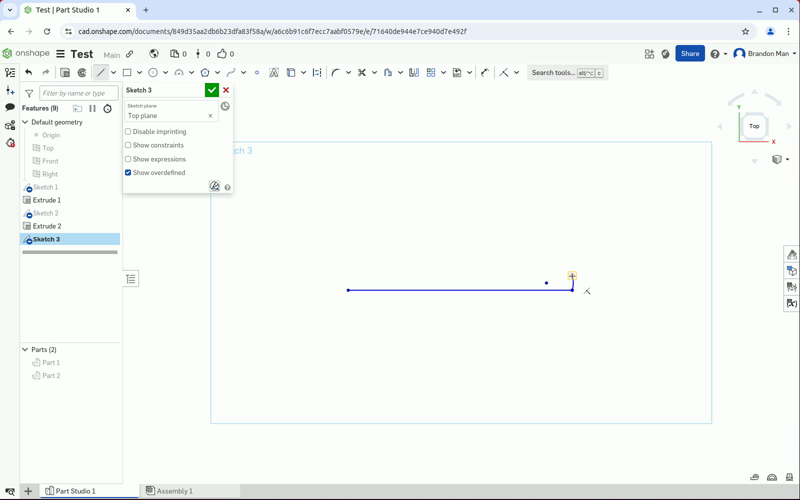
click(572, 275)
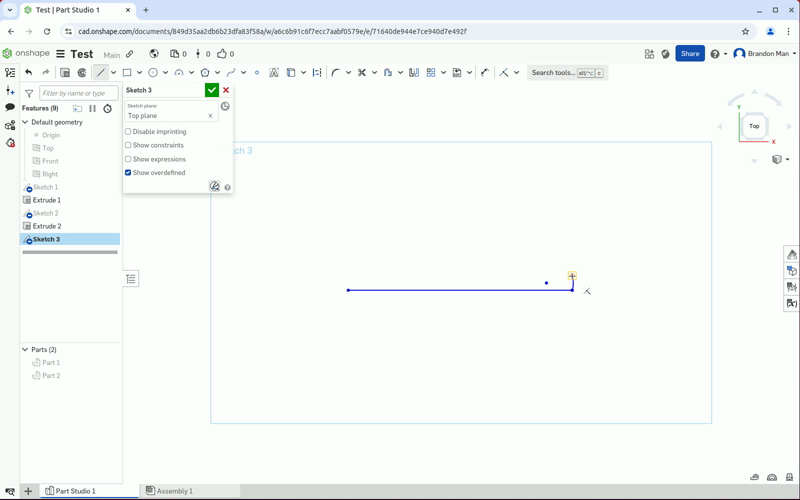
key_down(shift)
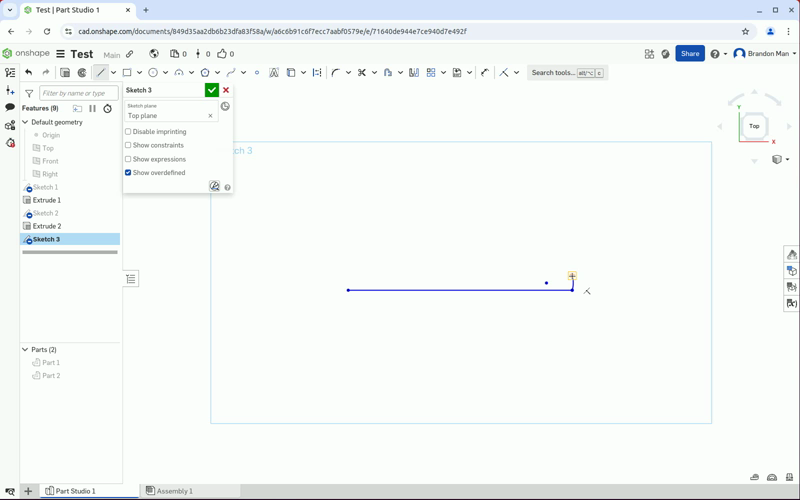
mouse_move(348, 275)
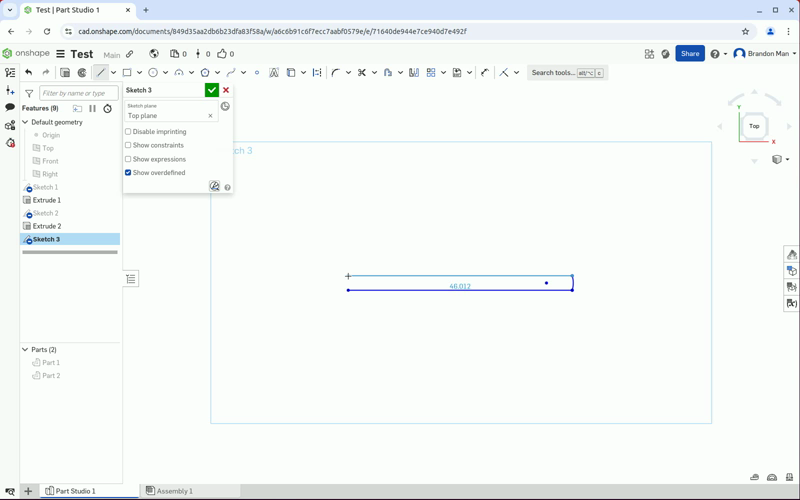
click(348, 275)
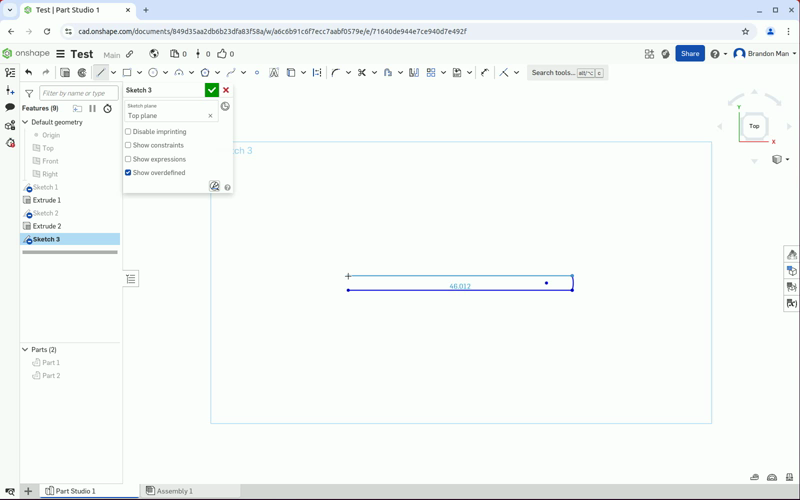
key_up(shift)
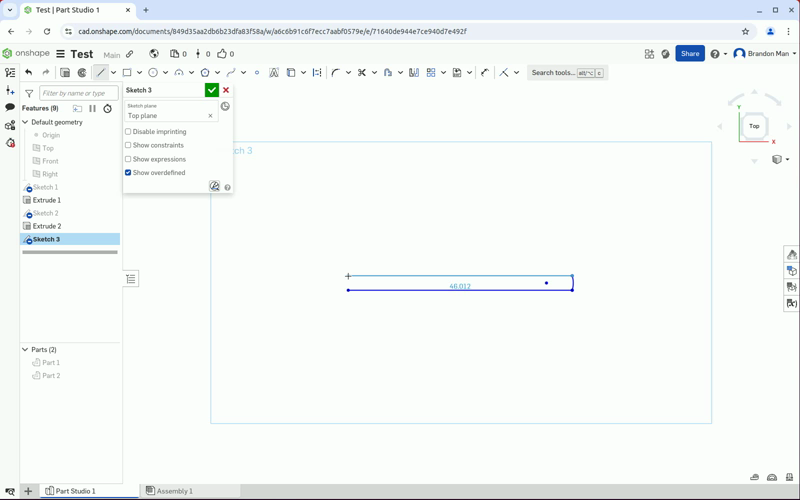
key(esc)
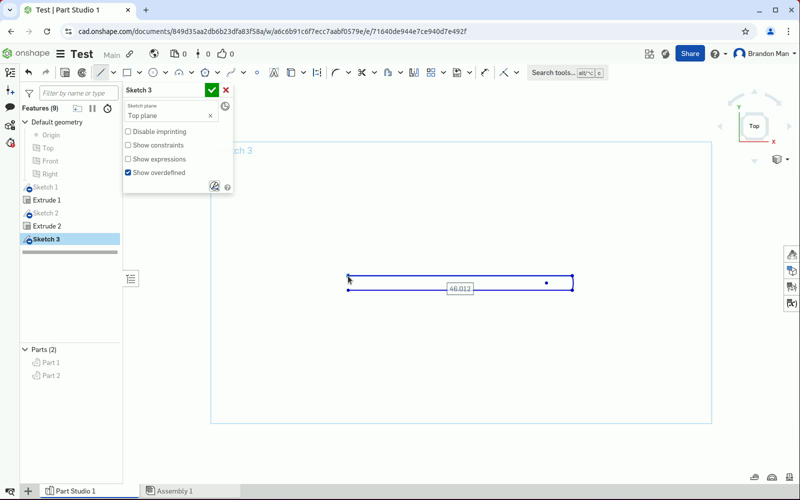
key(a)
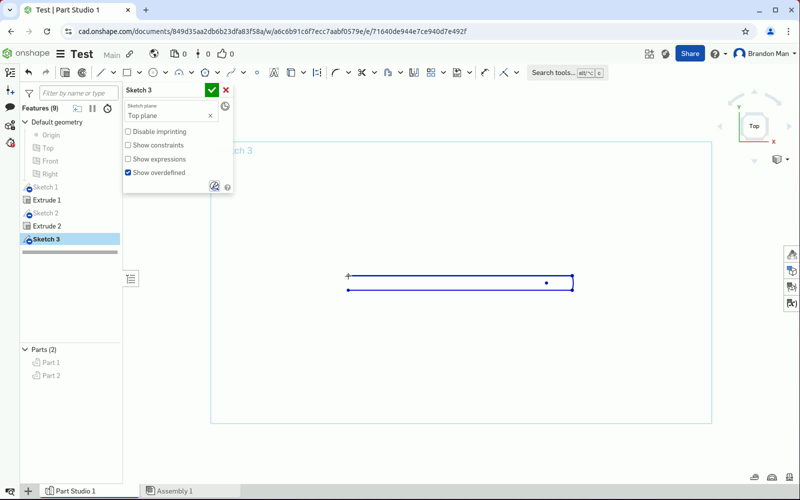
mouse_move(348, 275)
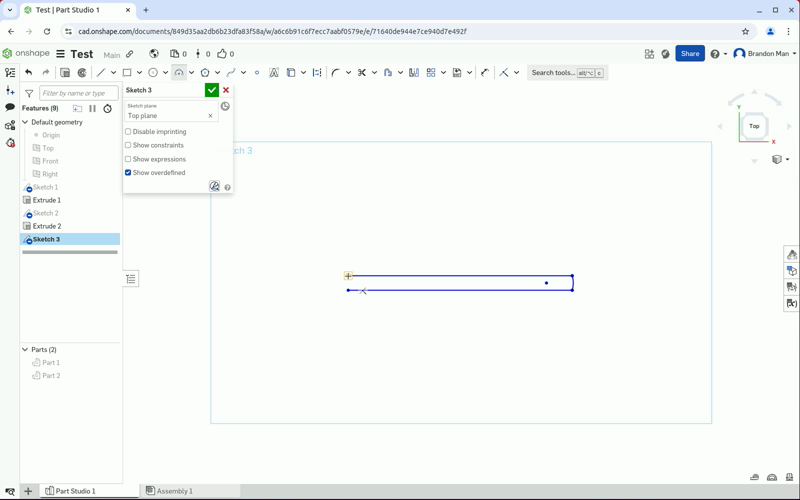
click(348, 275)
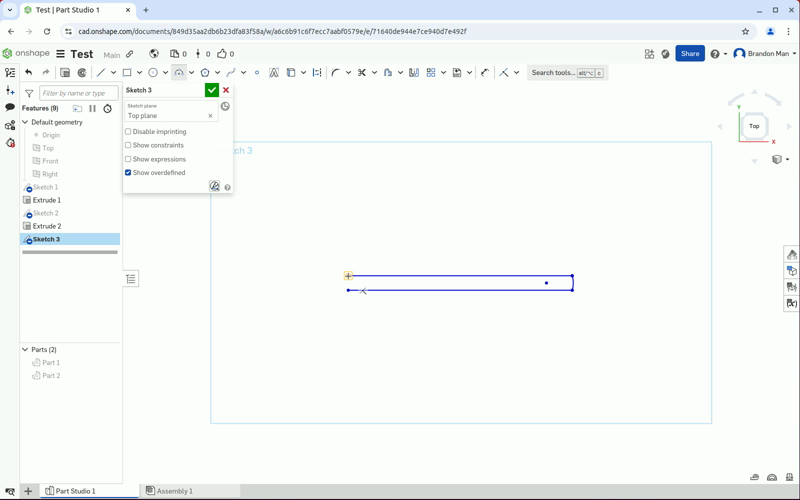
mouse_move(348, 290)
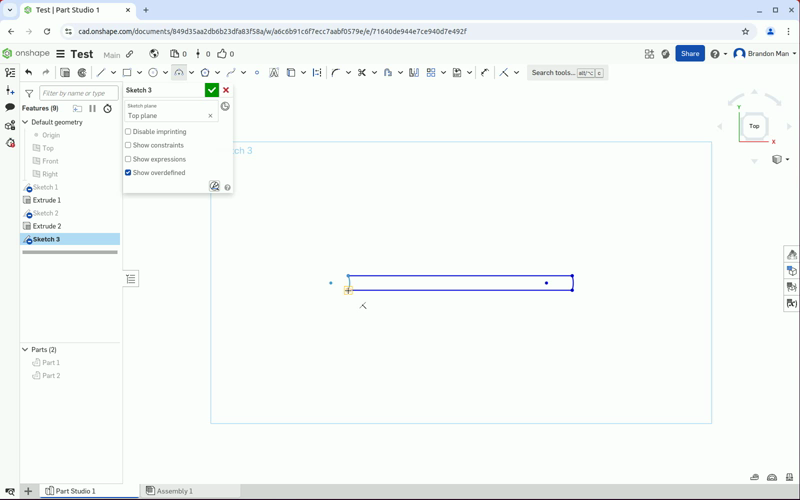
click(348, 290)
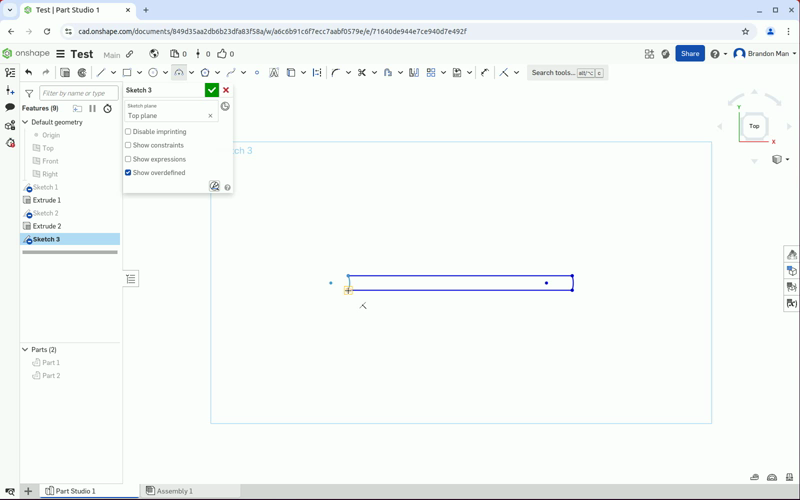
key_down(shift)
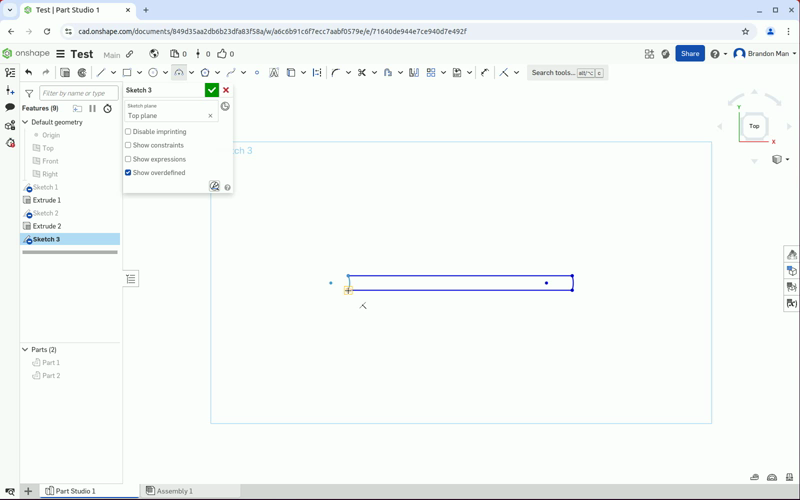
mouse_move(347, 282)
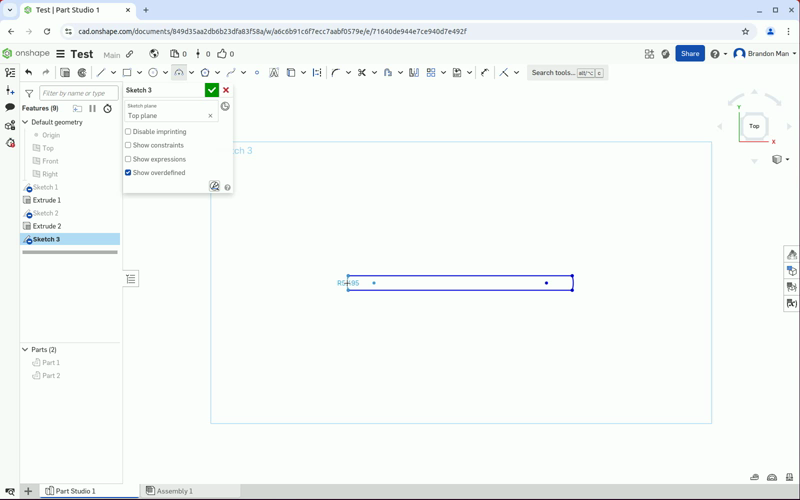
click(347, 282)
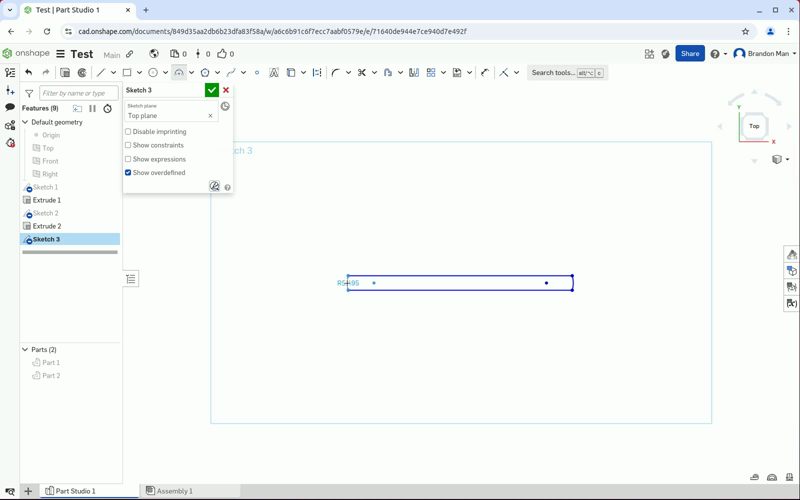
key_up(shift)
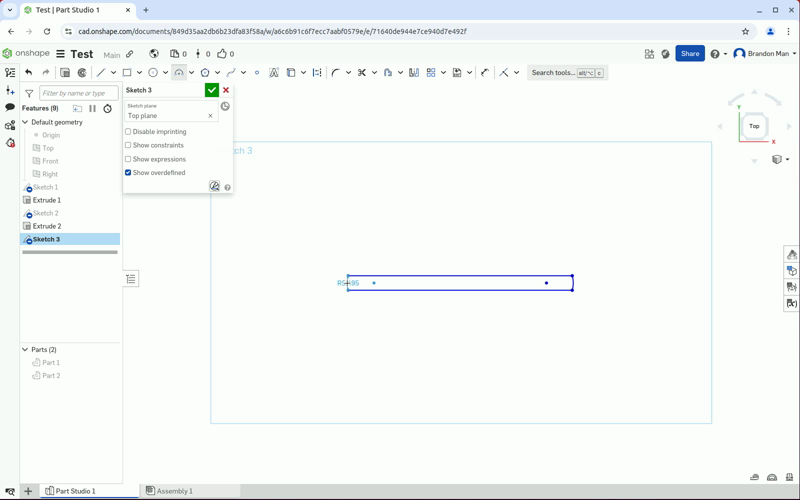
key(esc)
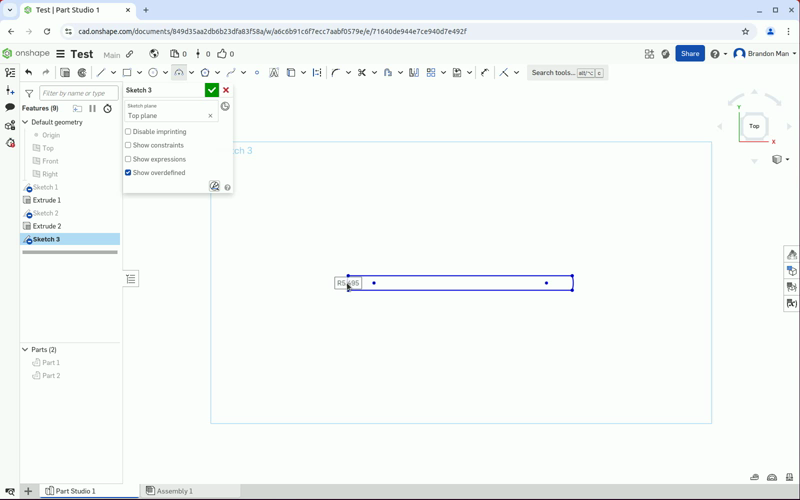
key(c)
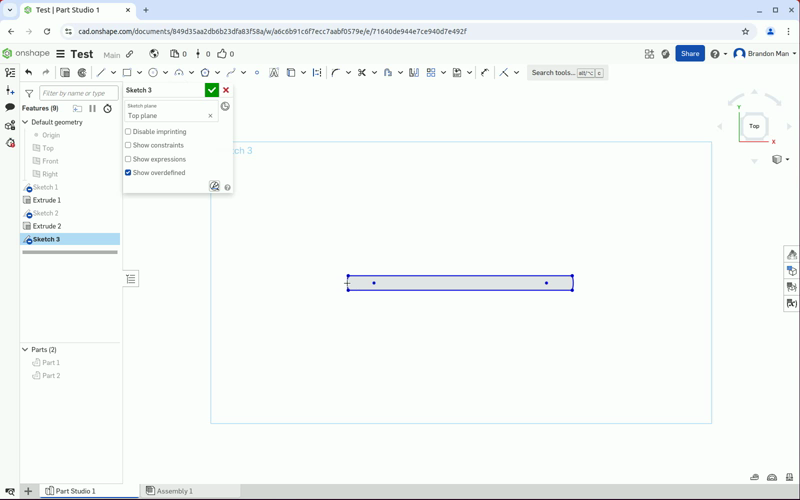
key_down(shift)
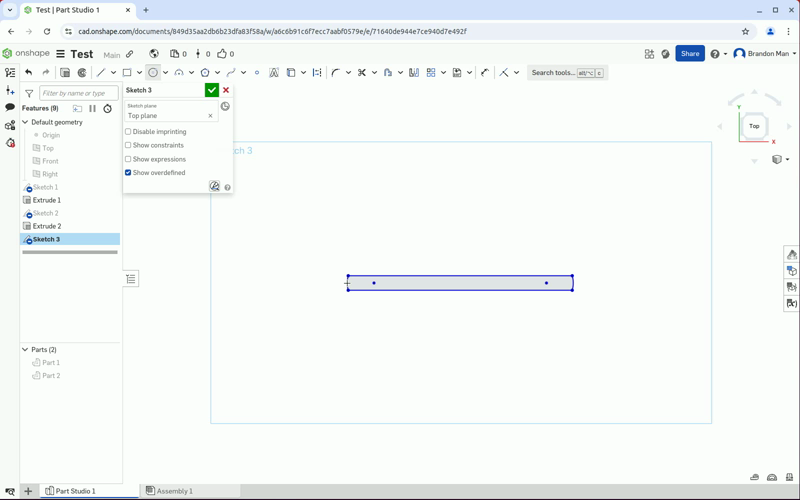
mouse_move(388, 282)
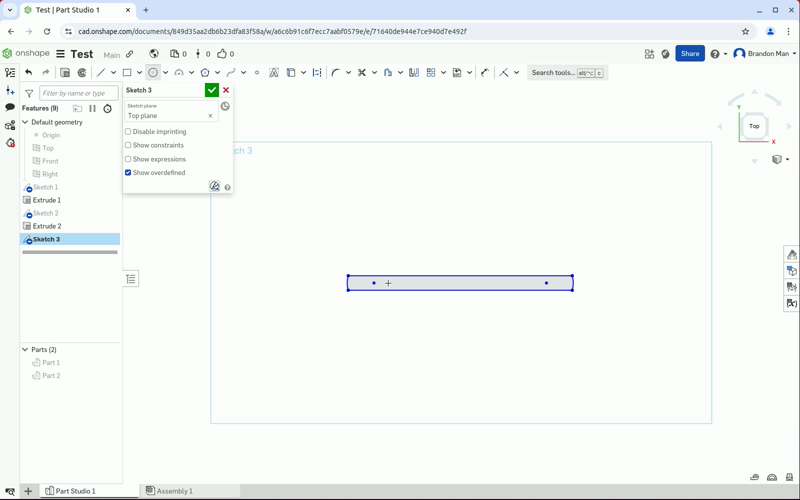
click(388, 282)
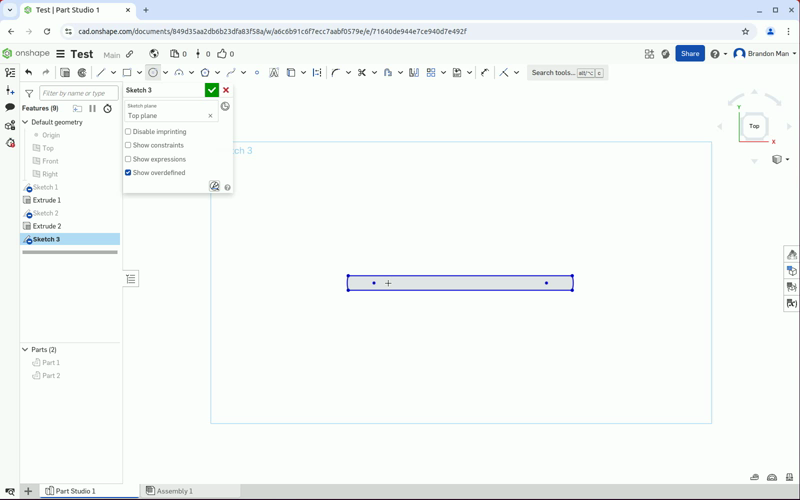
key_up(shift)
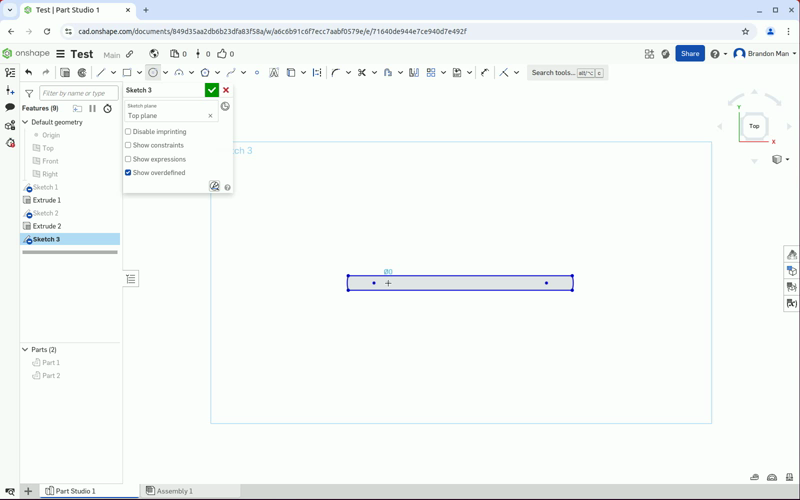
mouse_move(390, 282)
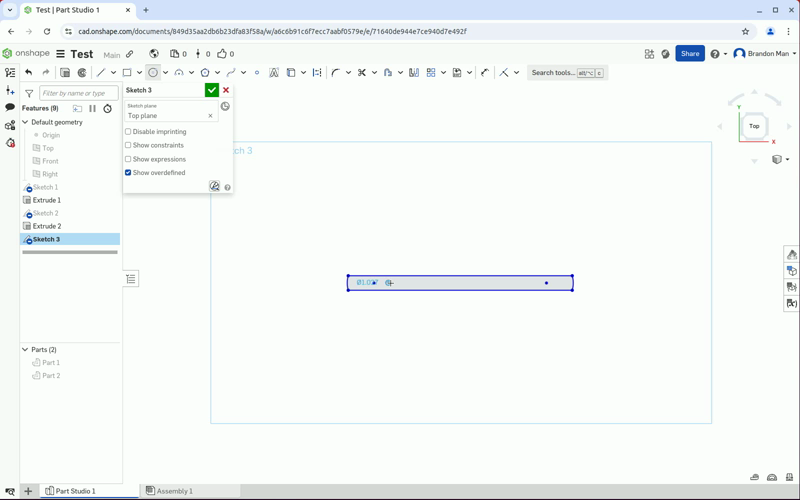
scroll(6)
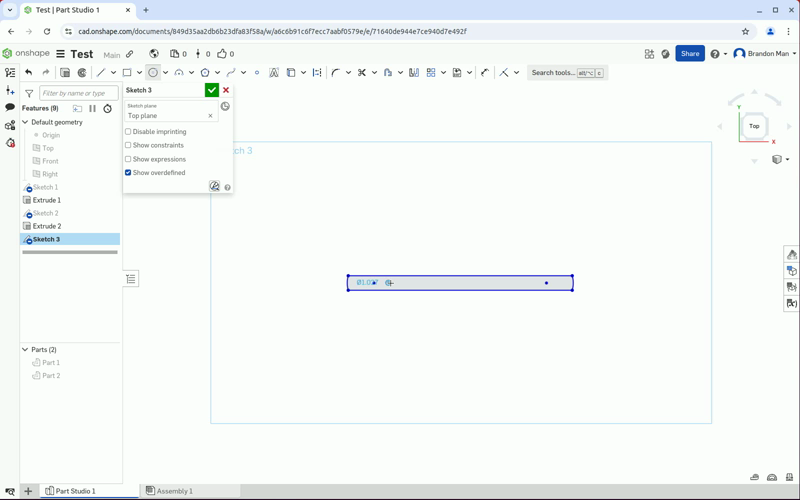
scroll(6)
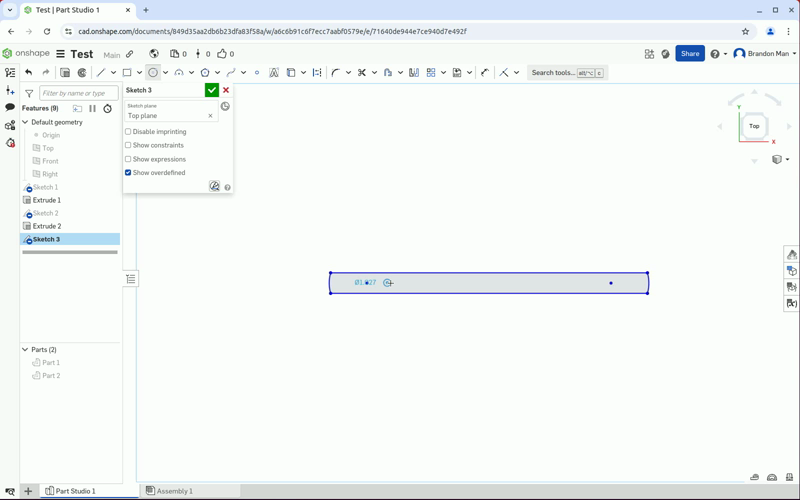
scroll(6)
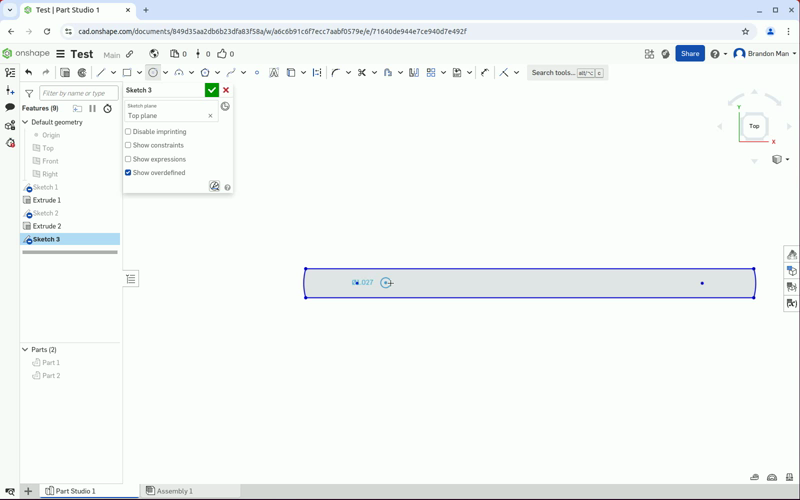
scroll(6)
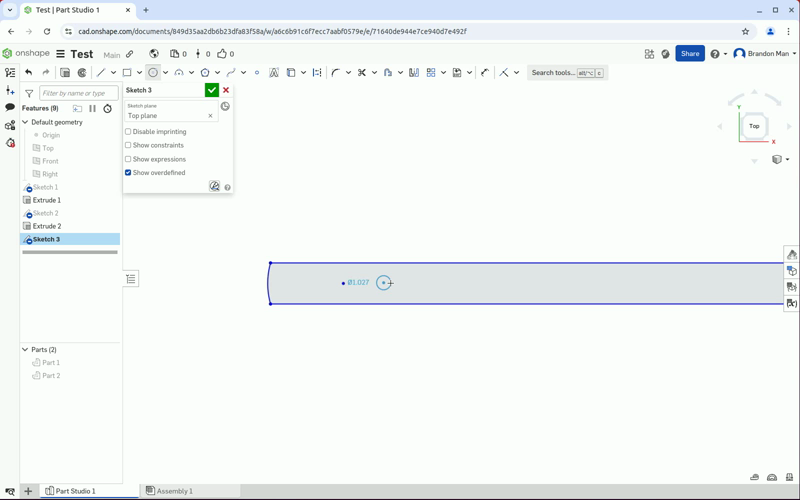
scroll(6)
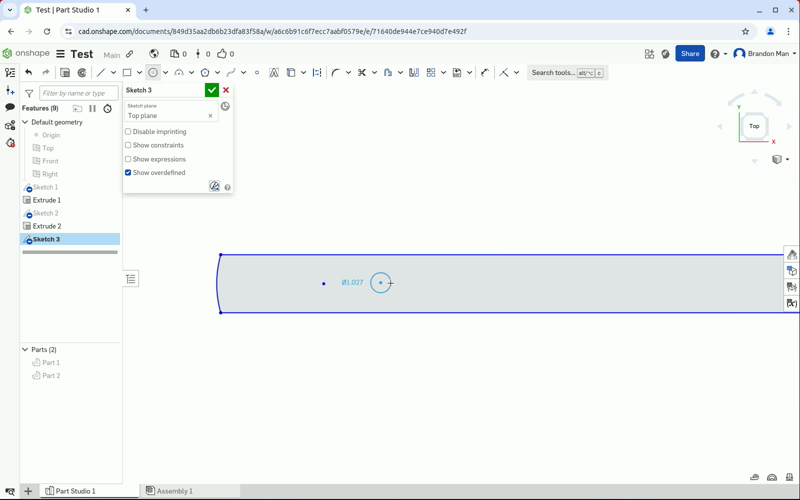
scroll(6)
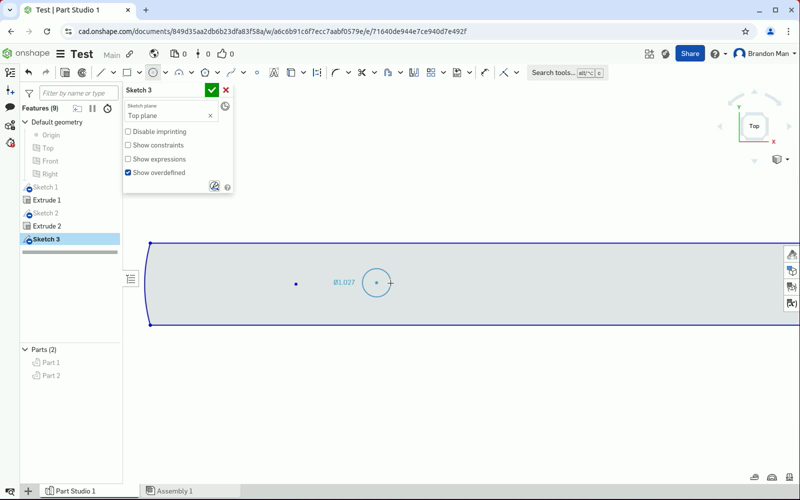
scroll(6)
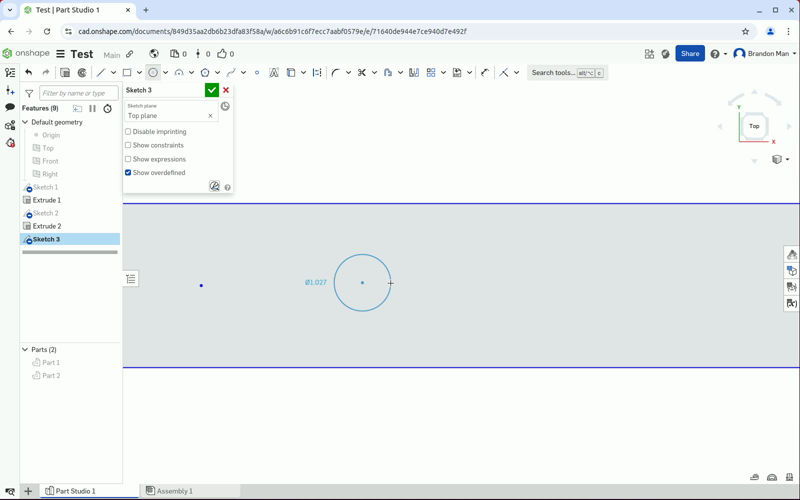
click(390, 282)
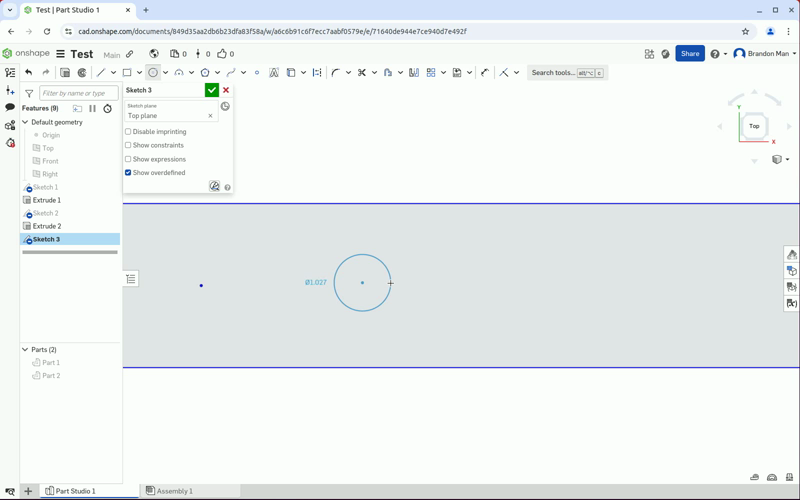
scroll(-6)
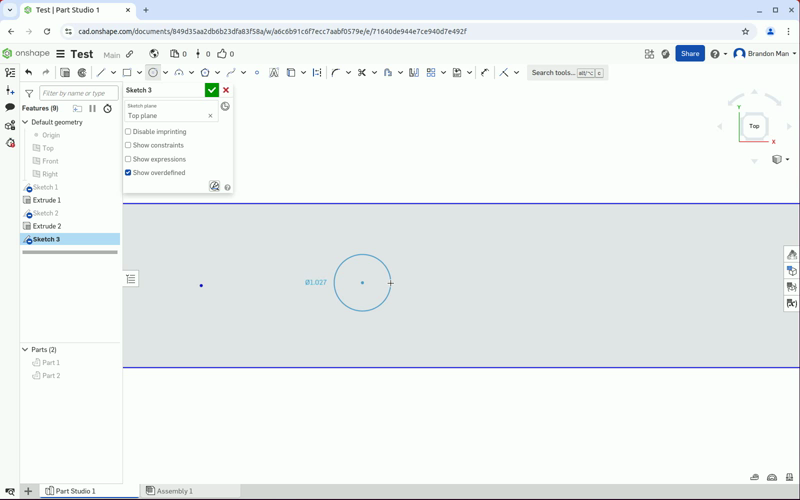
scroll(-6)
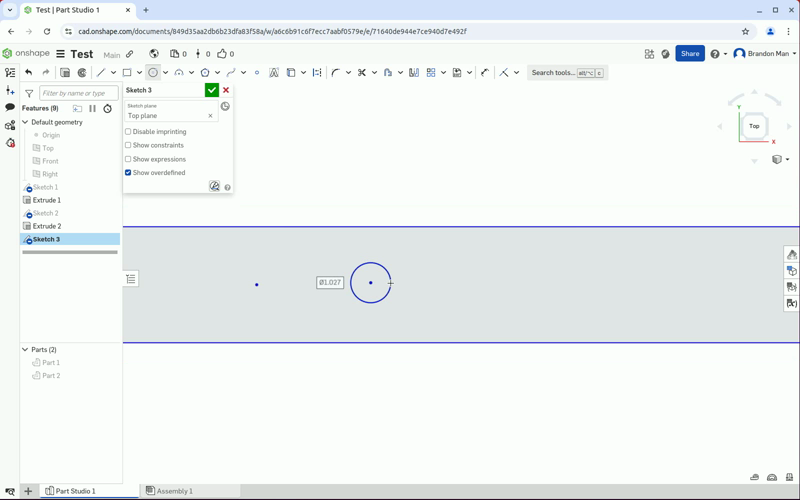
scroll(-6)
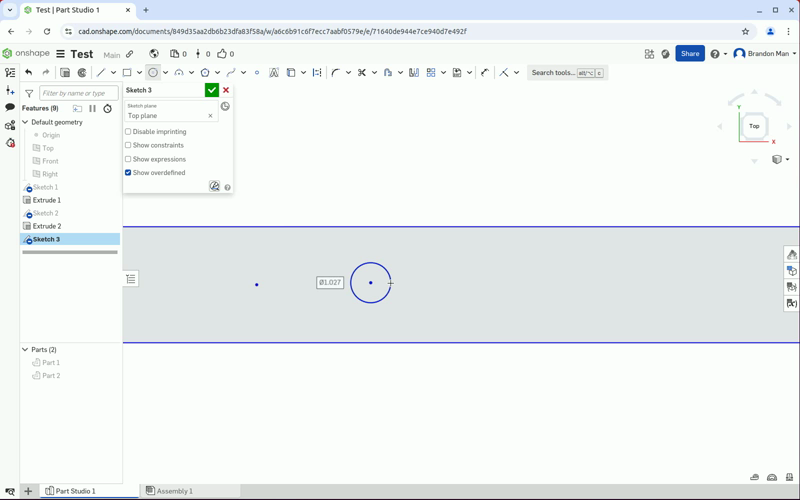
scroll(-6)
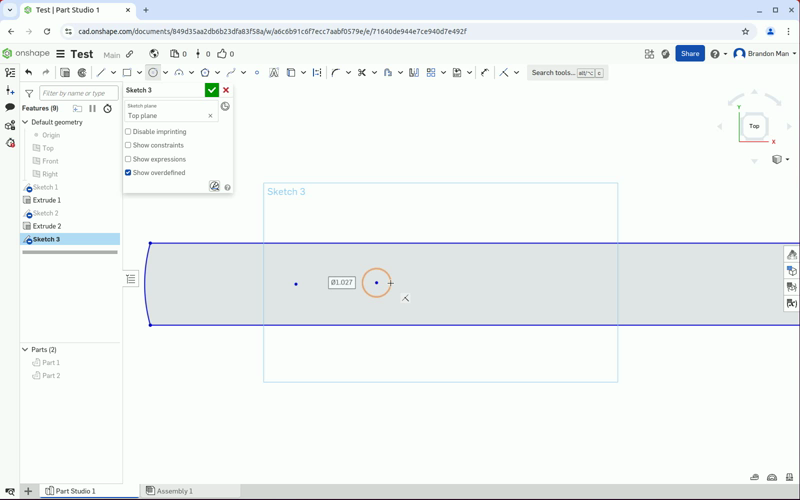
scroll(-6)
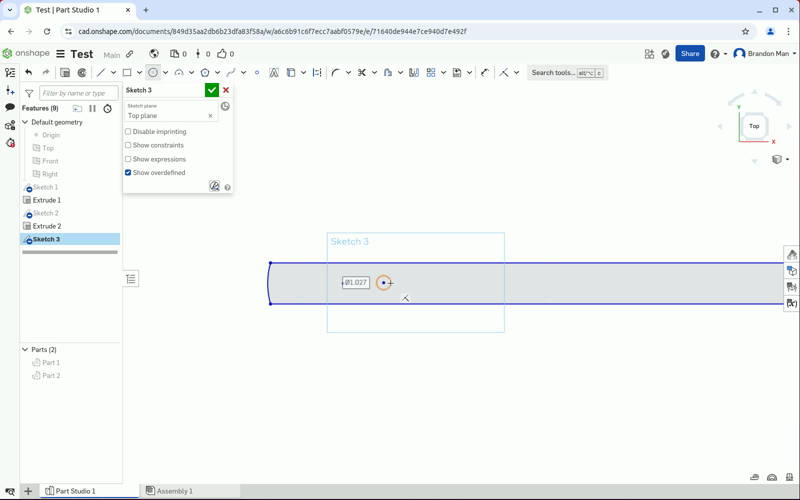
scroll(-6)
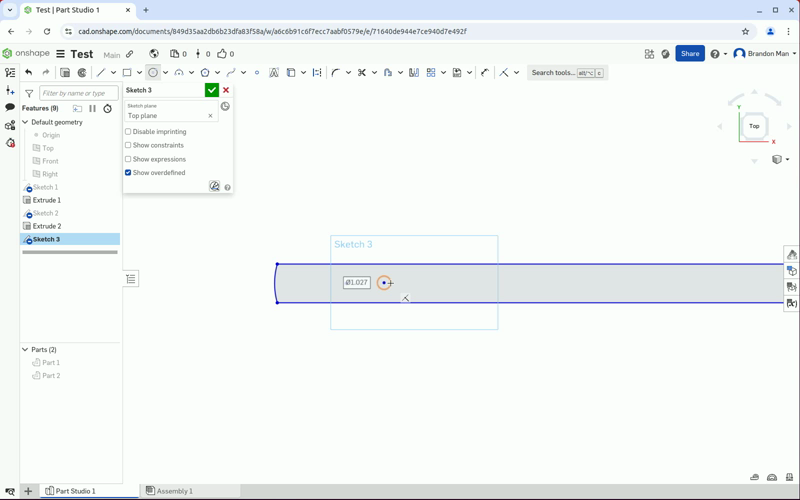
scroll(-6)
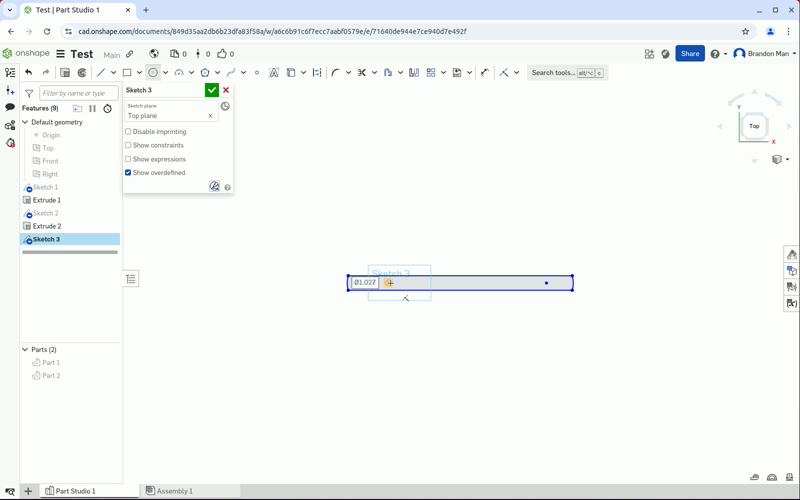
key(esc)
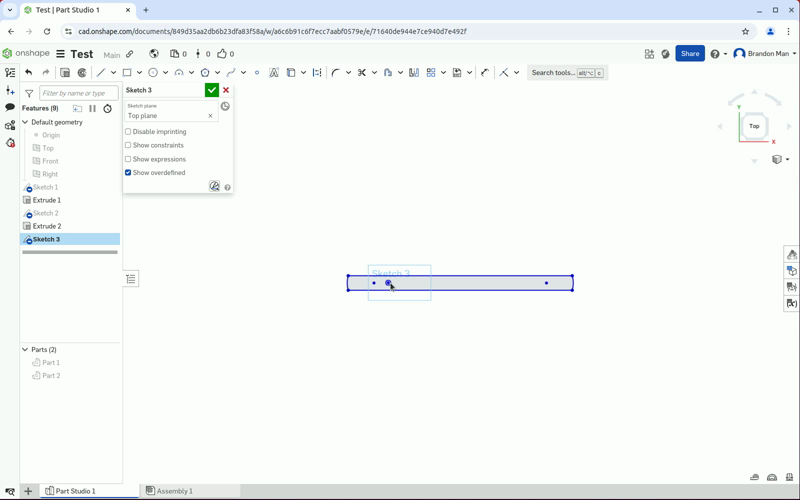
key(c)
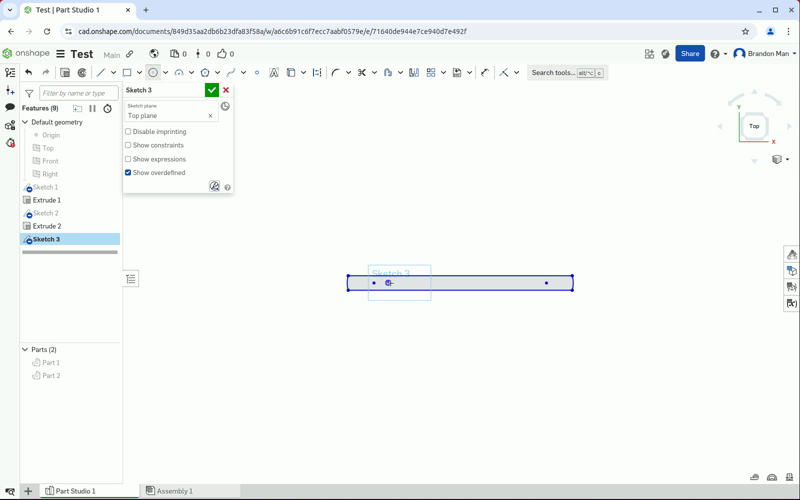
key_down(shift)
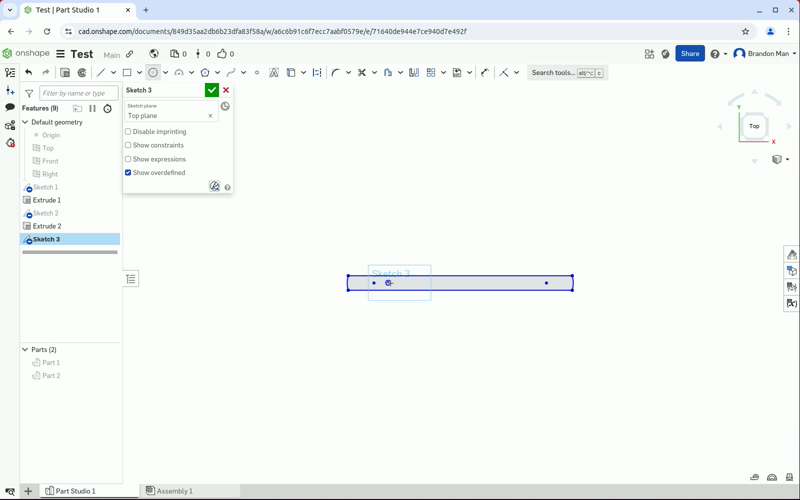
mouse_move(532, 282)
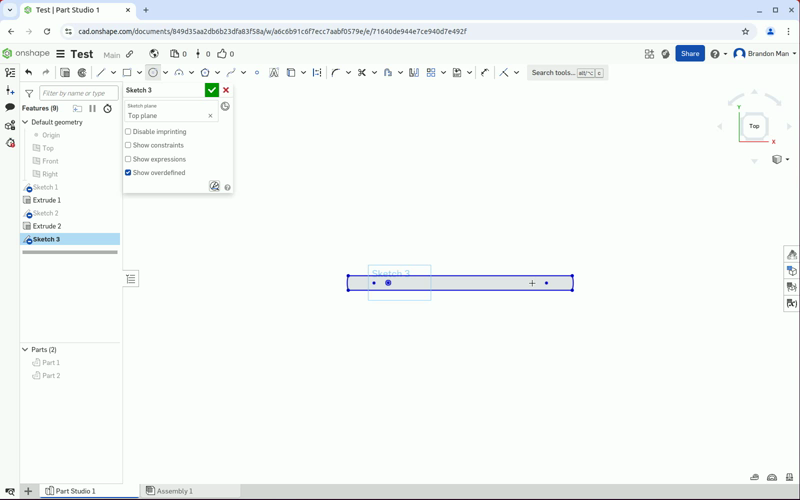
click(532, 282)
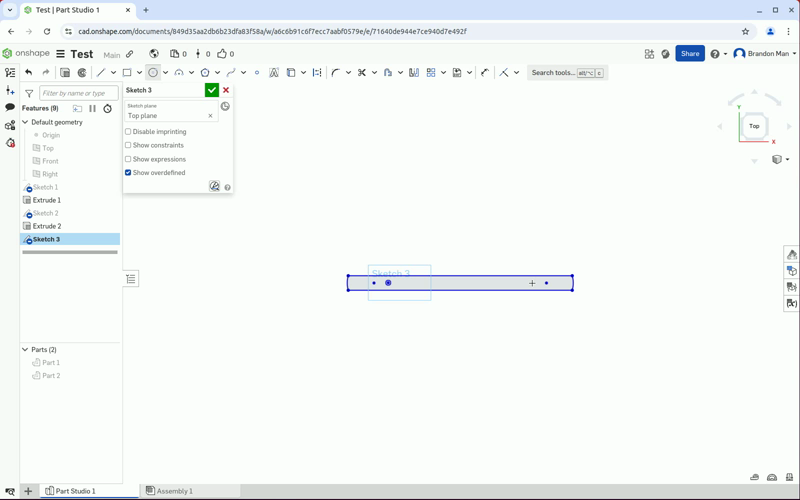
key_up(shift)
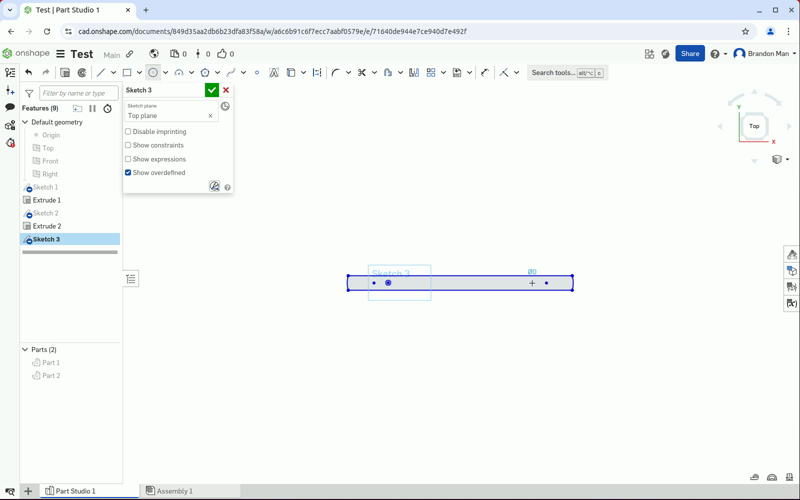
mouse_move(534, 282)
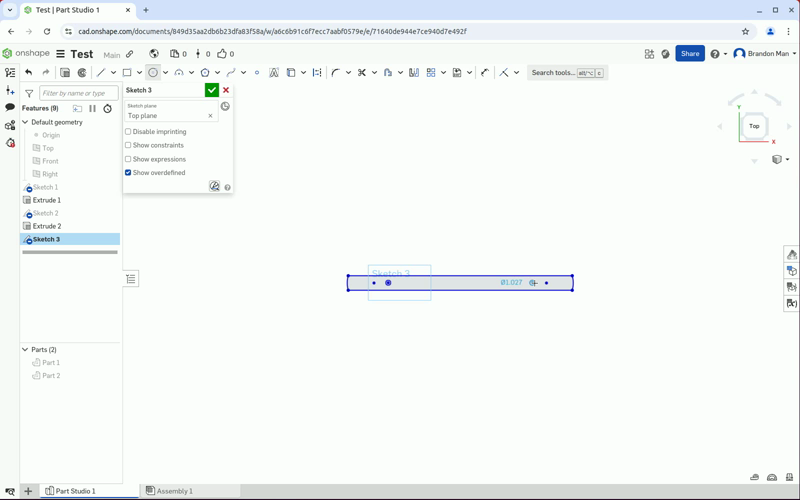
scroll(6)
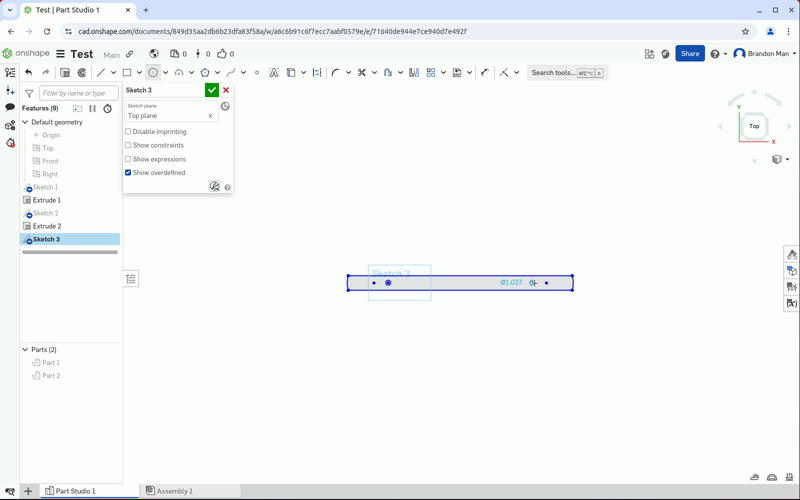
scroll(6)
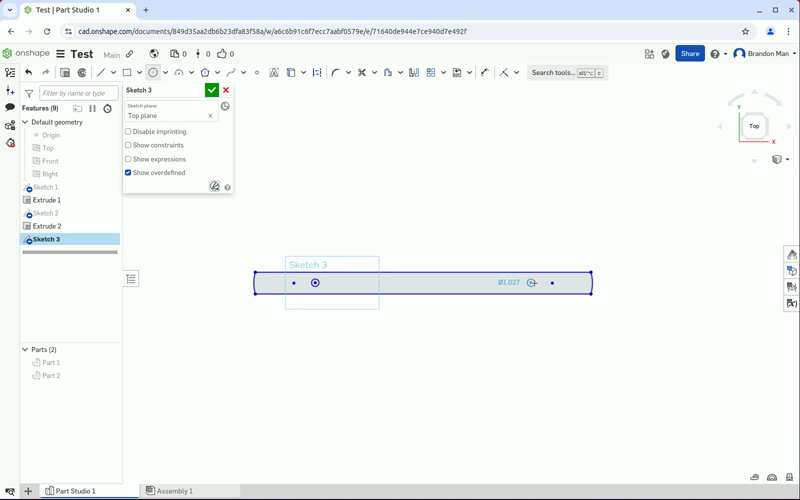
scroll(6)
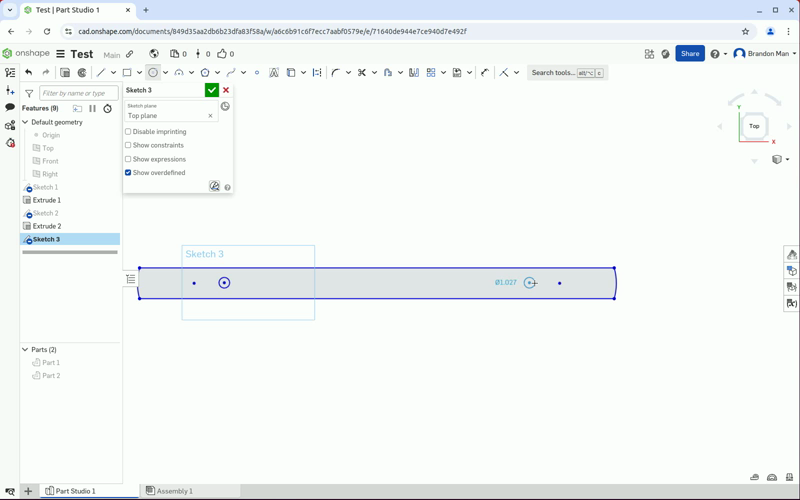
scroll(6)
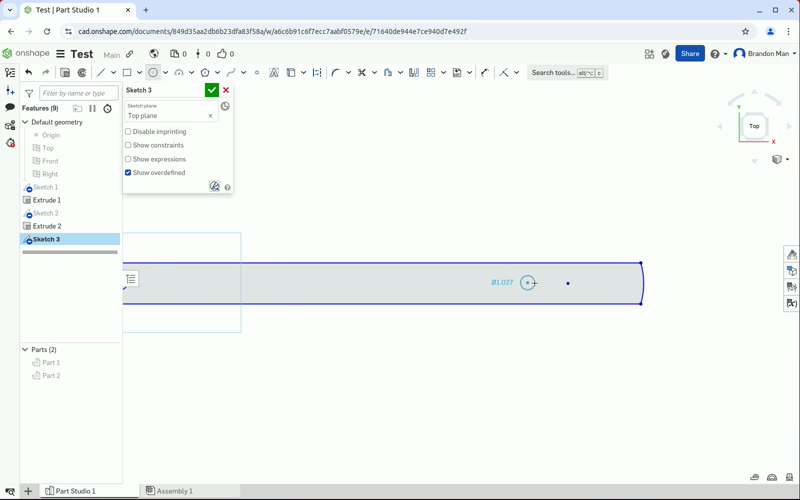
scroll(6)
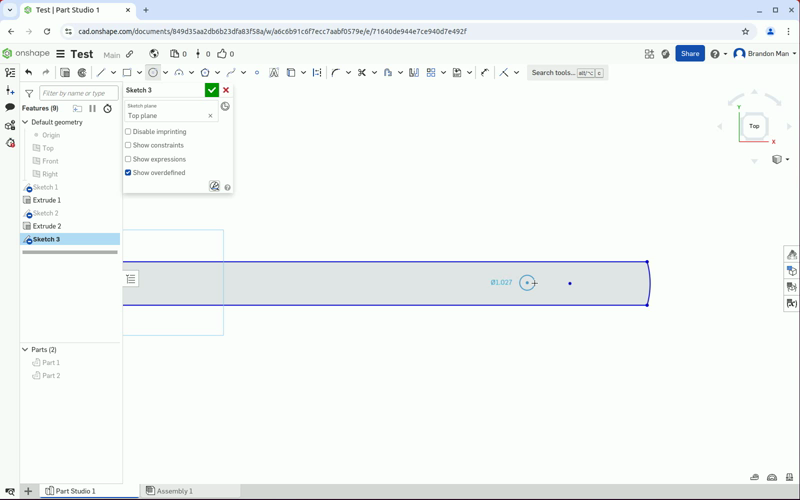
scroll(6)
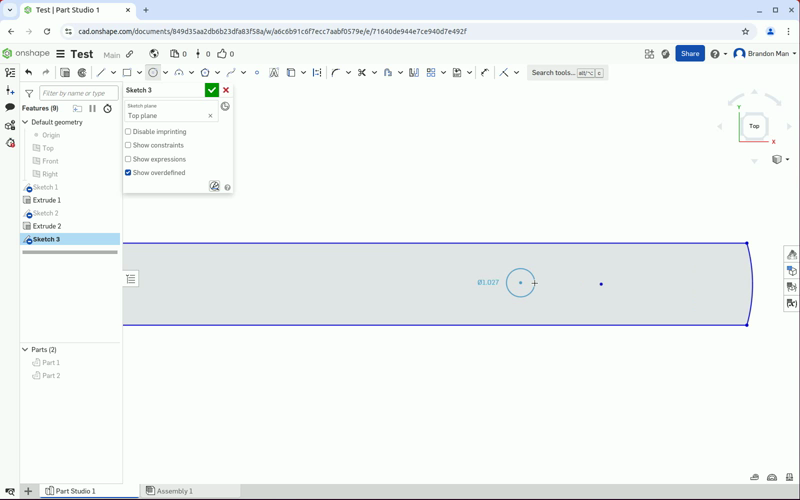
scroll(6)
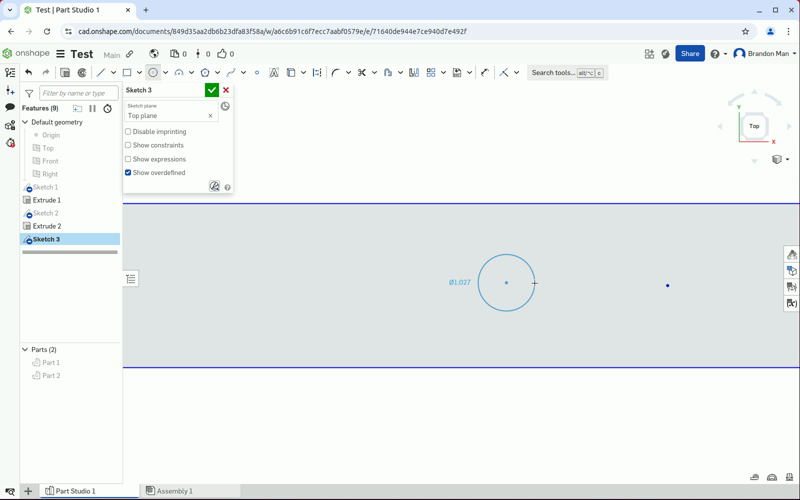
click(534, 282)
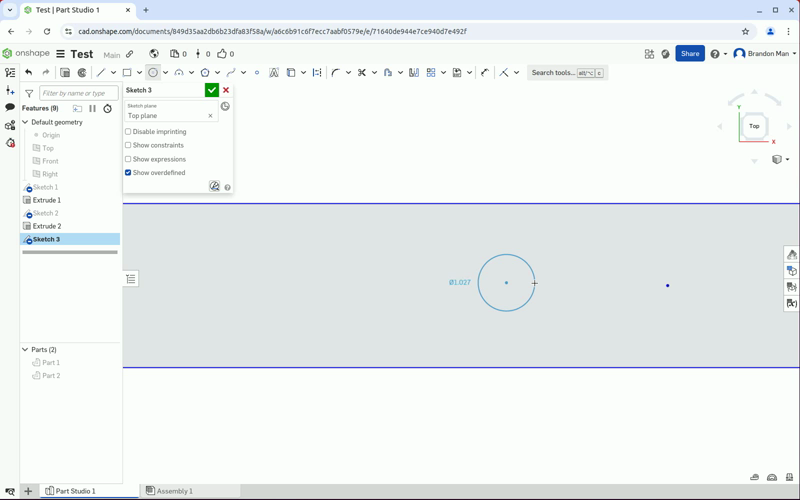
scroll(-6)
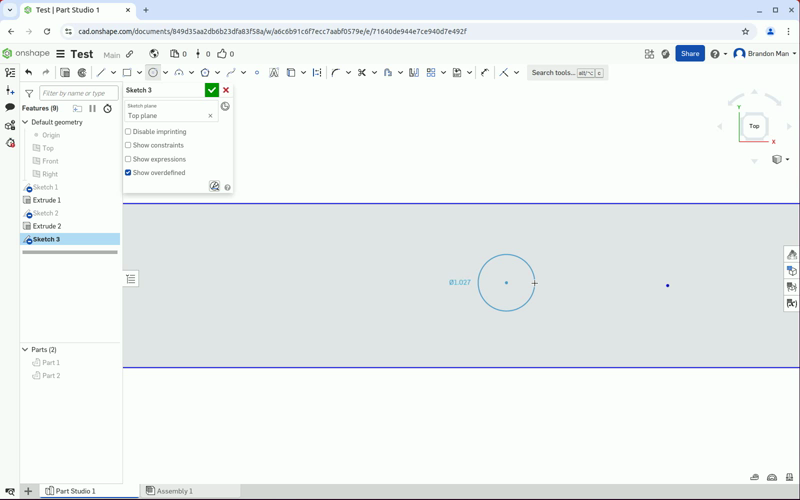
scroll(-6)
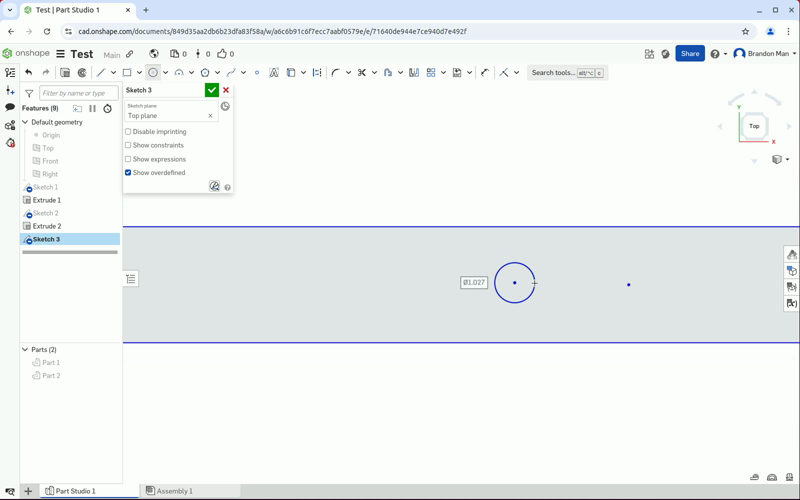
scroll(-6)
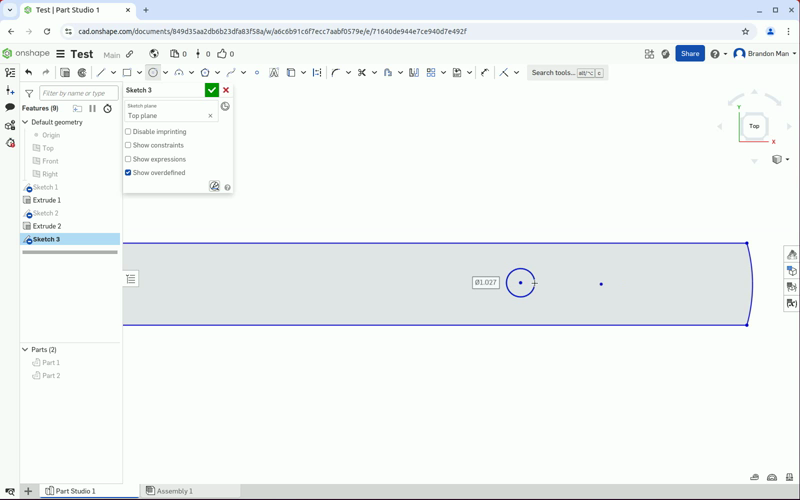
scroll(-6)
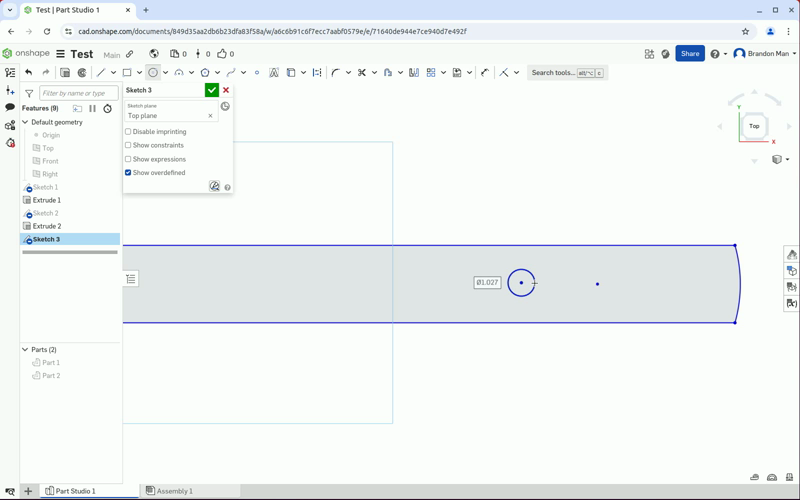
scroll(-6)
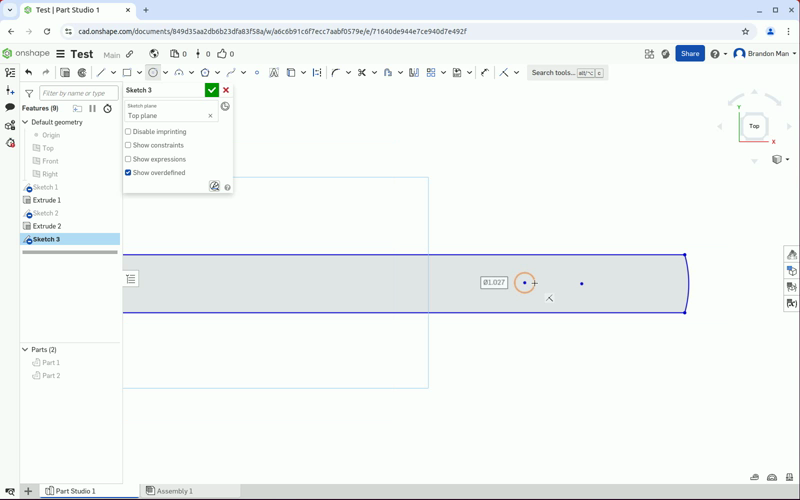
scroll(-6)
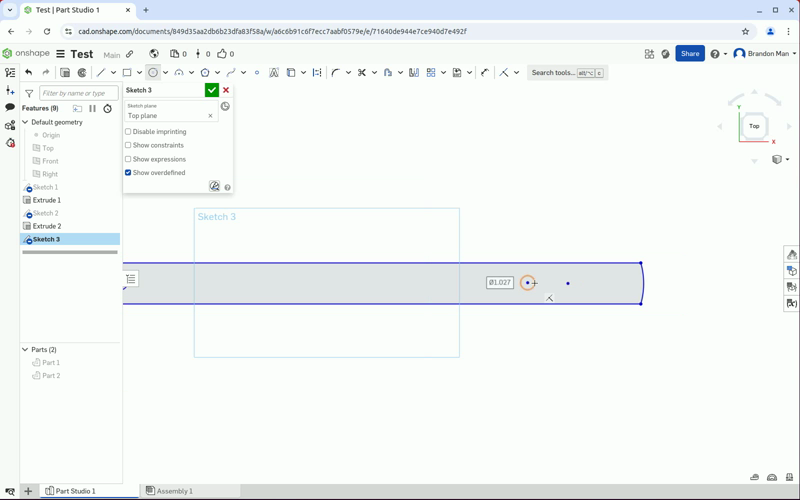
scroll(-6)
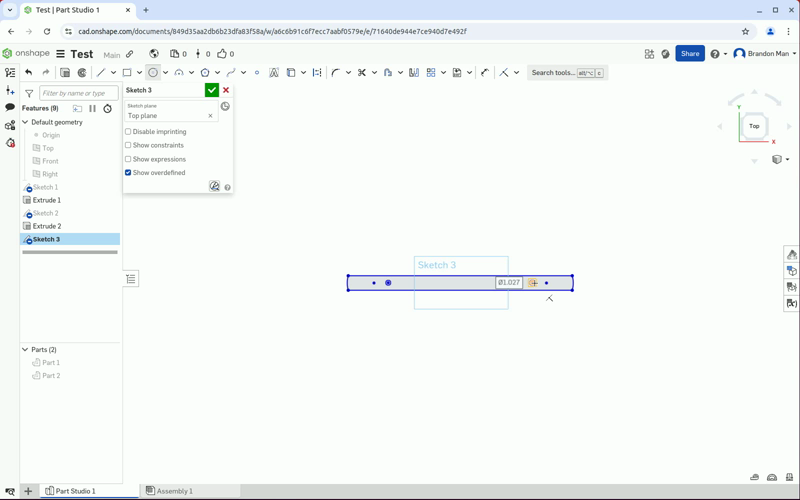
key(esc)
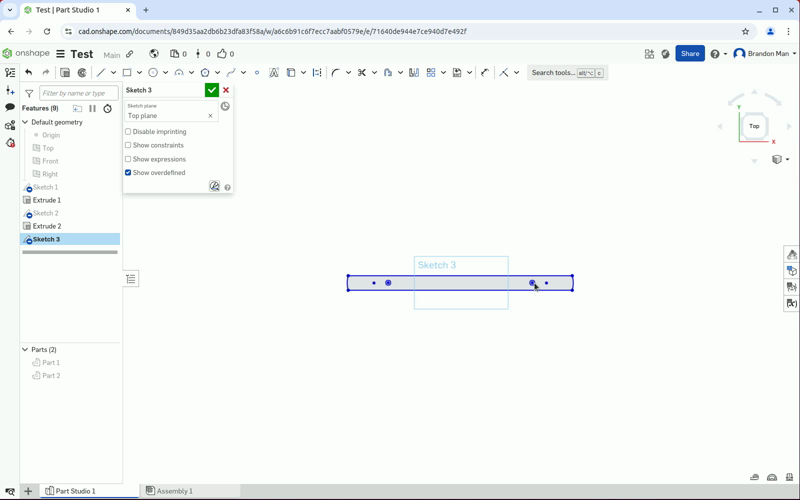
mouse_move(505, 279)
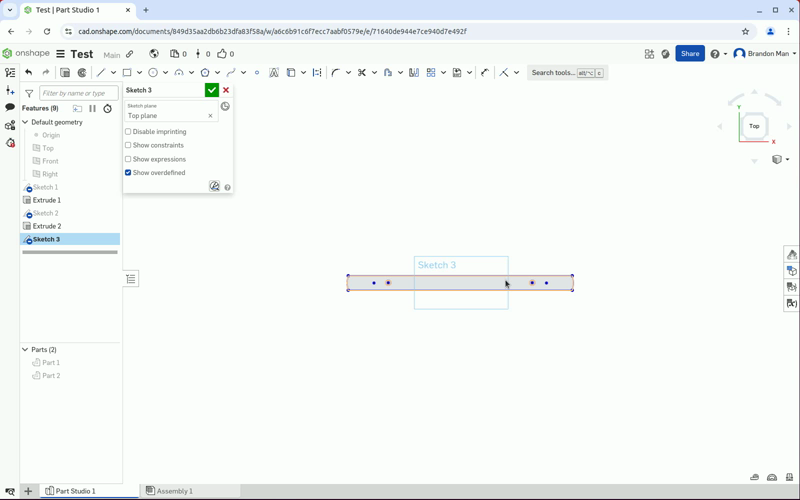
click(505, 279)
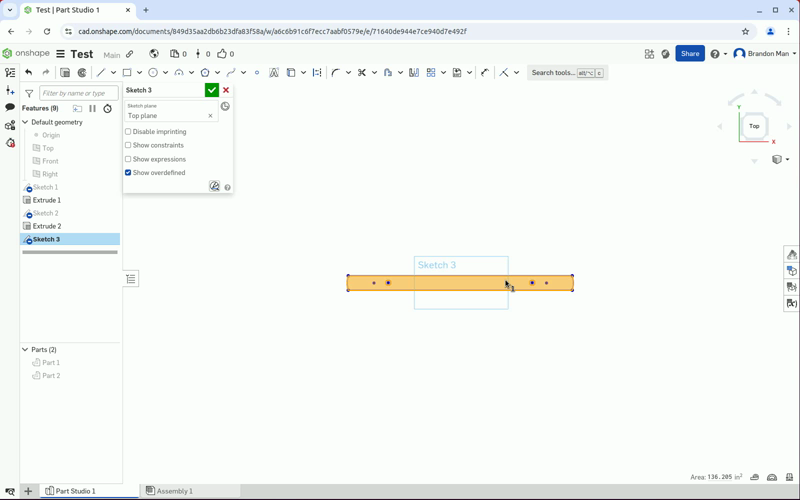
mouse_move(73, 352)
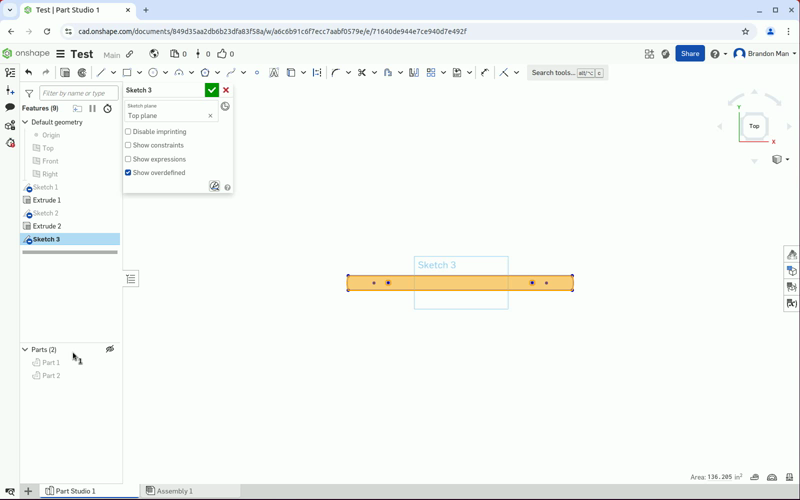
key(shift+y)
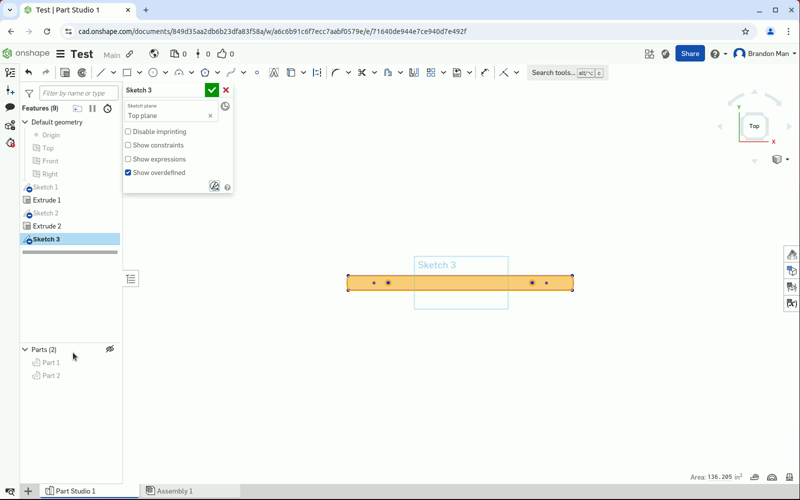
key(shift+e)
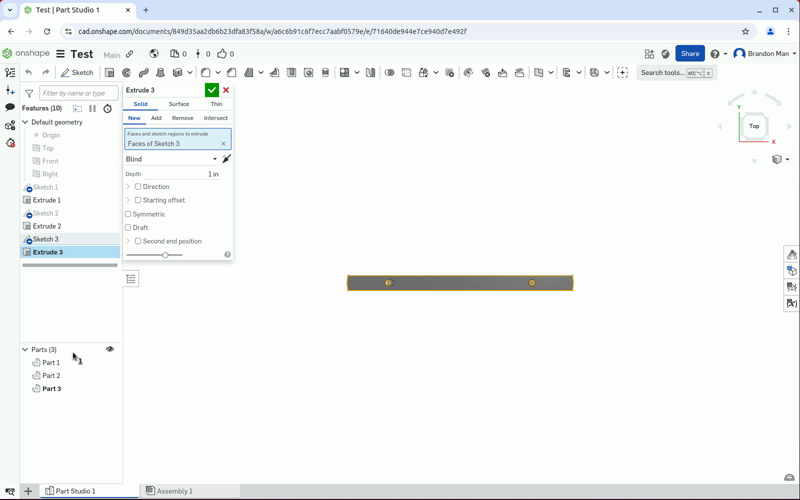
mouse_move(143, 106)
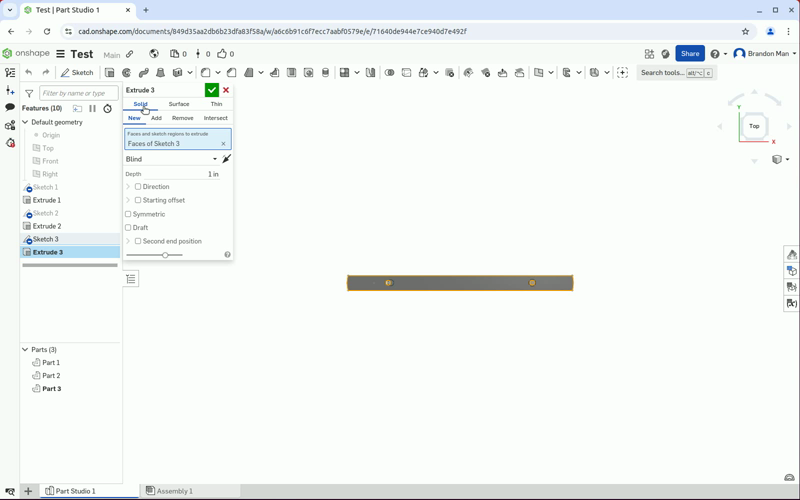
click(143, 106)
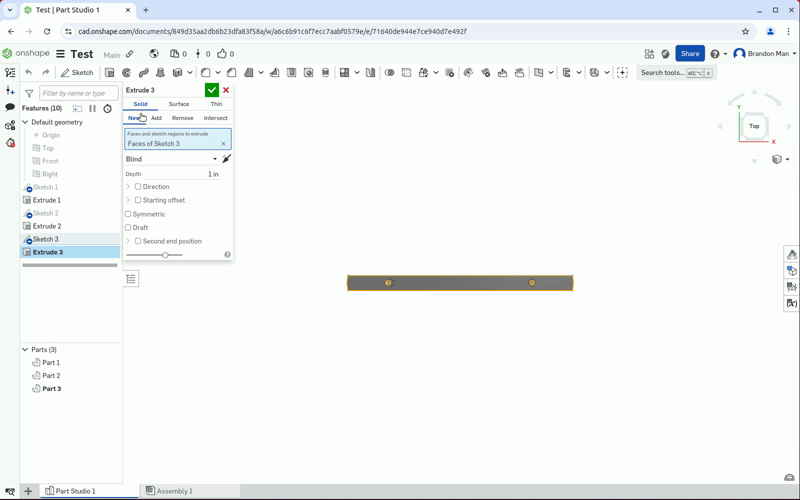
mouse_move(137, 120)
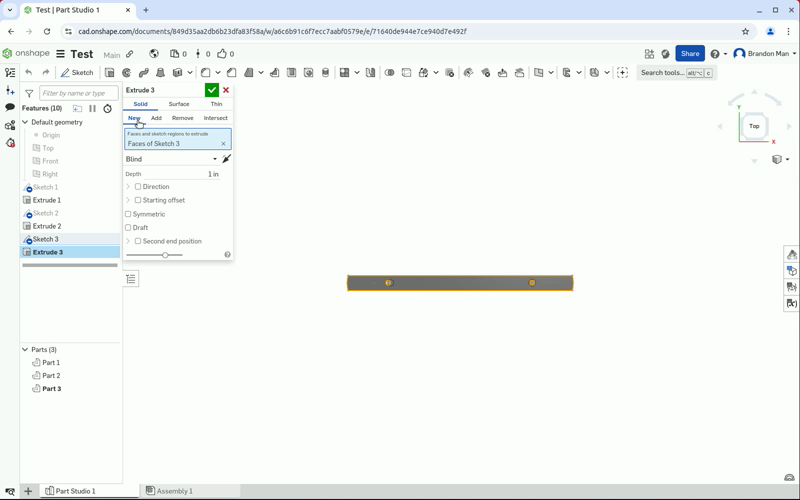
click(137, 120)
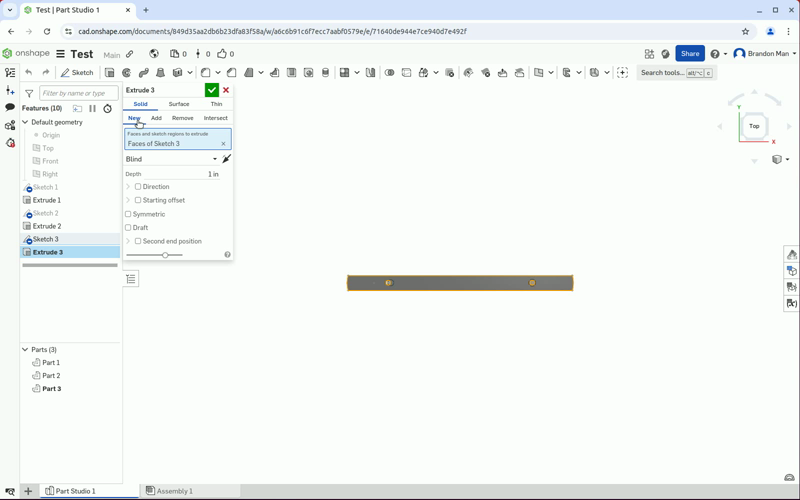
key(tab, 4)
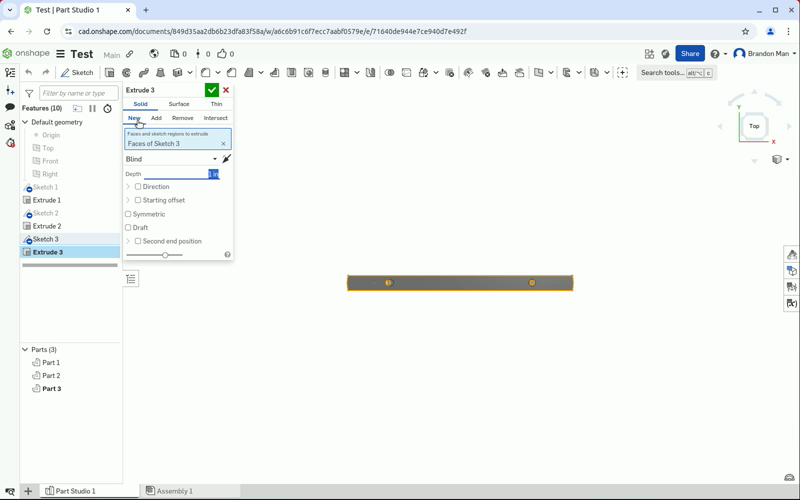
text(-0.241)
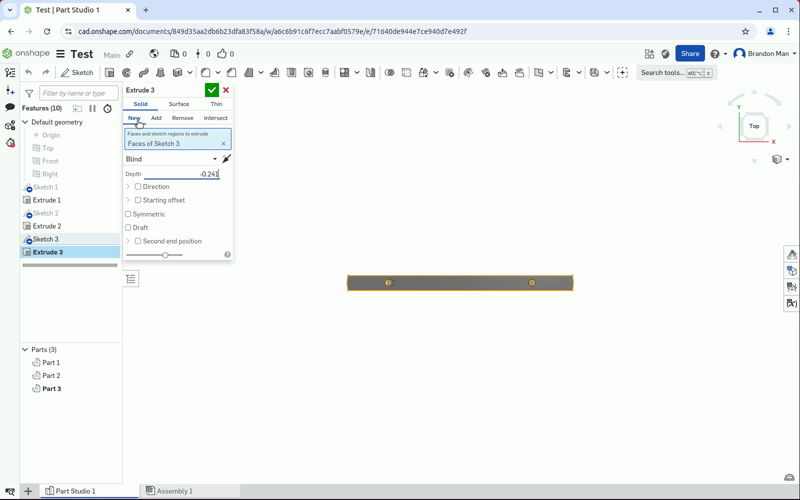
key(enter)
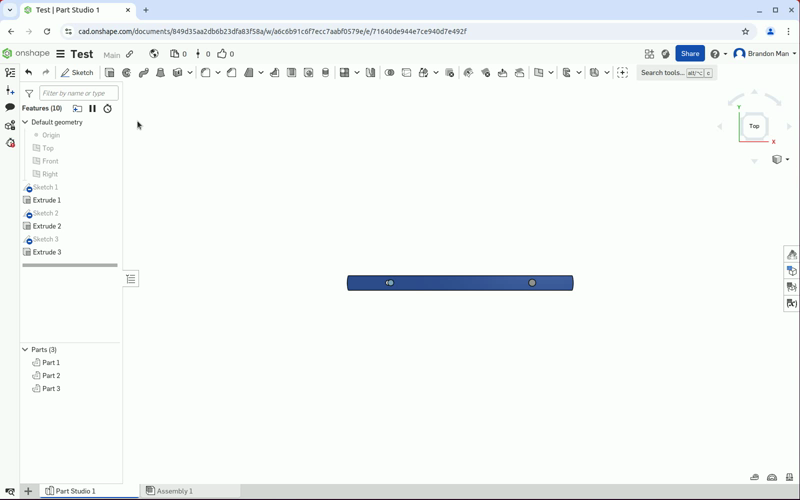
key(shift+h)
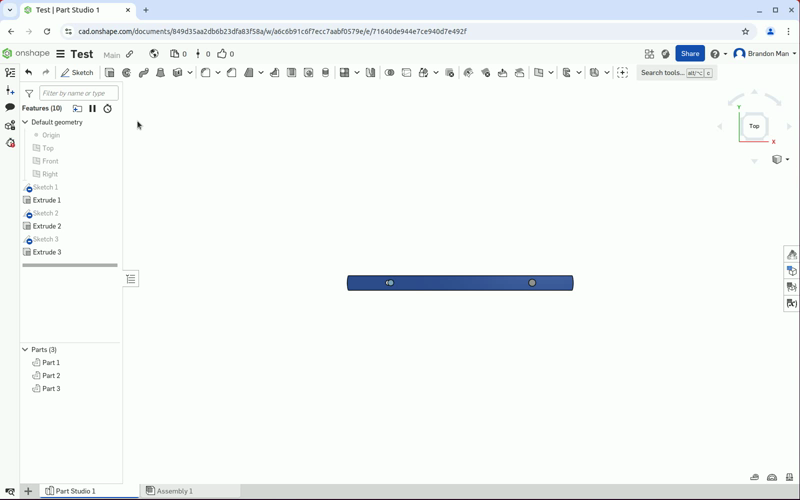
key(shift+h)
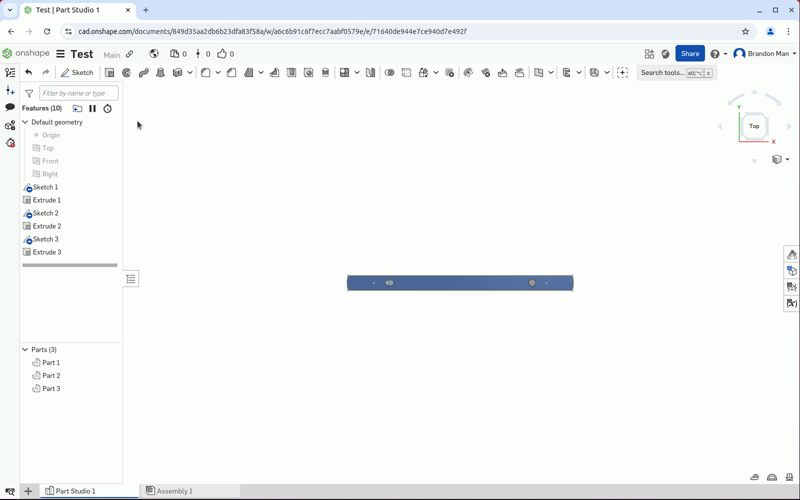
key(shift+7)
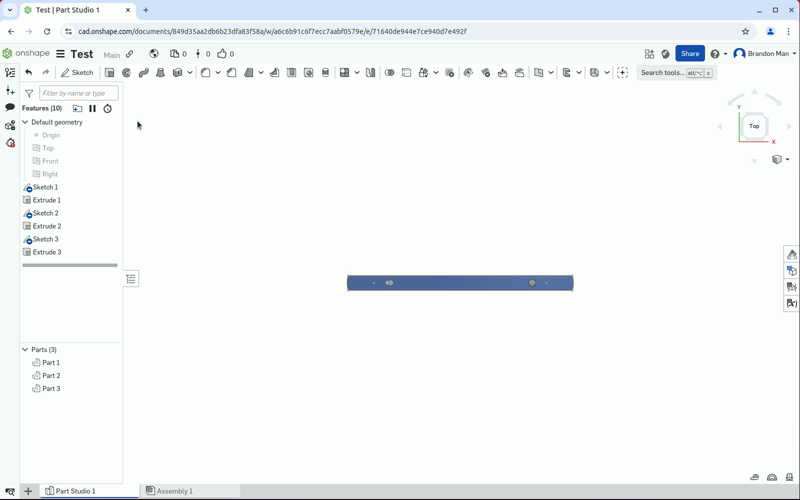
key(up, 3)
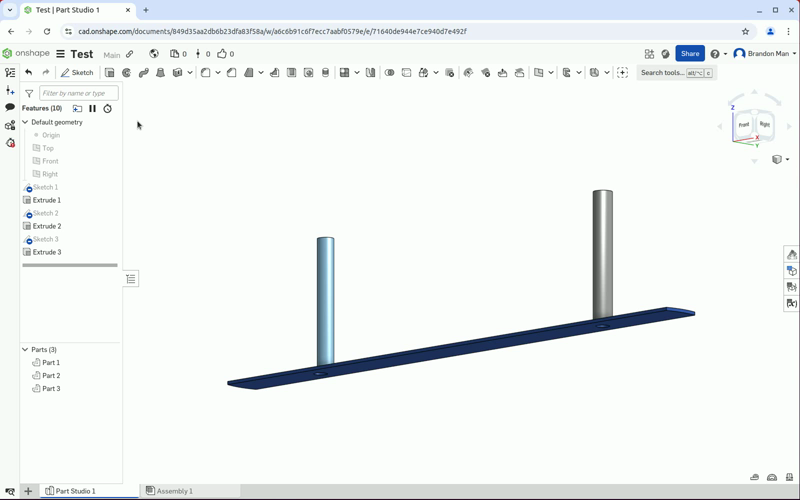
key(left, 3)
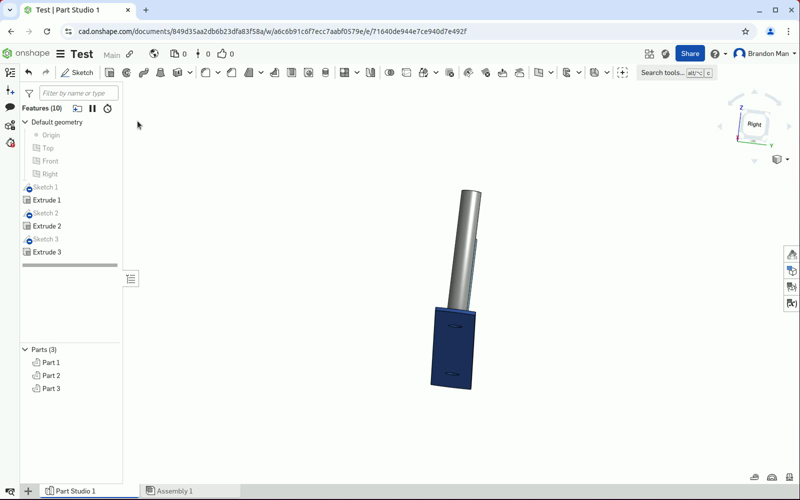
key(right, 3)
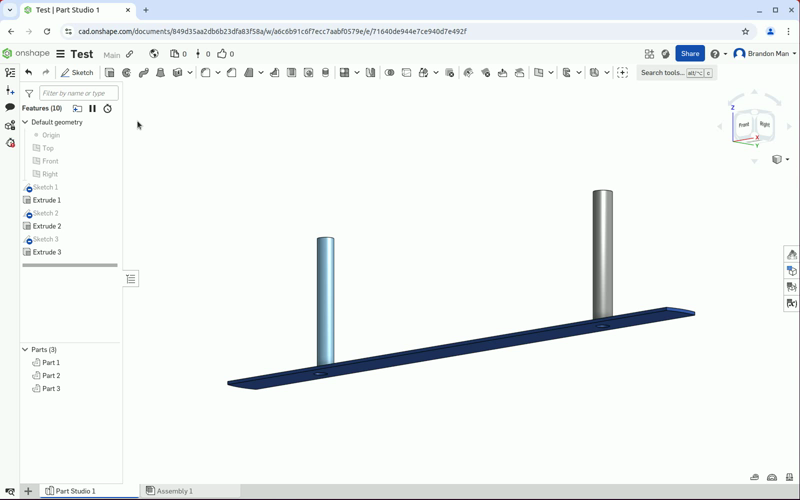
key(down, 3)
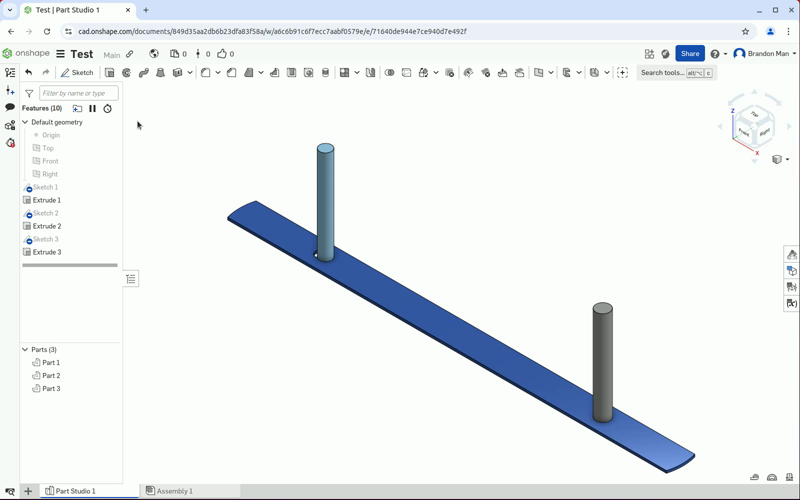
mouse_move(73, 189)
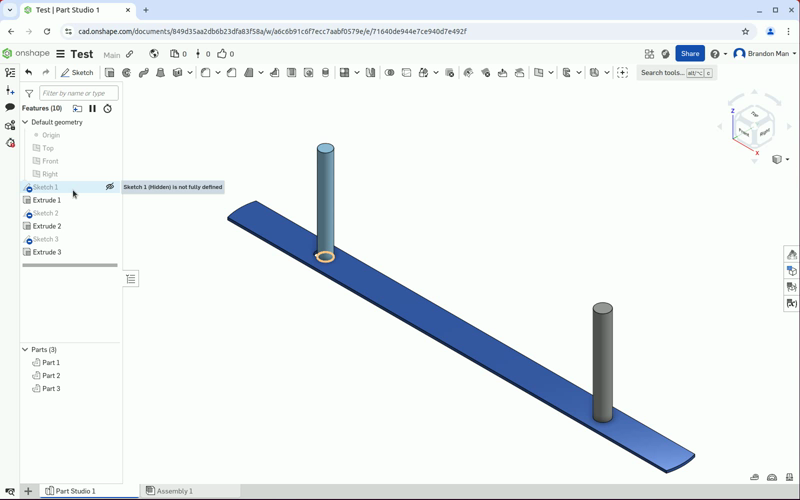
click(73, 189)